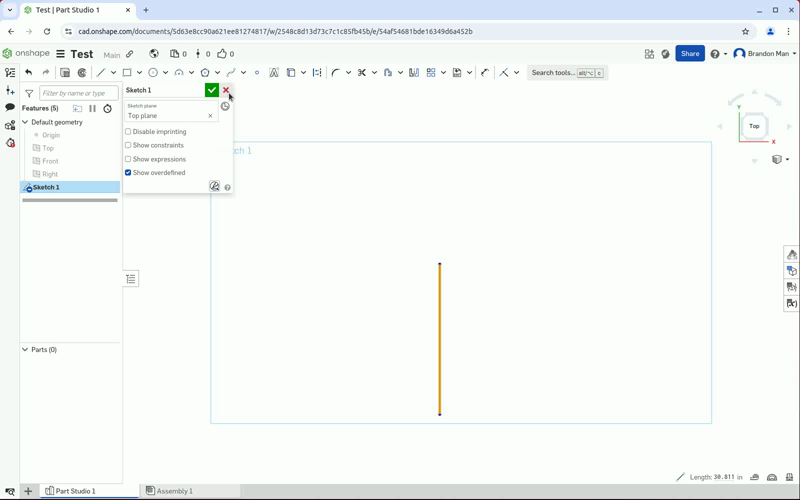
key(shift+h)
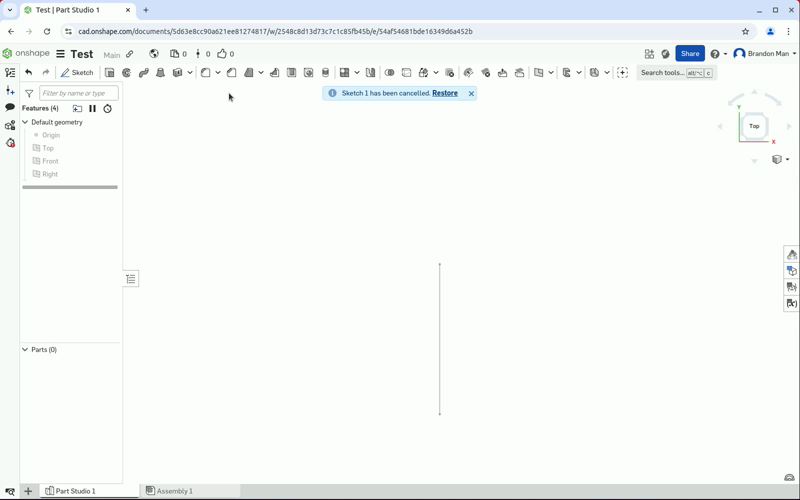
mouse_move(73, 352)
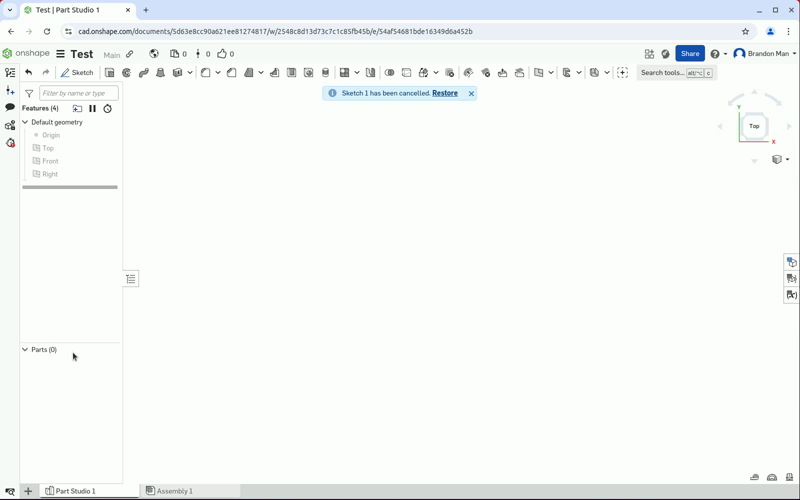
key(y)
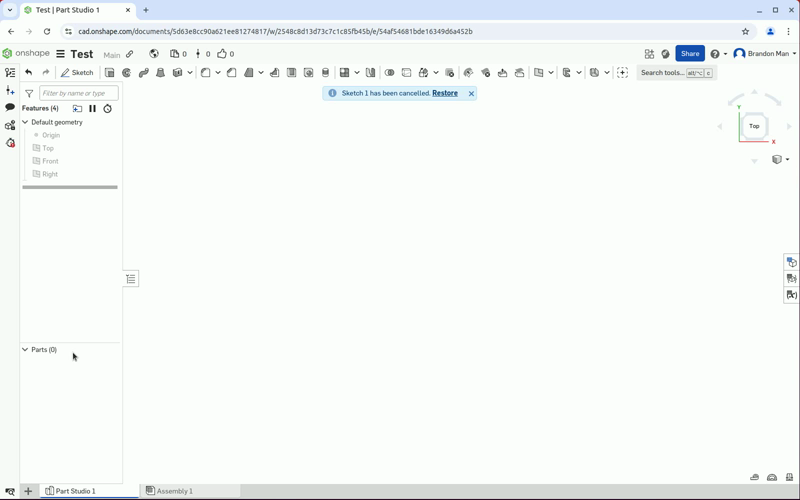
key(shift+p)
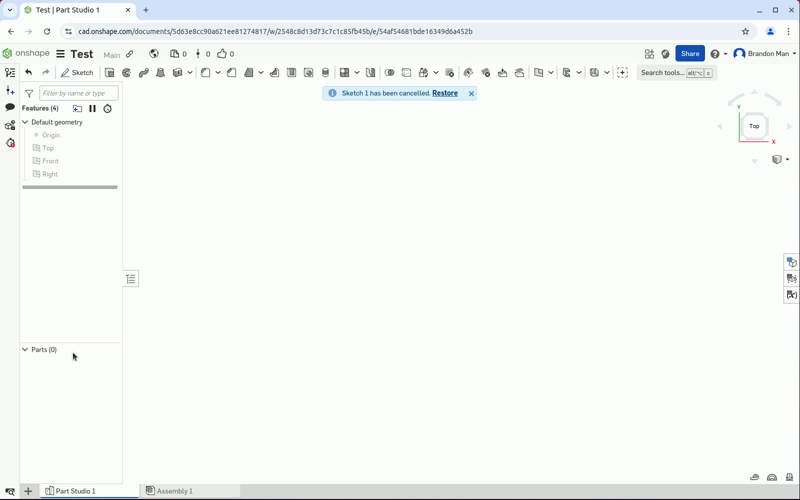
key(space)
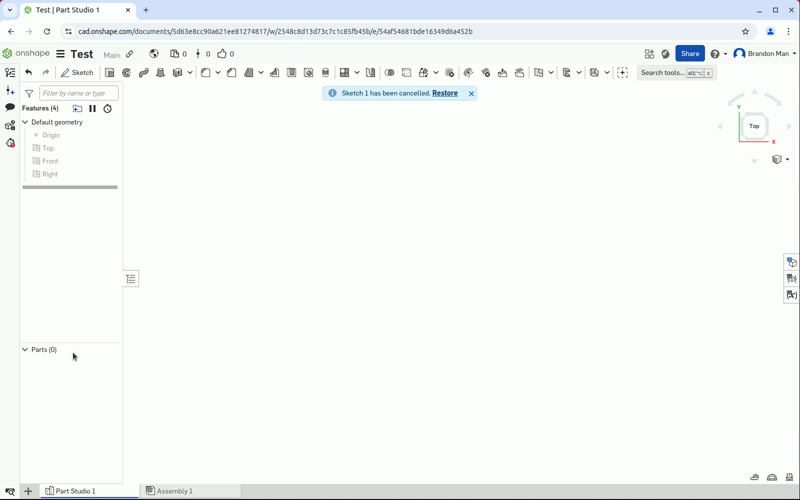
key_down(shift)
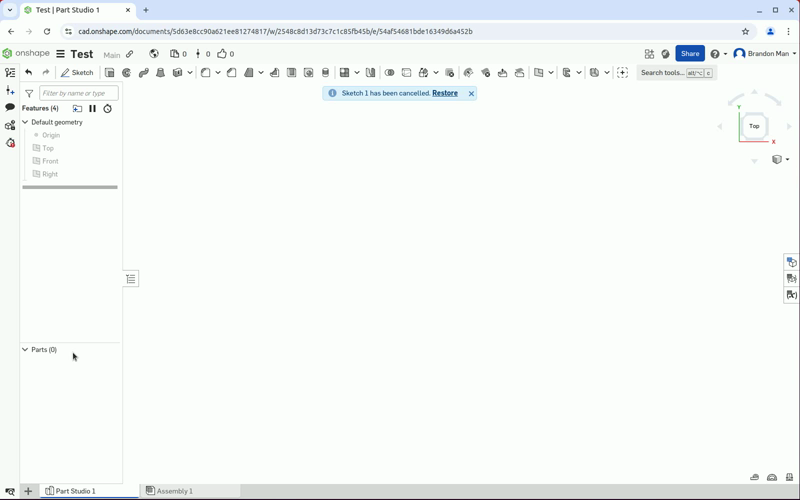
key(up)
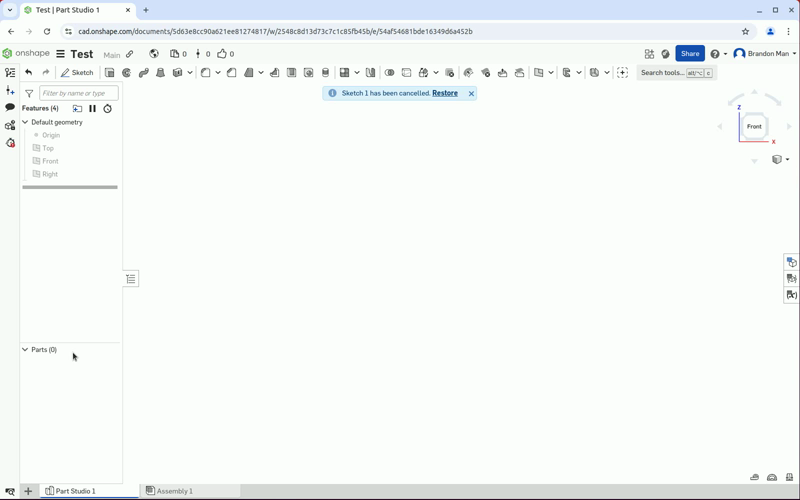
key_up(shift)
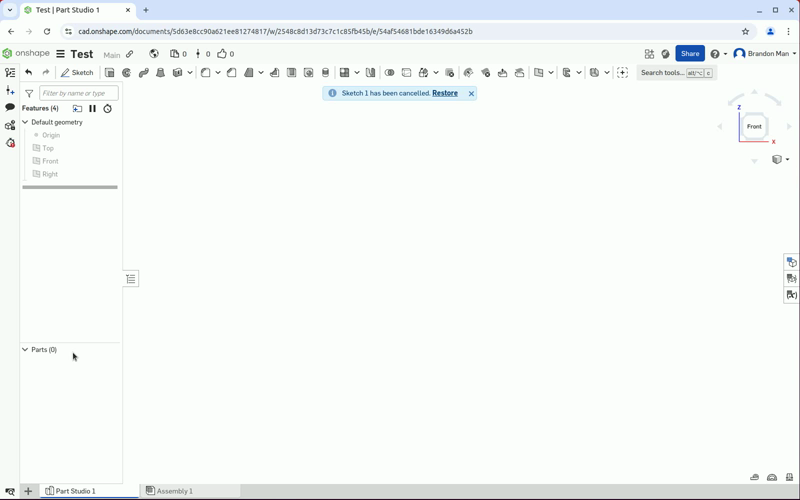
mouse_move(73, 352)
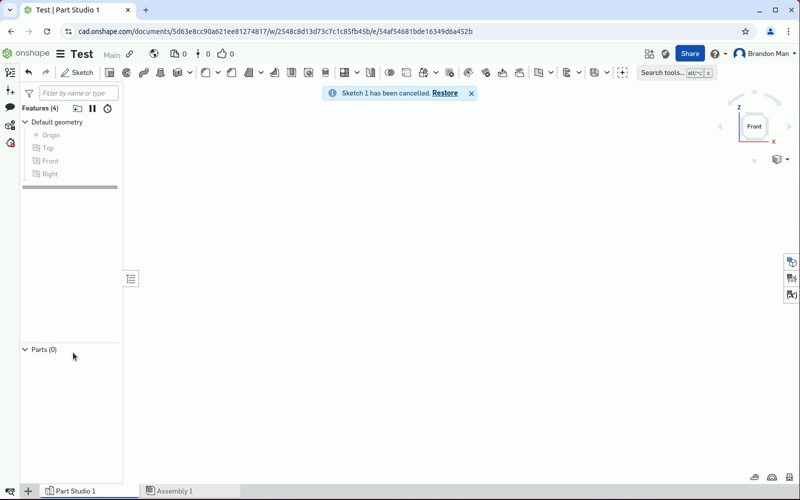
key(shift+y)
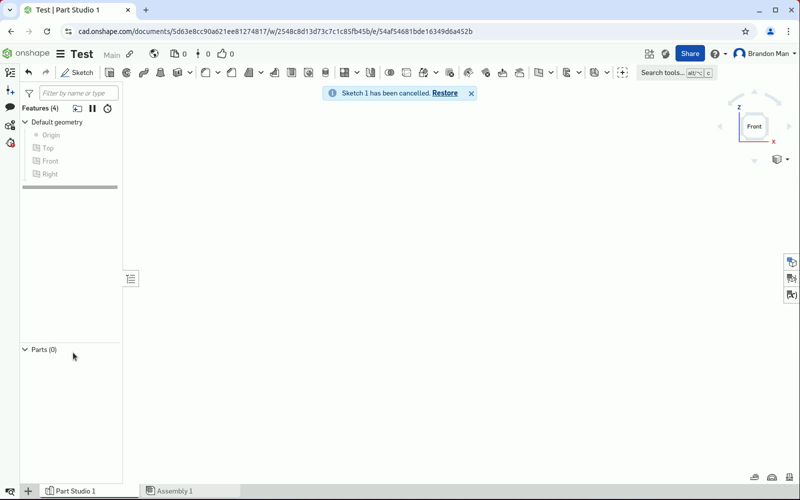
key(shift+s)
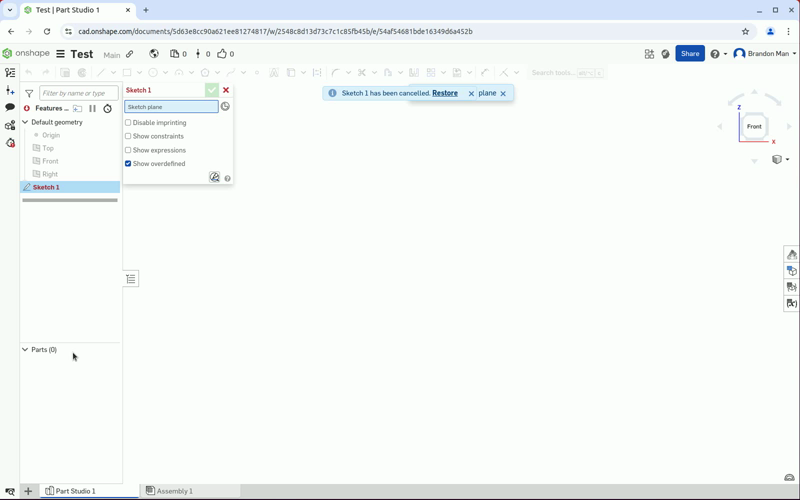
mouse_move(73, 163)
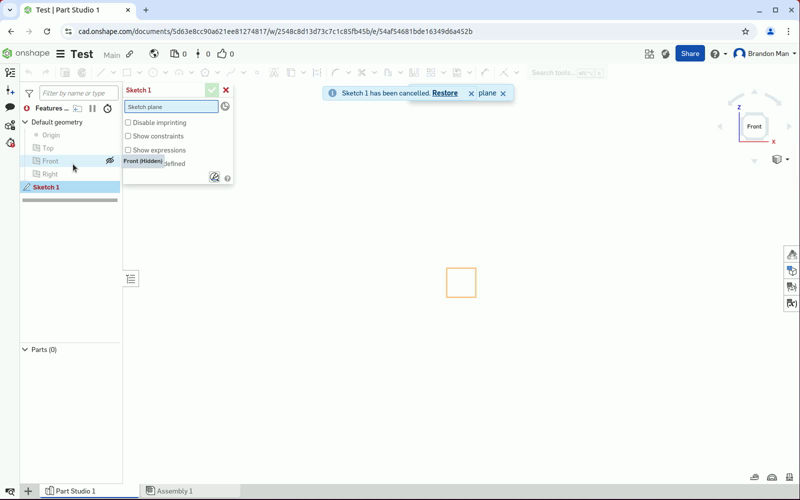
click(73, 163)
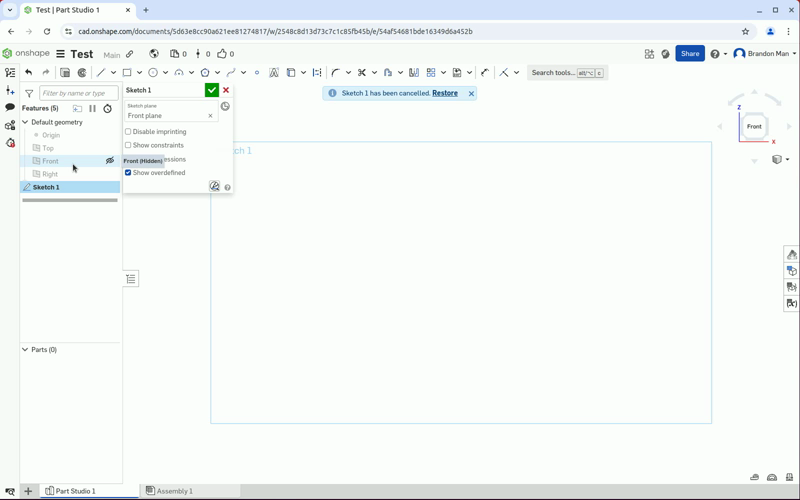
mouse_move(73, 352)
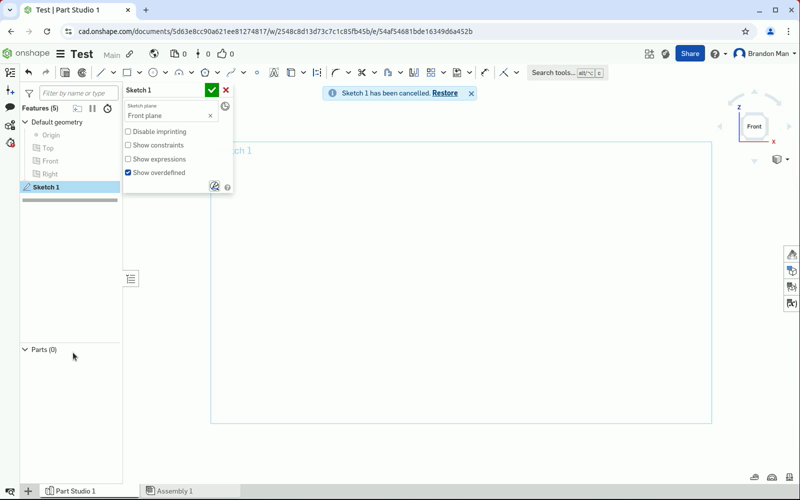
key(y)
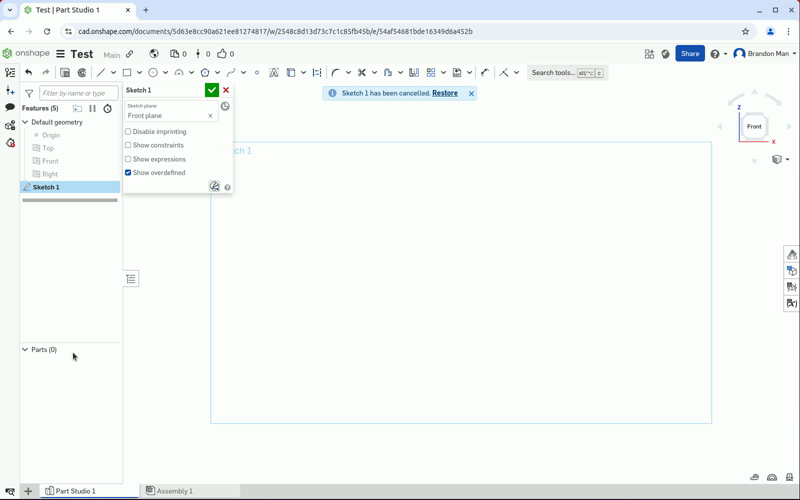
key(c)
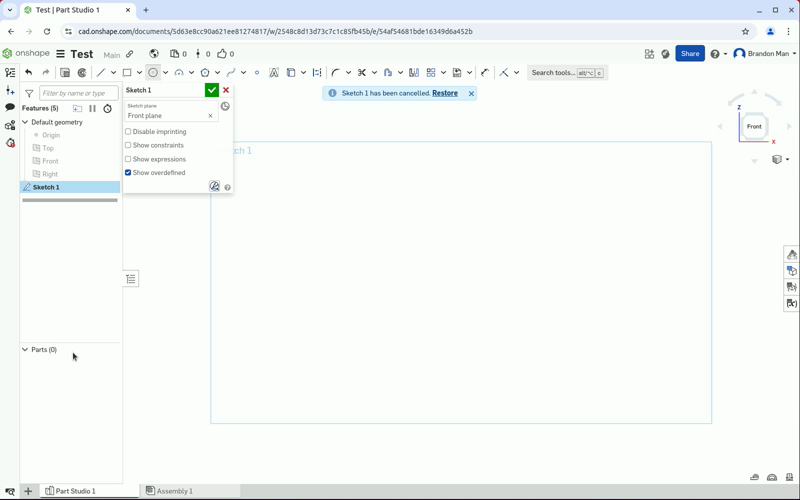
key_down(shift)
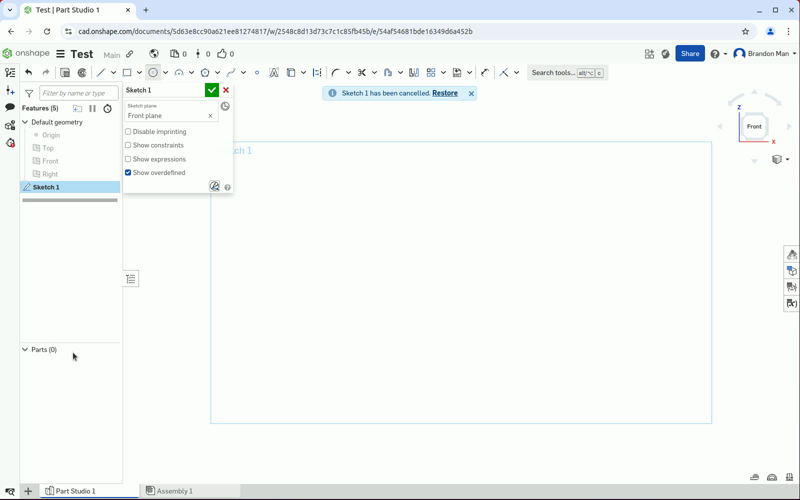
mouse_move(401, 282)
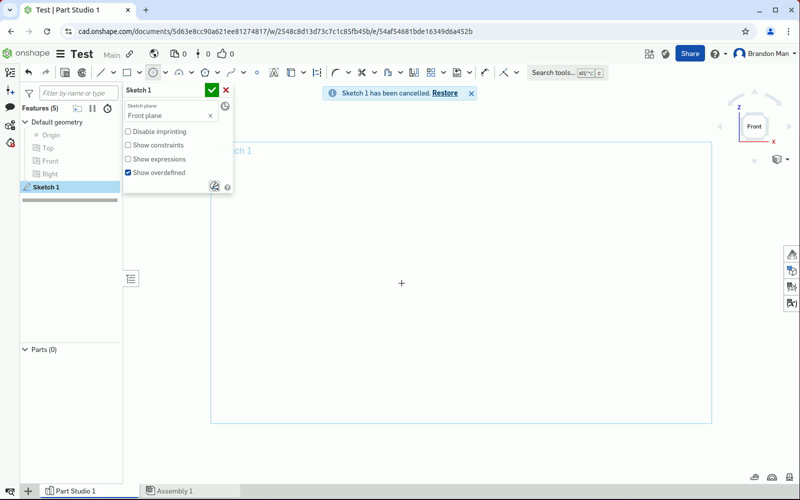
click(401, 282)
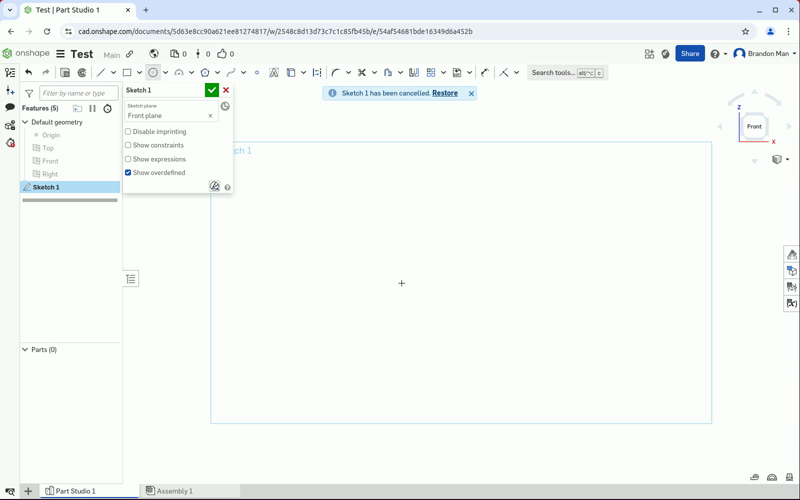
key_up(shift)
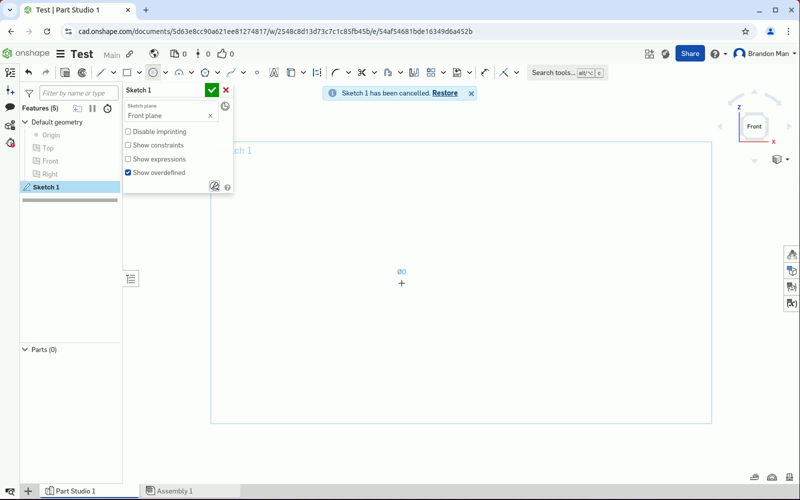
mouse_move(453, 282)
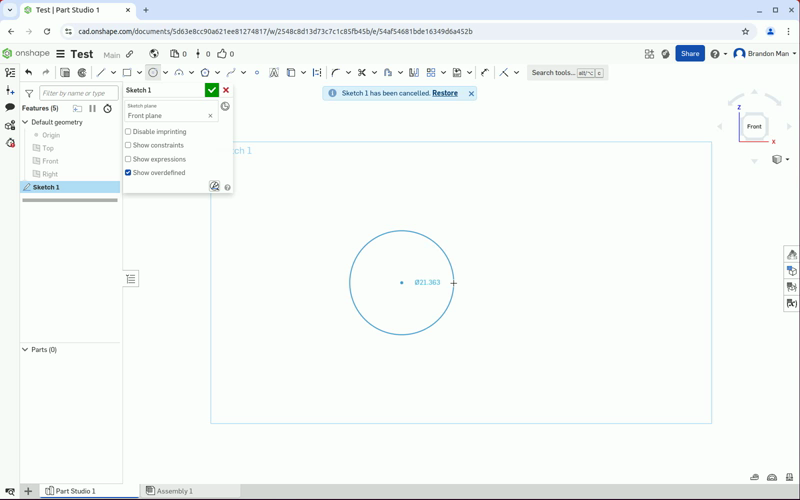
click(453, 282)
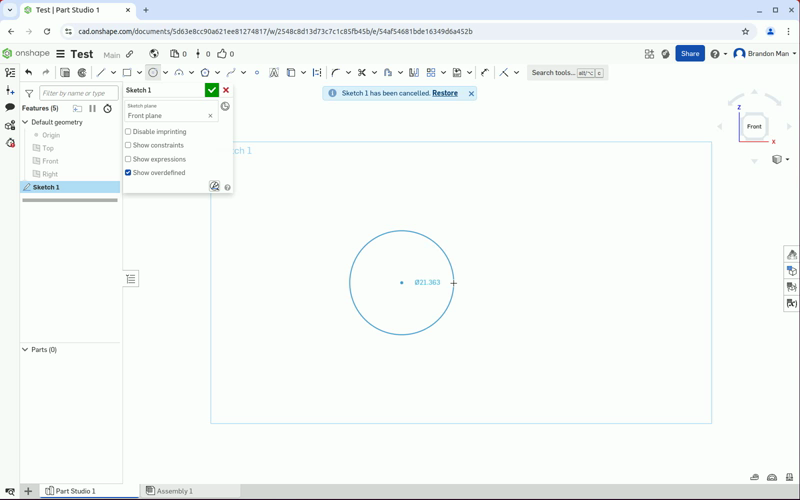
key(esc)
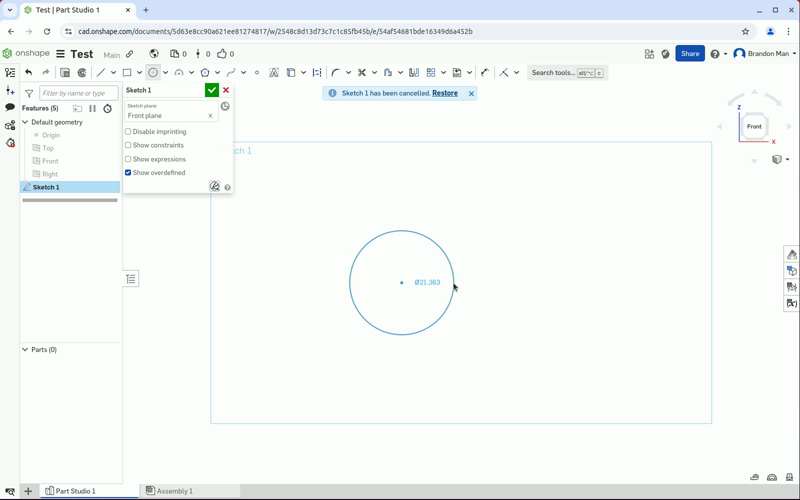
mouse_move(431, 260)
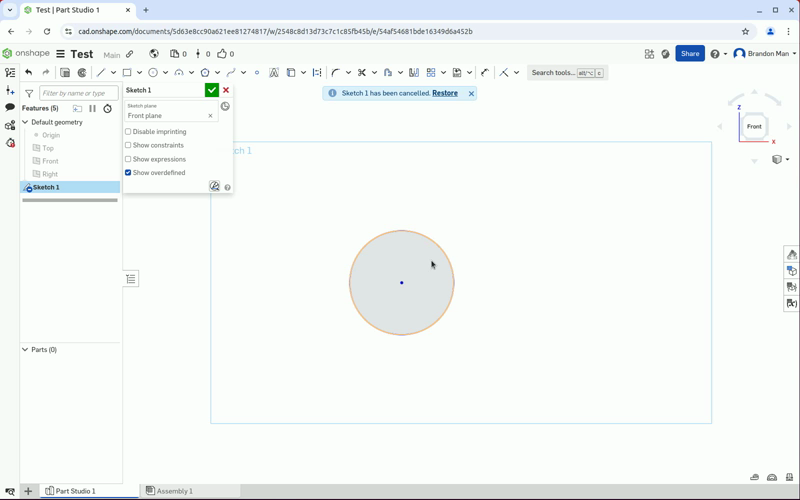
click(431, 260)
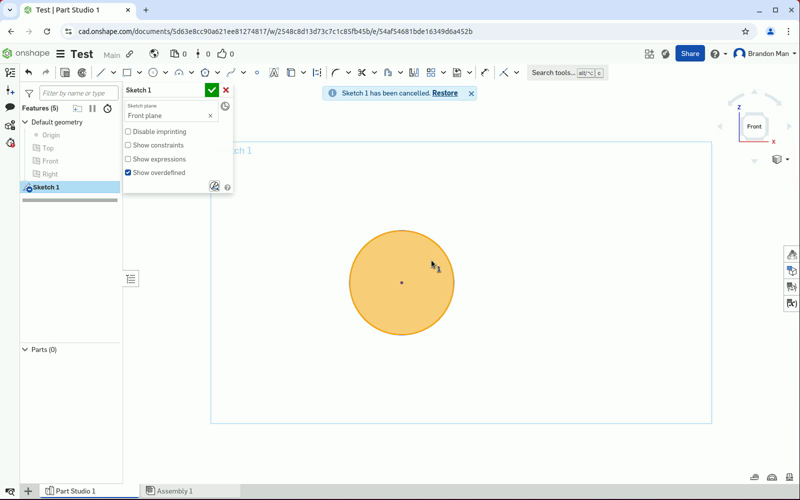
mouse_move(73, 352)
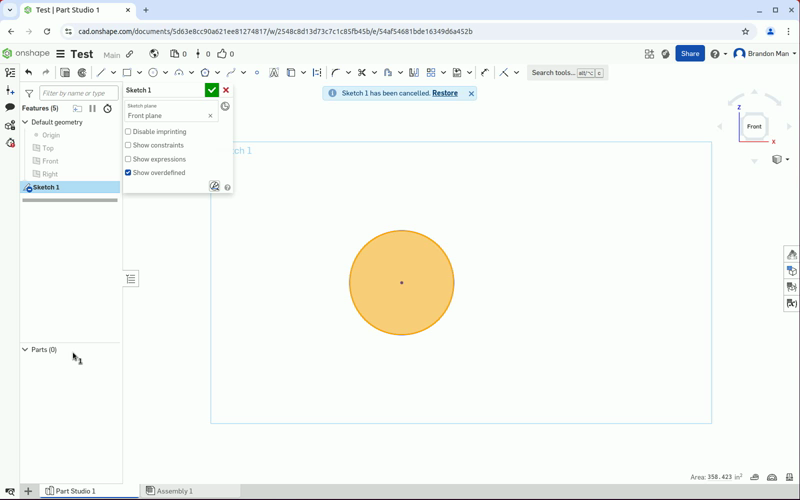
key(shift+y)
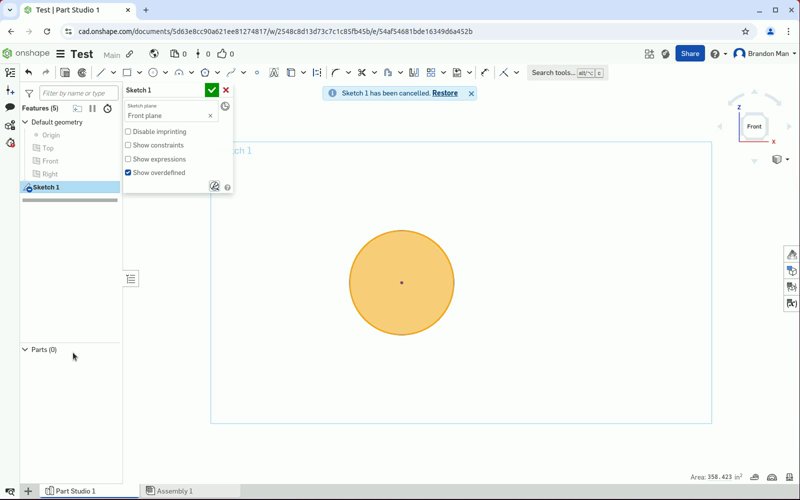
key(shift+e)
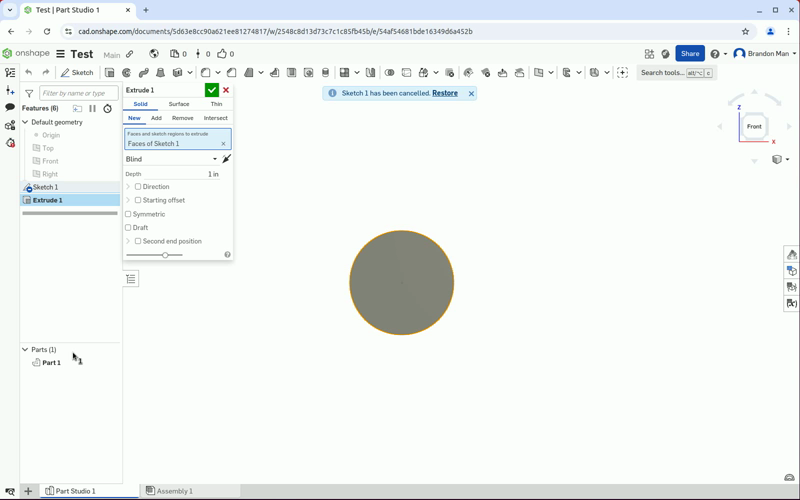
mouse_move(143, 106)
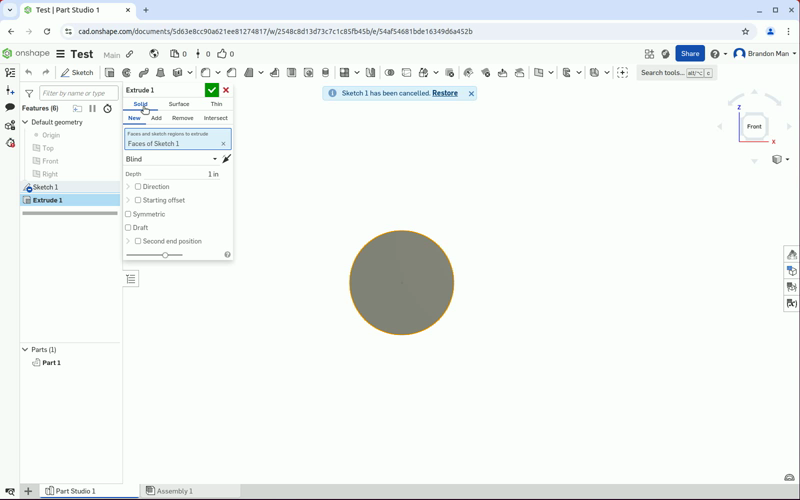
click(143, 106)
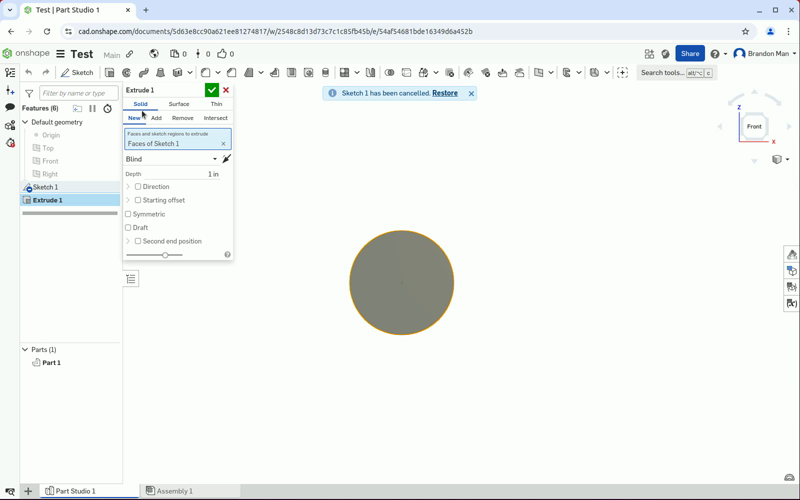
mouse_move(137, 120)
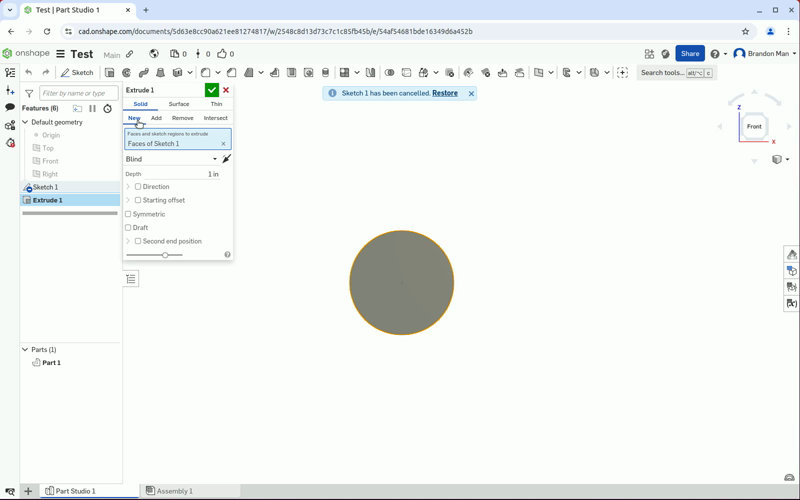
click(137, 120)
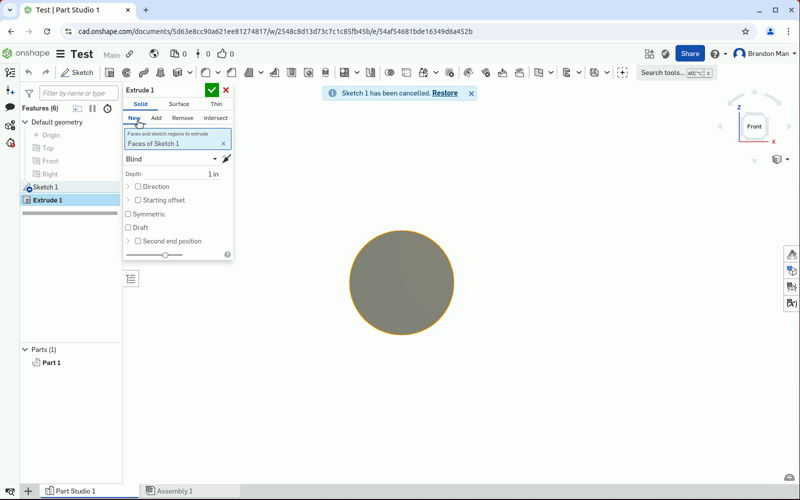
key(tab, 4)
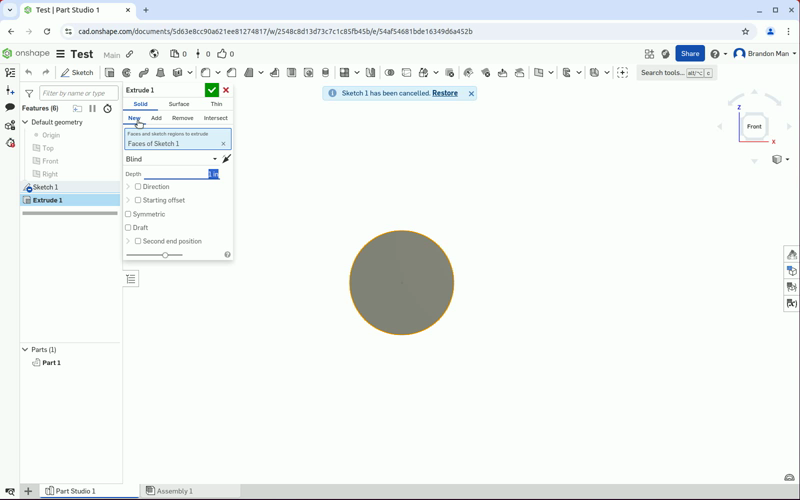
text(15.646)
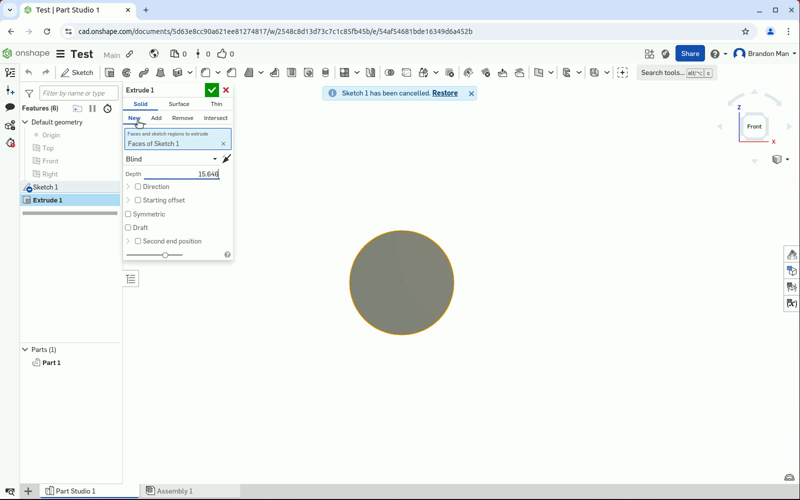
key(enter)
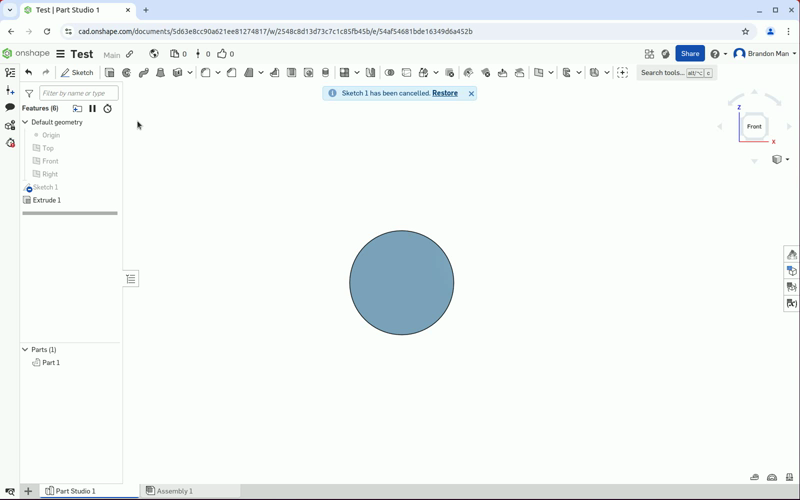
key(shift+h)
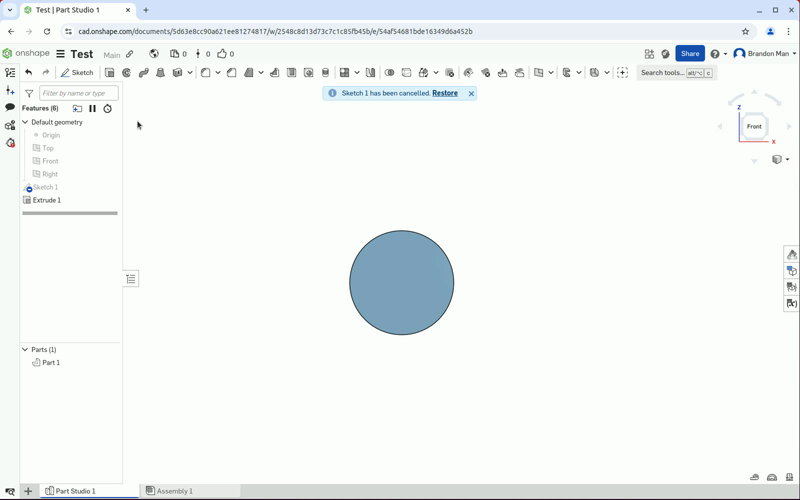
key(shift+h)
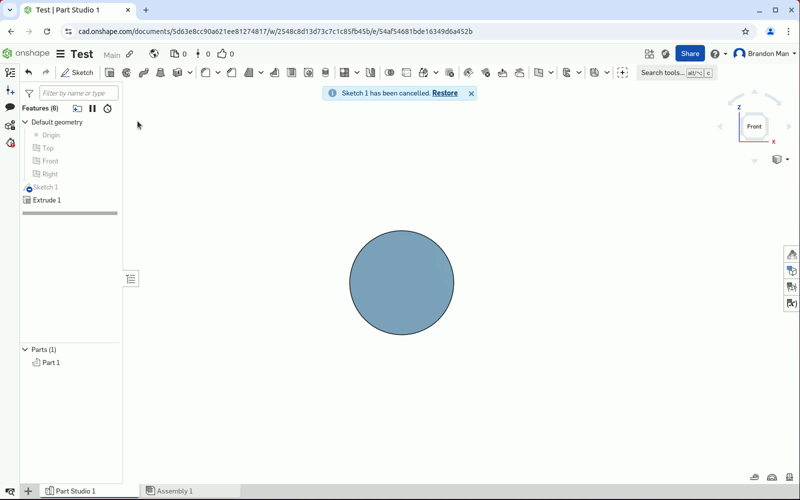
mouse_move(73, 189)
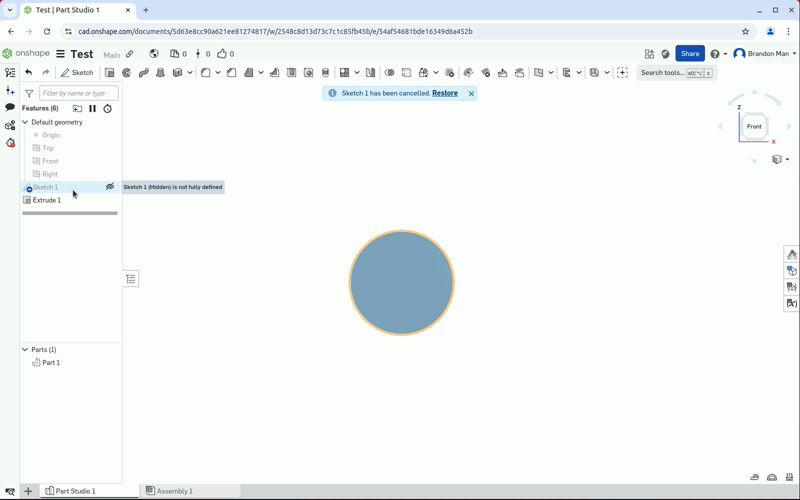
click(73, 189)
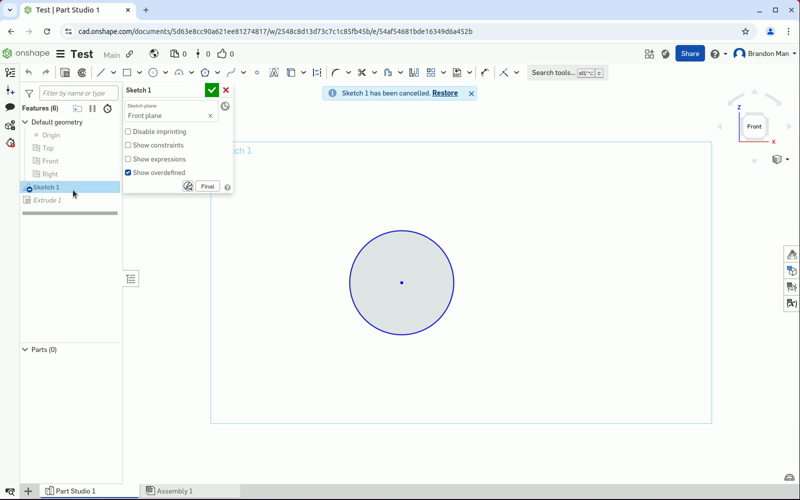
mouse_move(229, 92)
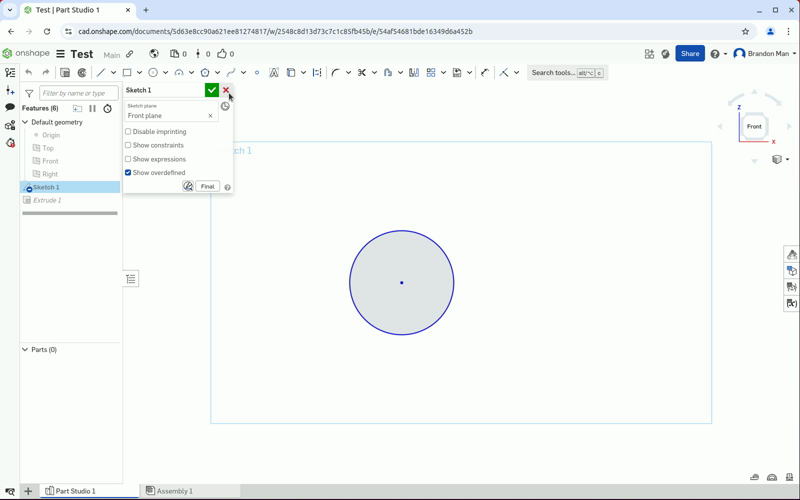
click(229, 92)
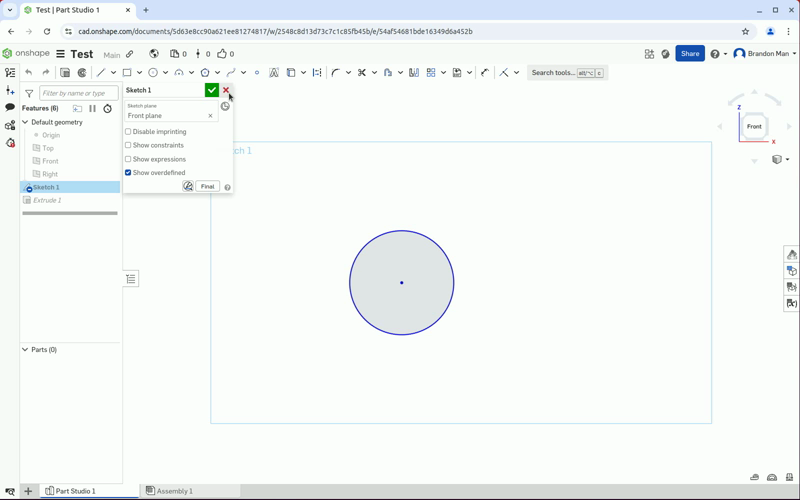
key(shift+s)
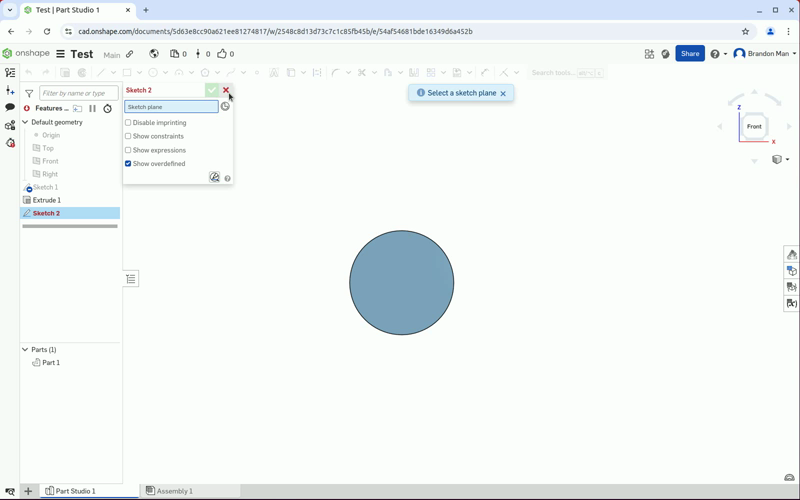
mouse_move(73, 163)
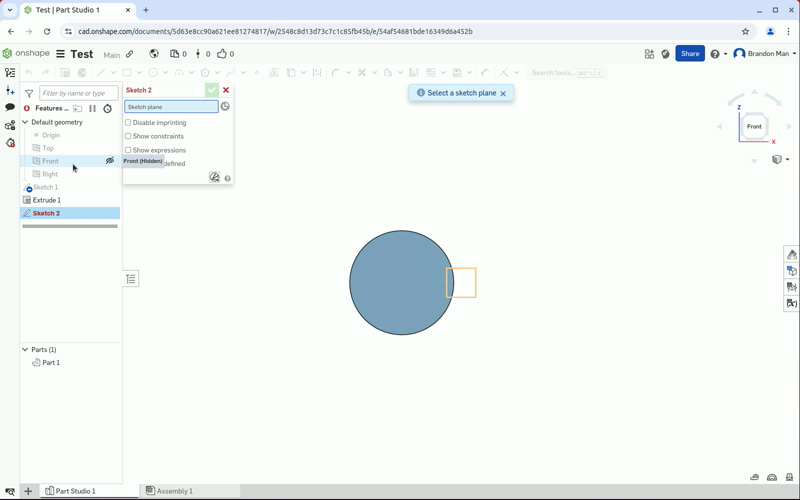
click(73, 163)
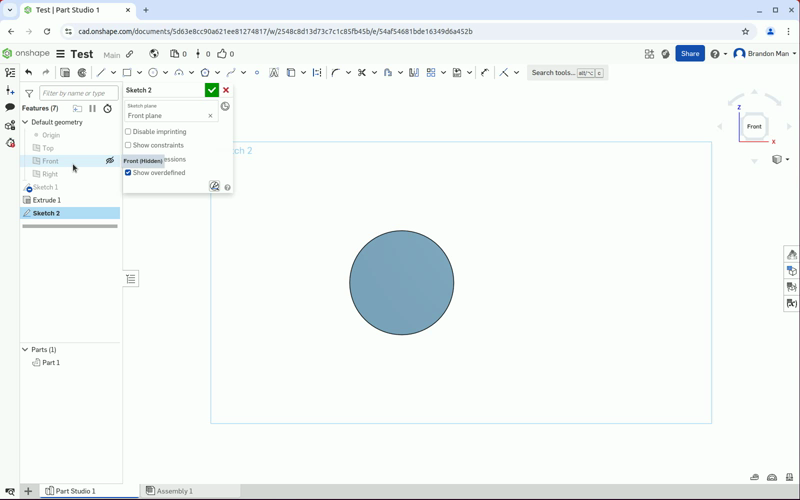
mouse_move(73, 352)
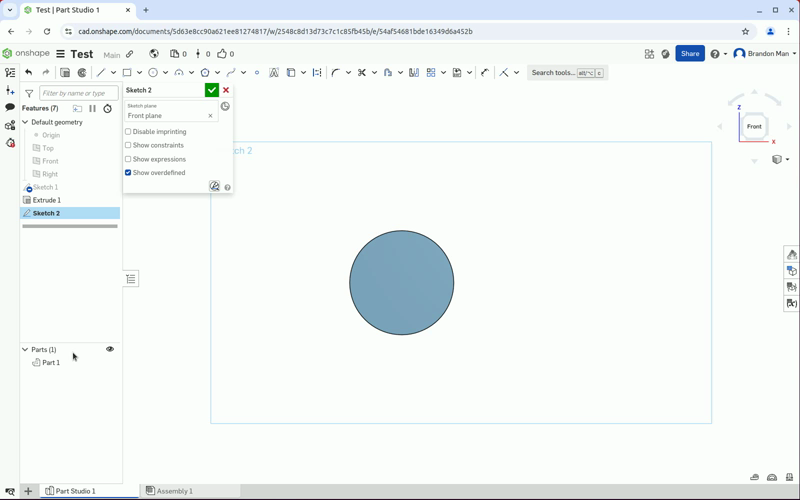
key(y)
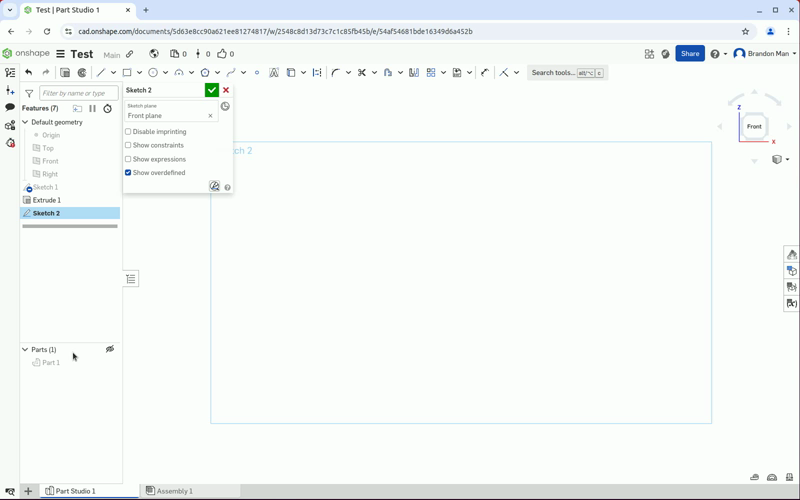
key(l)
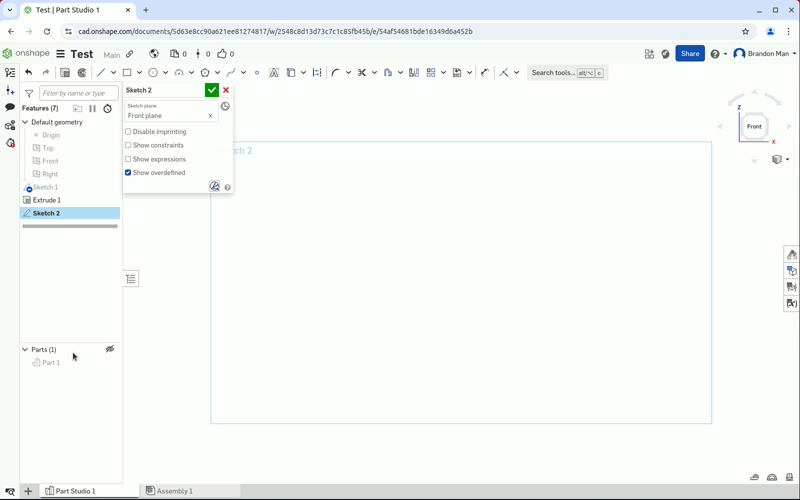
key_down(shift)
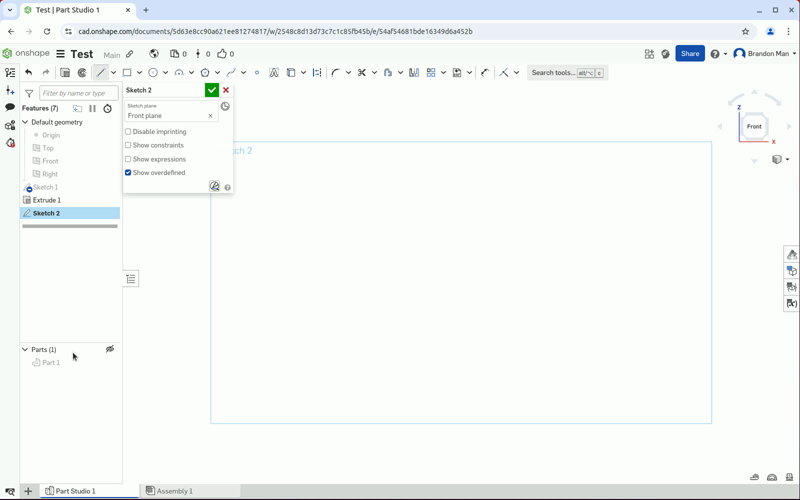
mouse_move(411, 334)
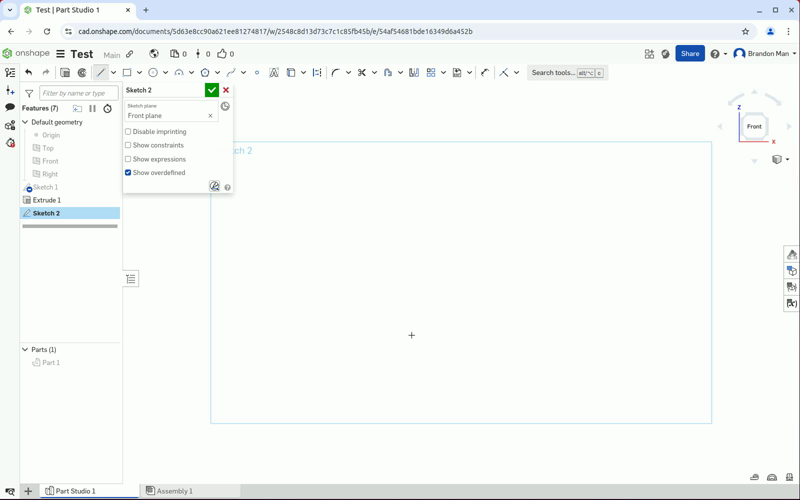
click(411, 334)
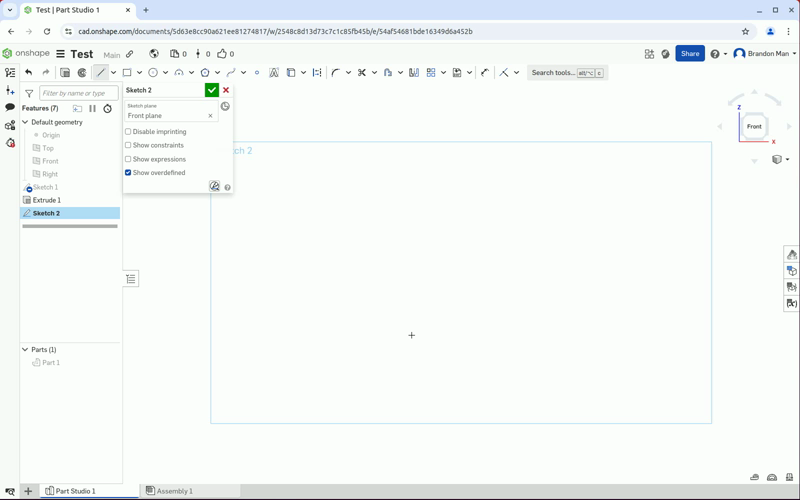
key_up(shift)
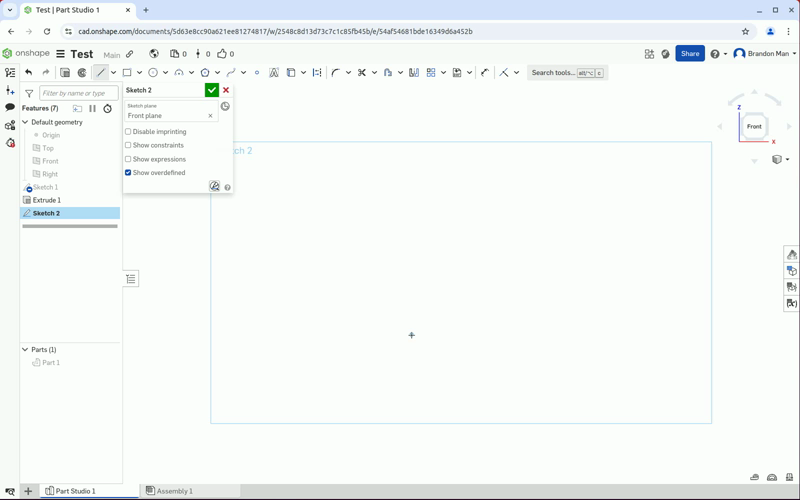
key_down(shift)
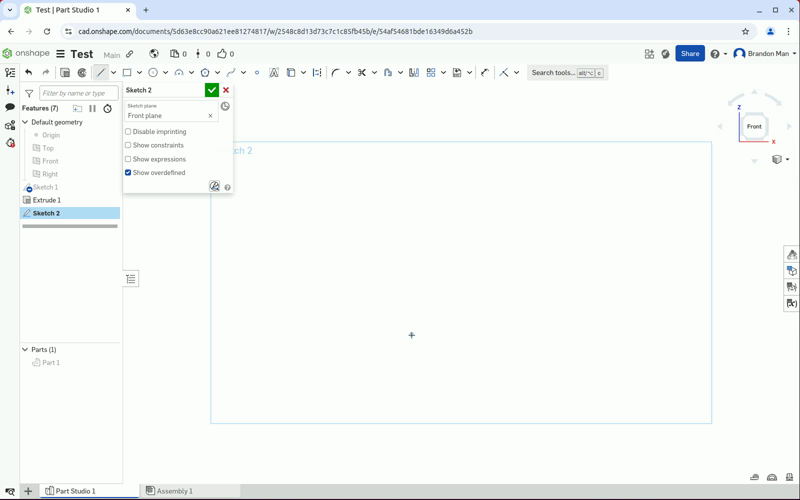
mouse_move(534, 308)
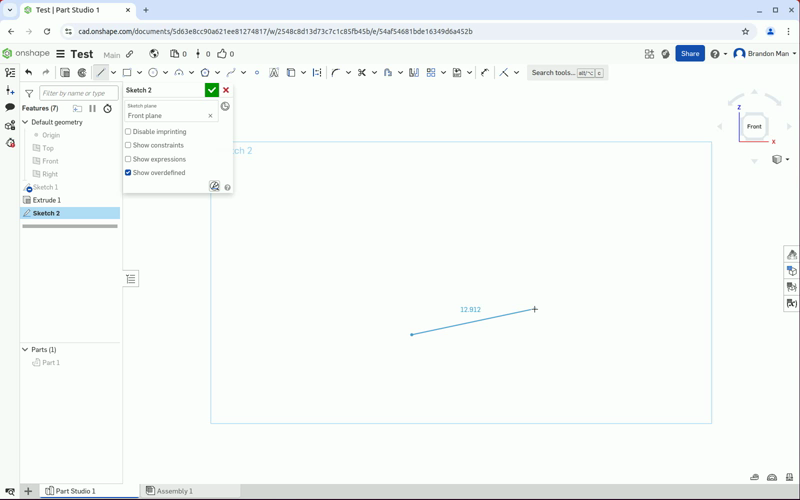
click(534, 308)
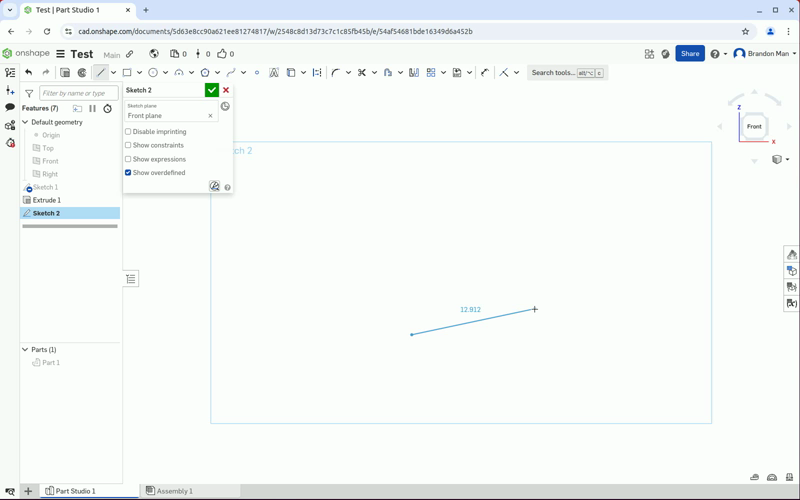
key_up(shift)
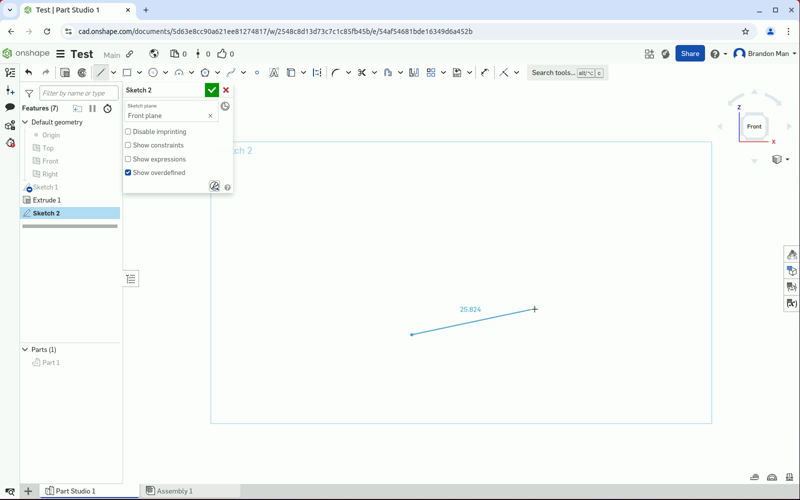
key(esc)
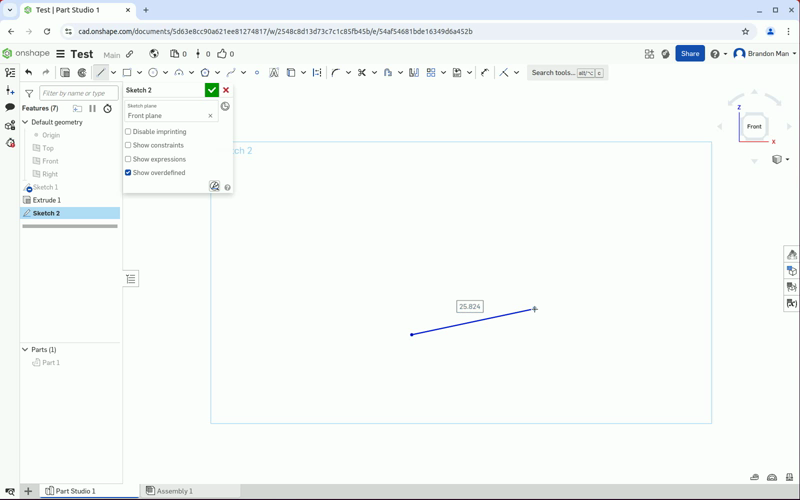
key(a)
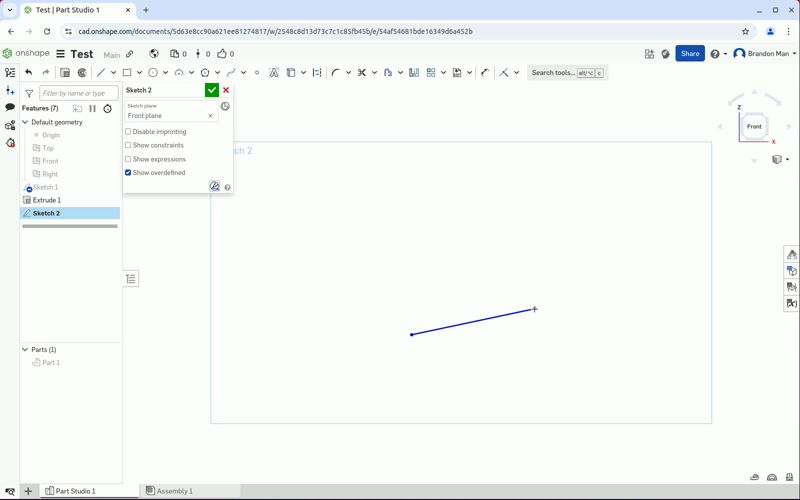
mouse_move(534, 308)
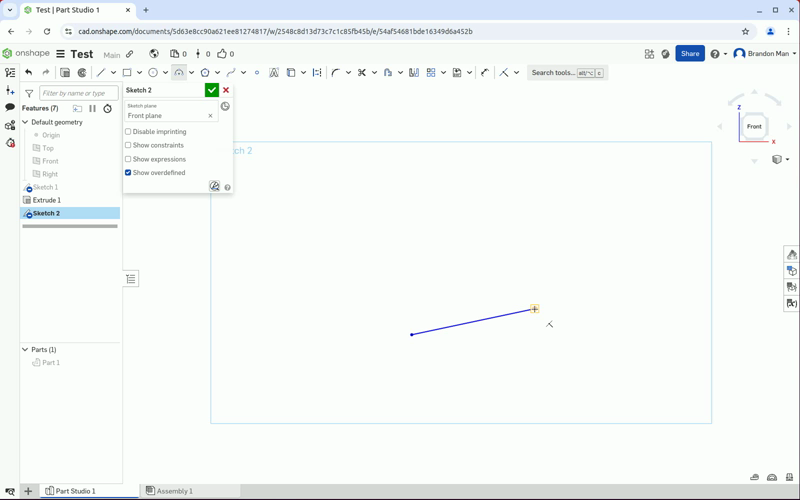
click(534, 308)
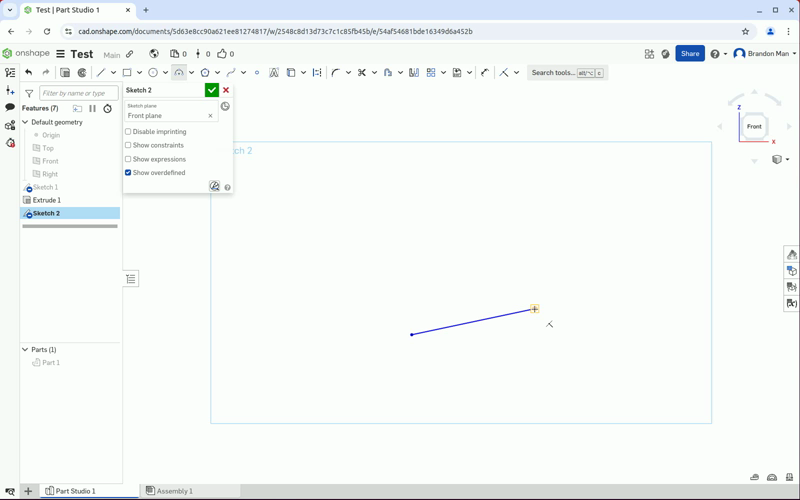
key_down(shift)
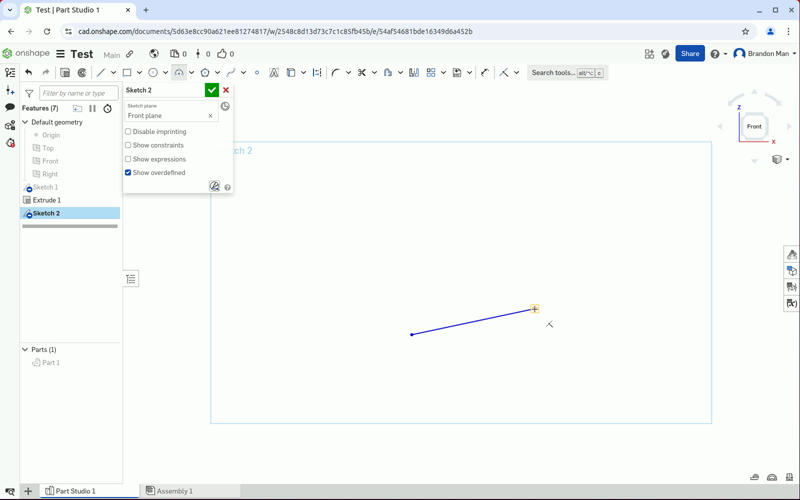
mouse_move(534, 259)
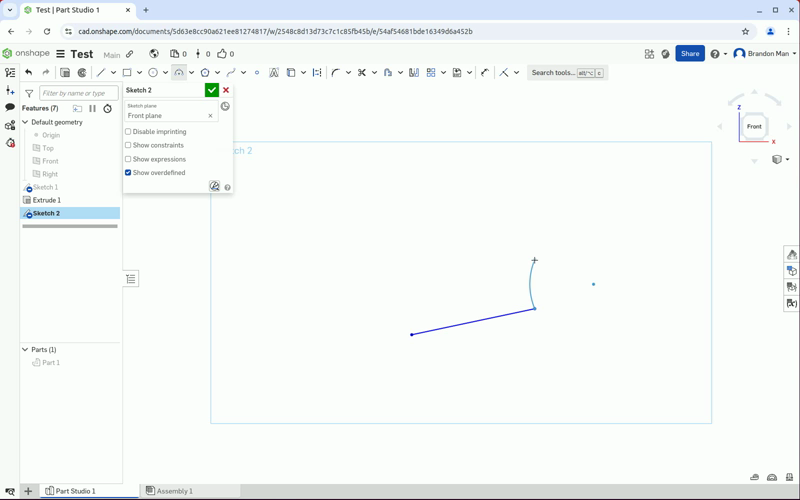
click(534, 259)
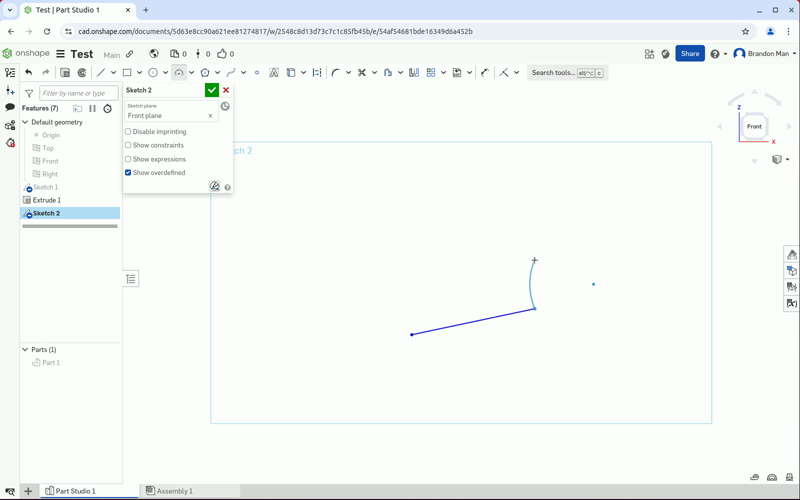
mouse_move(504, 284)
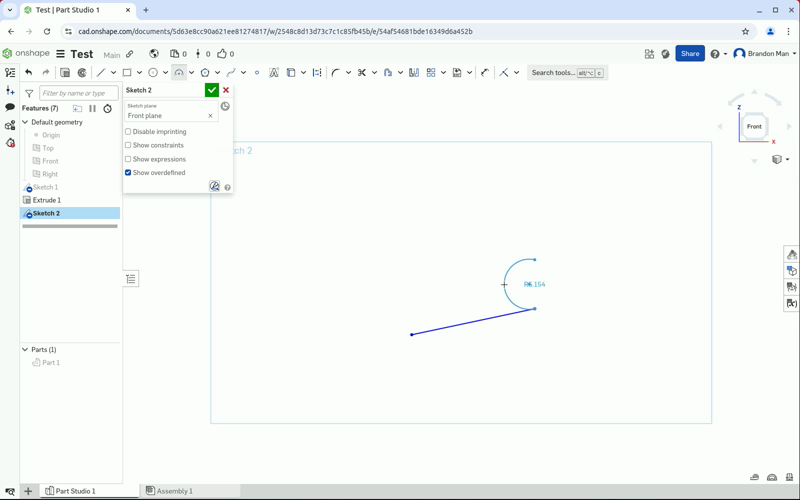
click(504, 284)
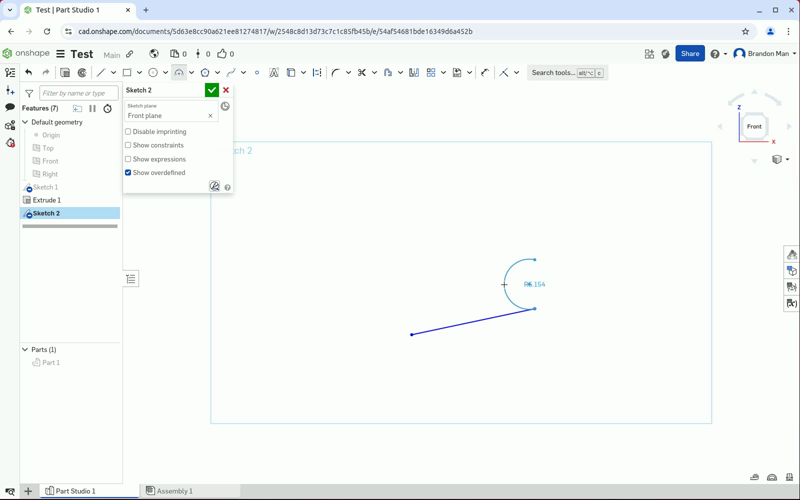
key_up(shift)
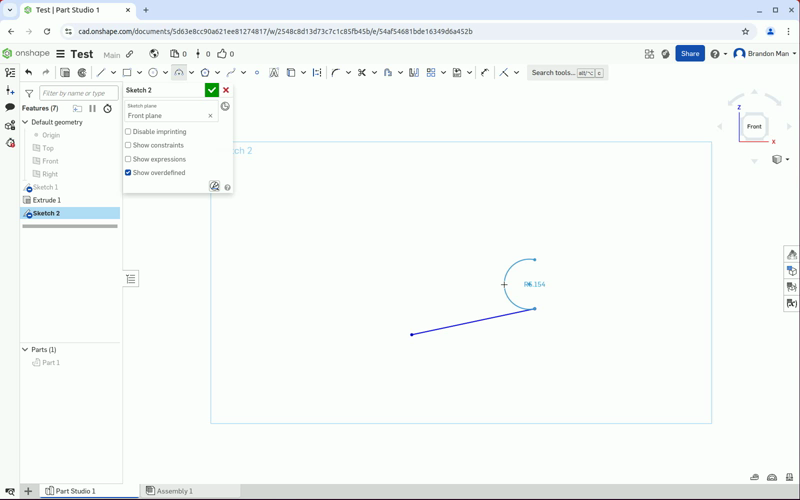
key(esc)
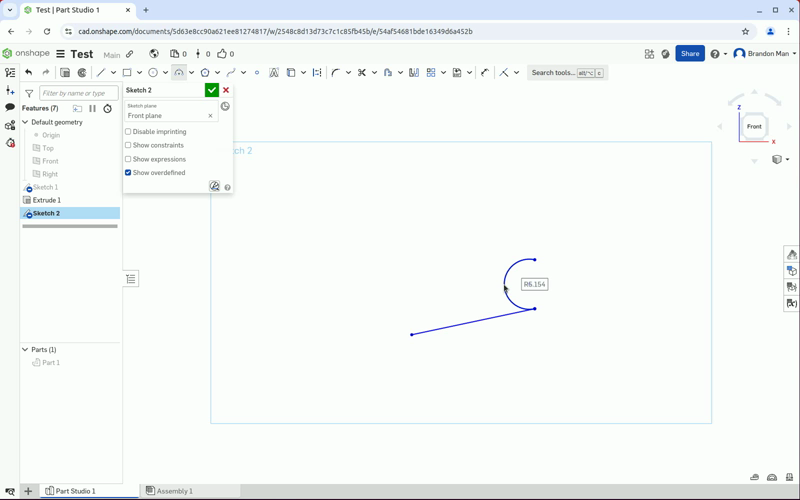
key(l)
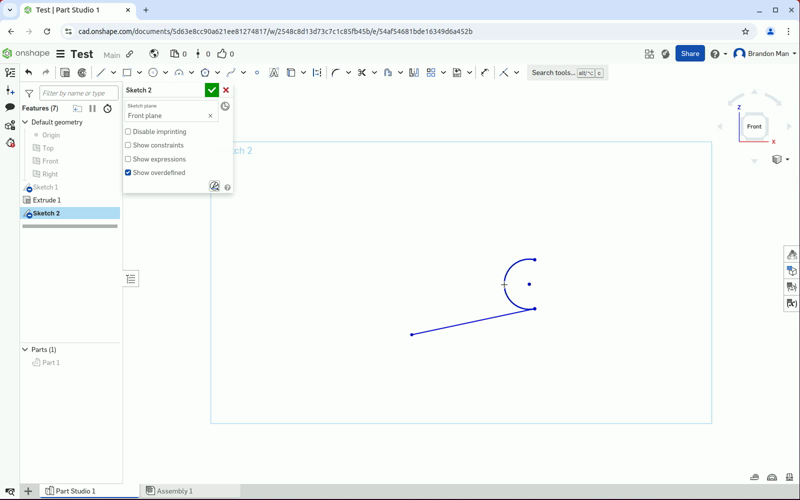
mouse_move(534, 259)
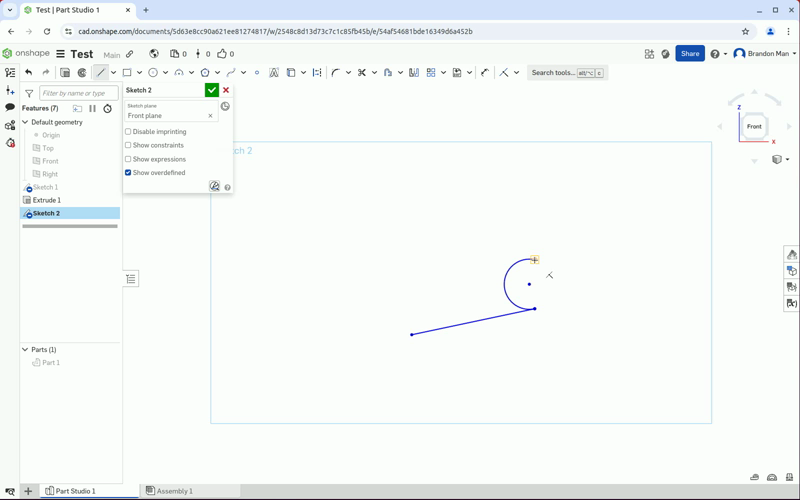
click(534, 259)
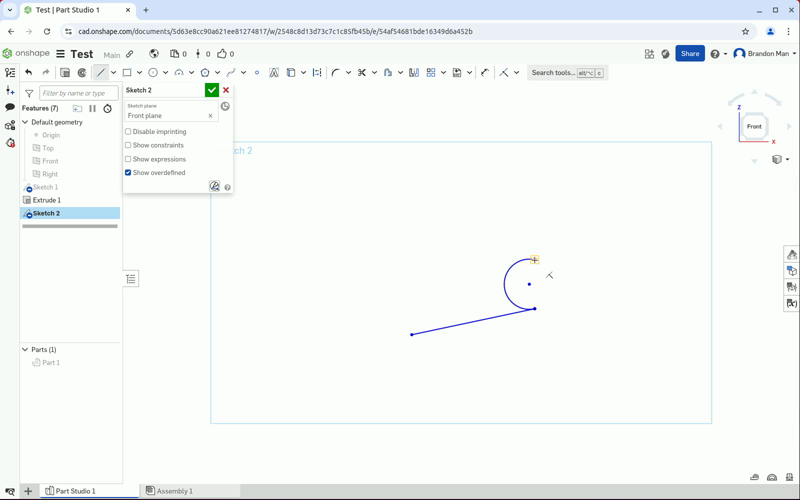
key_down(shift)
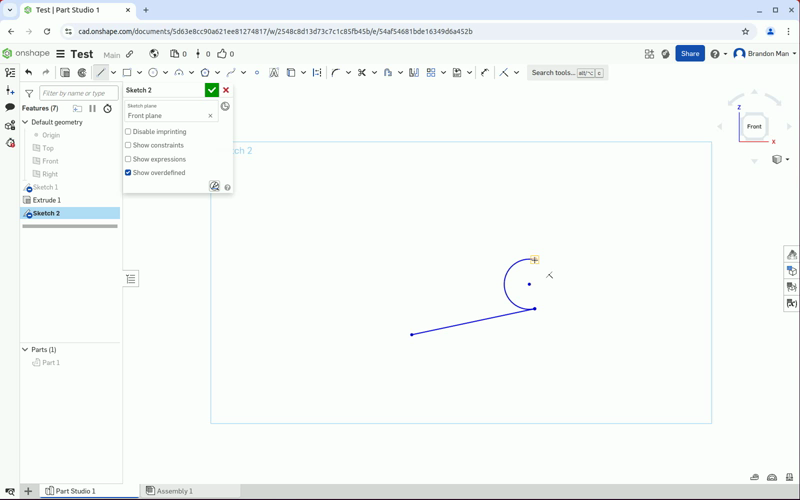
mouse_move(411, 232)
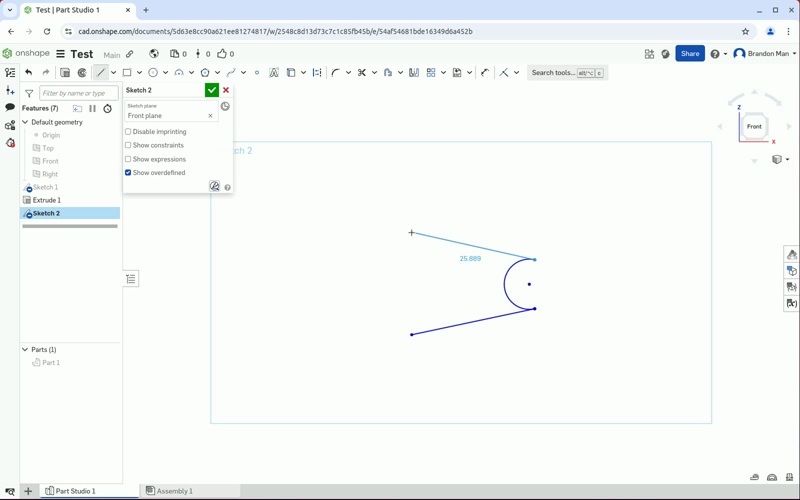
click(411, 232)
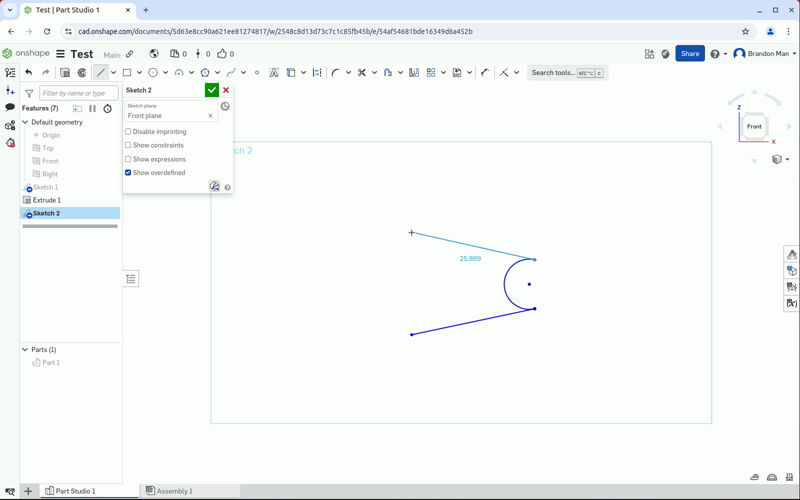
key_up(shift)
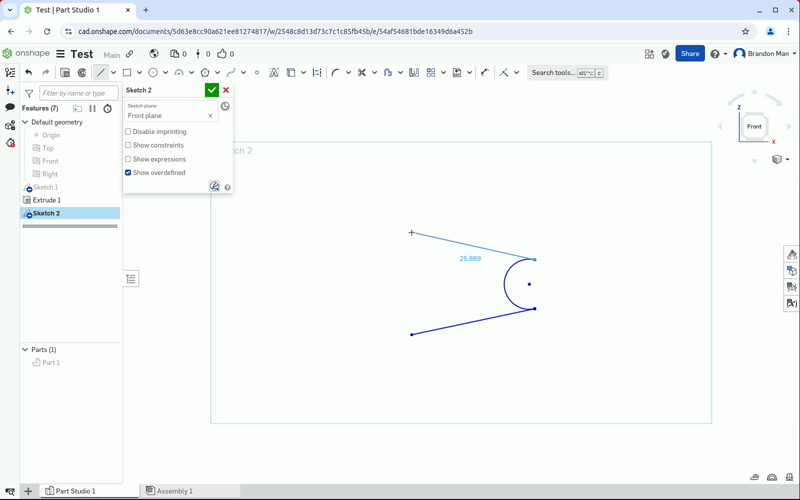
key(esc)
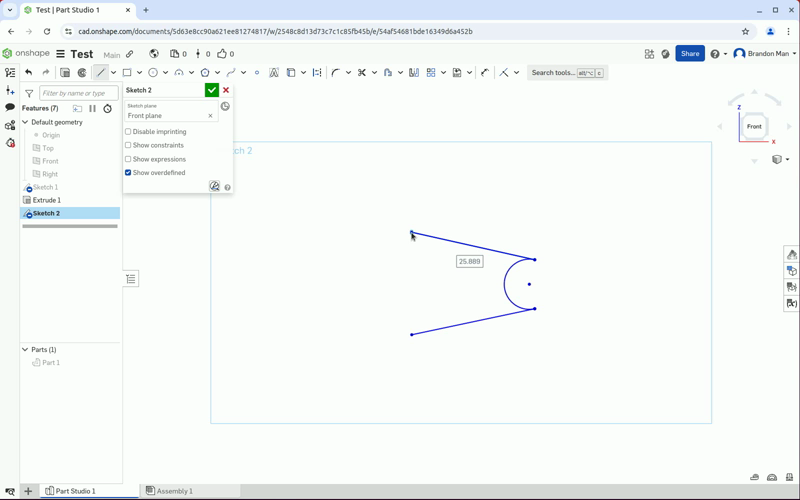
key(a)
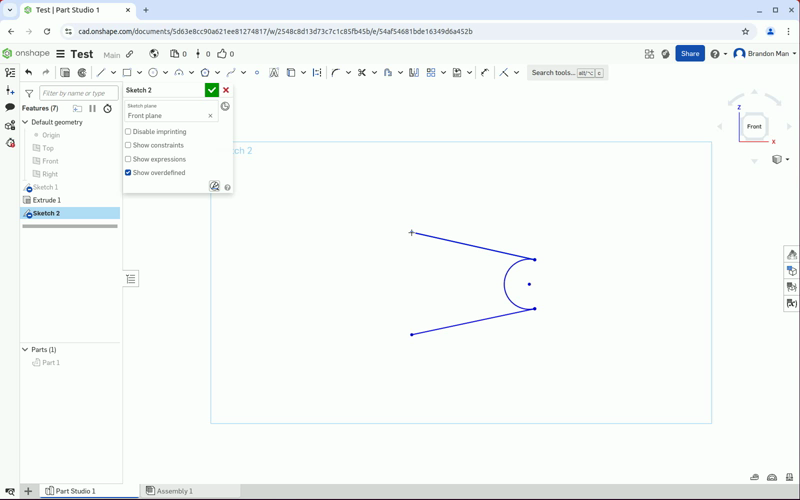
mouse_move(411, 232)
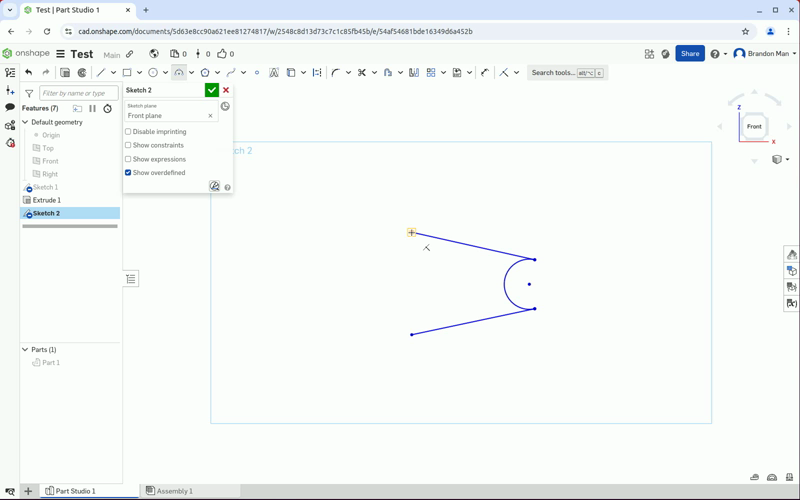
click(411, 232)
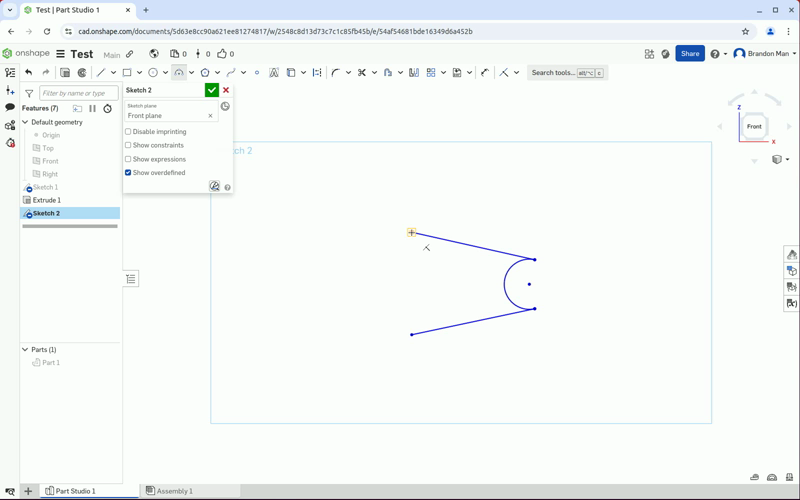
mouse_move(411, 334)
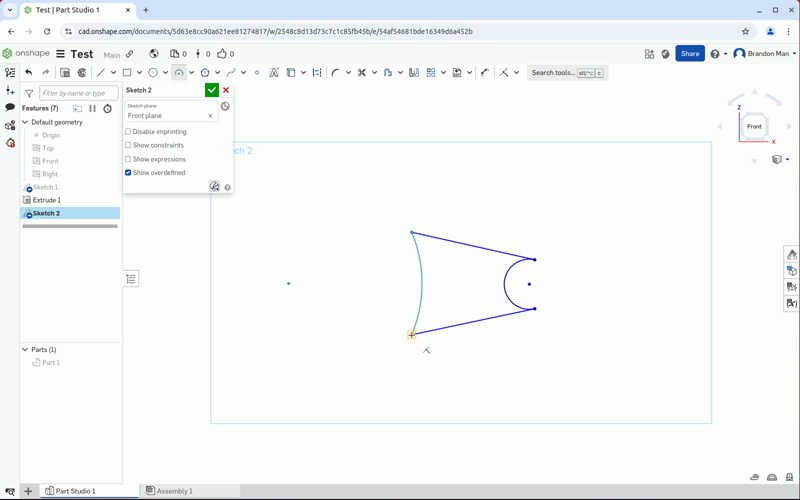
click(411, 334)
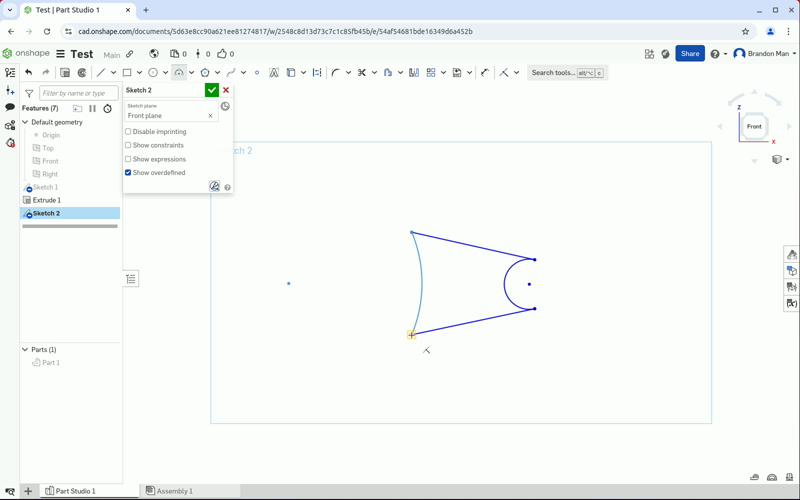
key_down(shift)
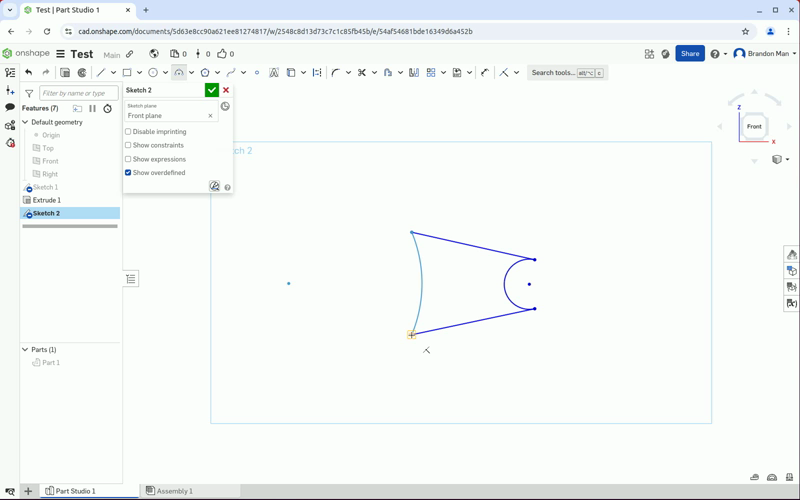
mouse_move(453, 283)
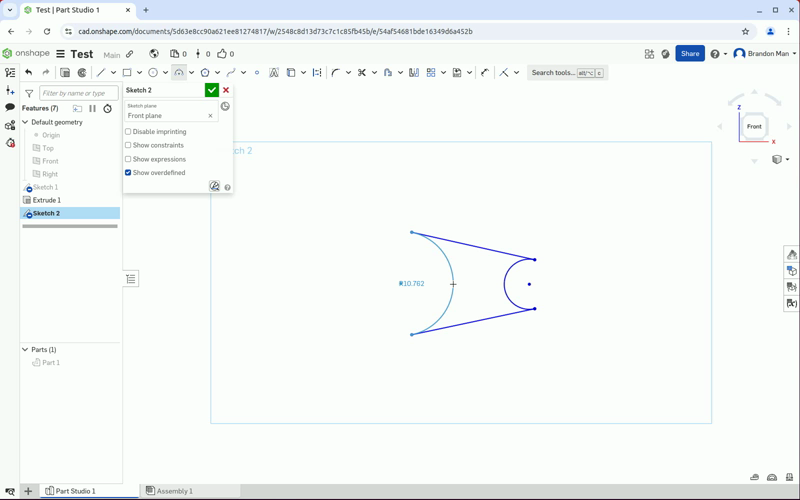
click(453, 283)
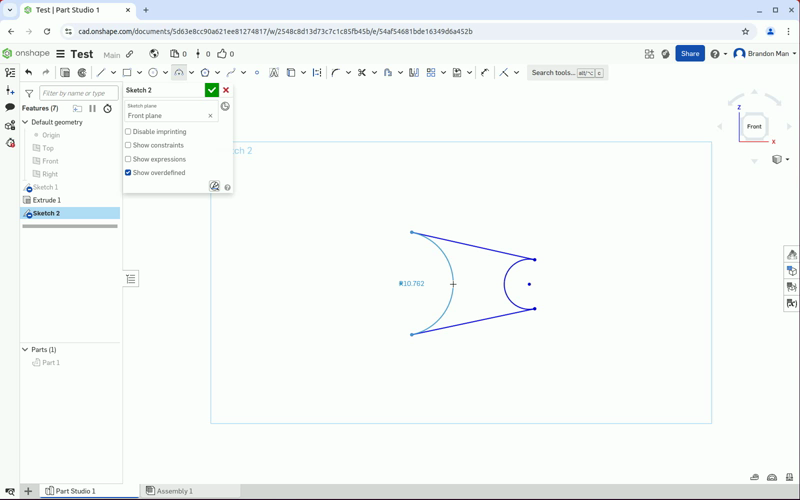
key_up(shift)
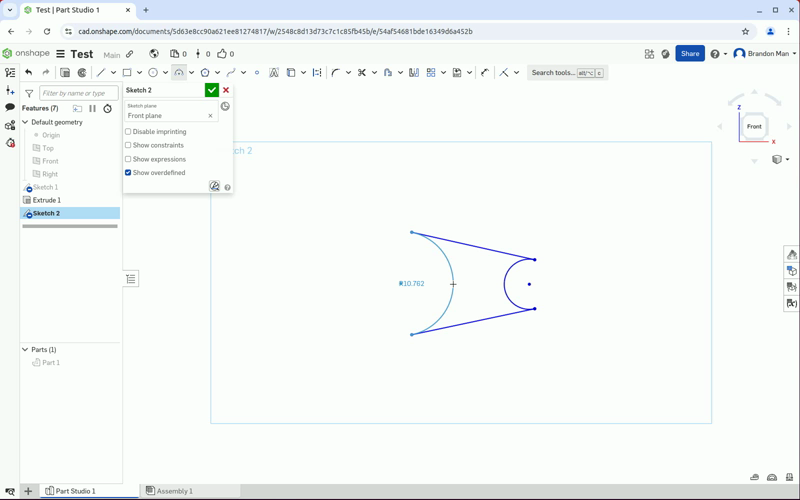
key(esc)
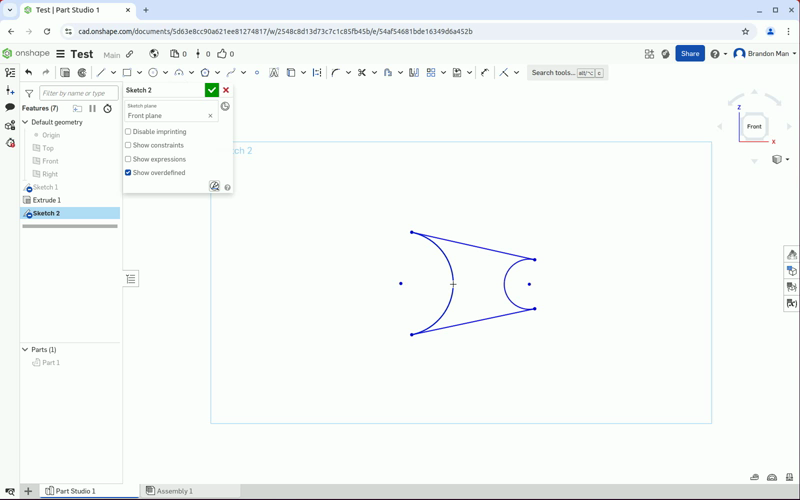
mouse_move(445, 323)
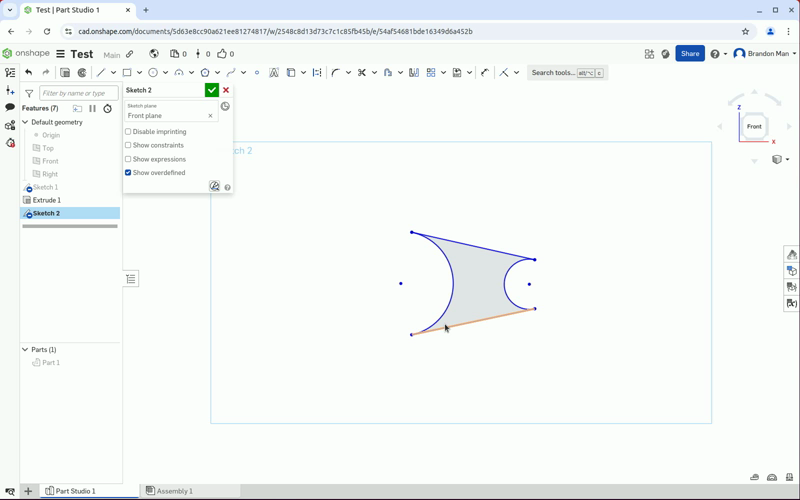
click(445, 323)
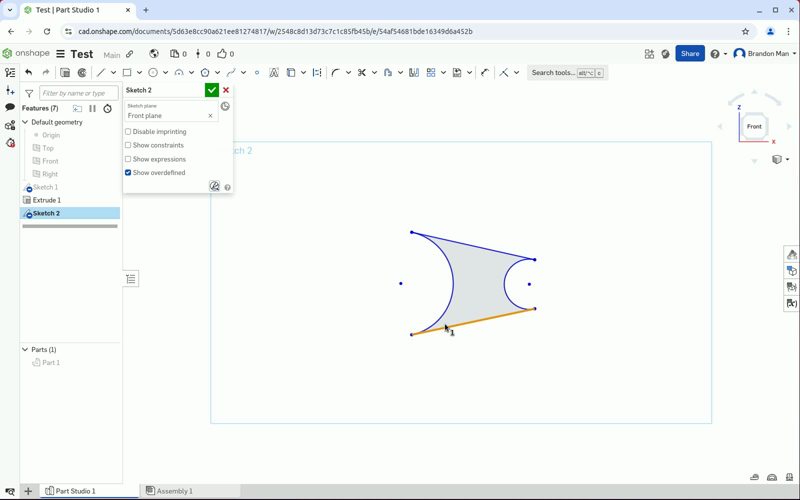
mouse_move(73, 352)
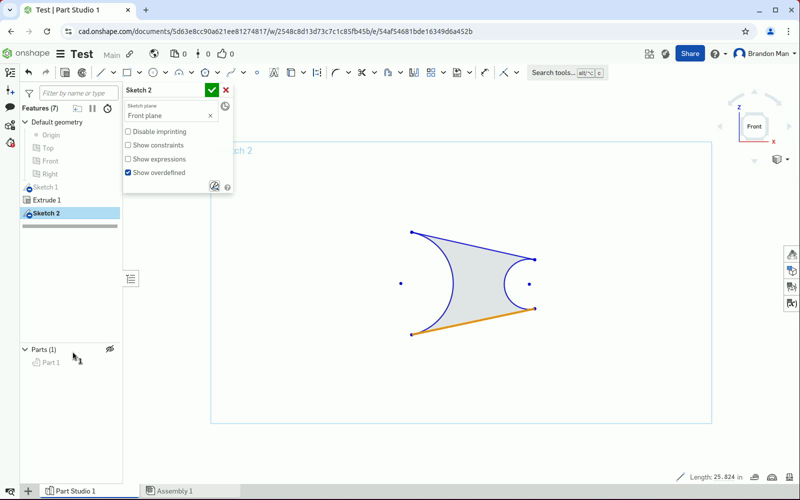
key(shift+y)
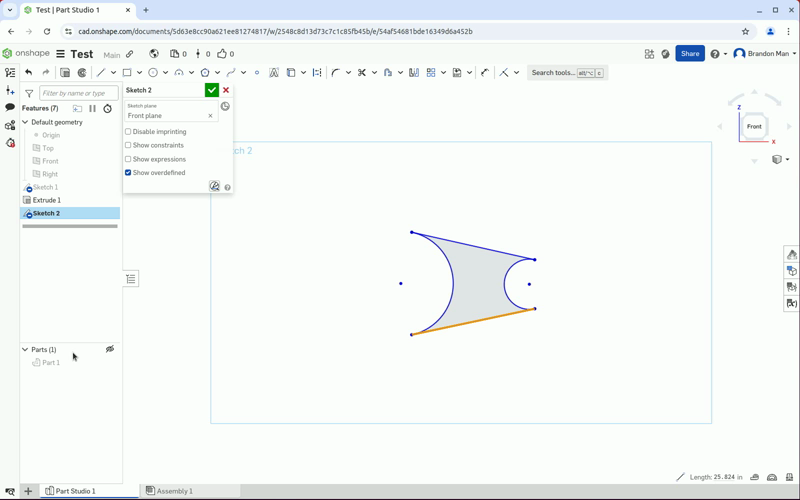
key(shift+e)
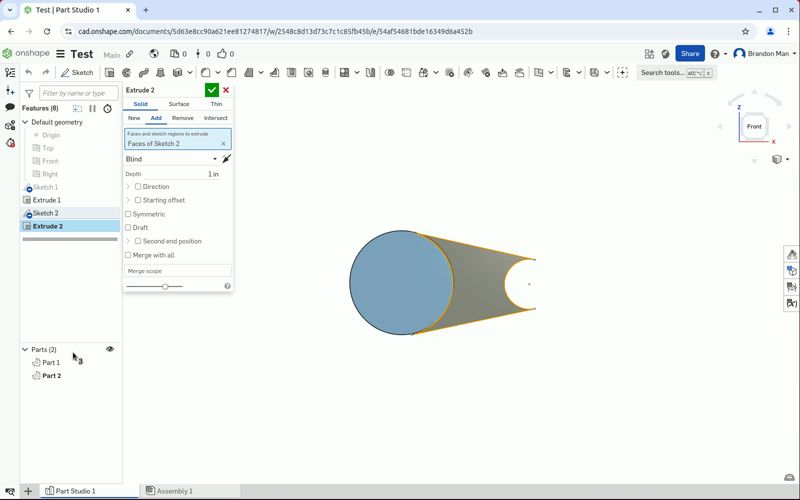
mouse_move(143, 106)
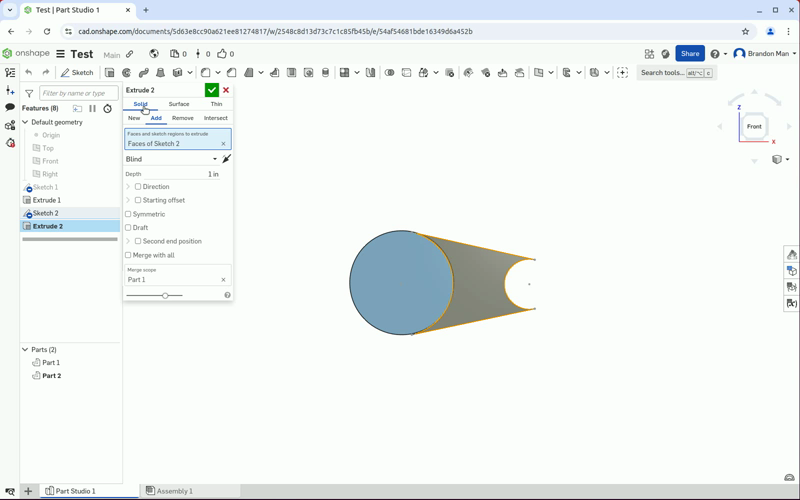
click(143, 106)
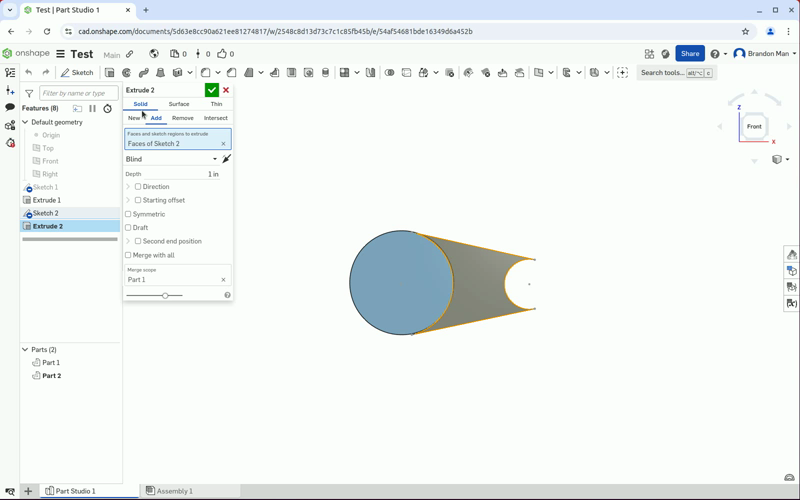
mouse_move(137, 120)
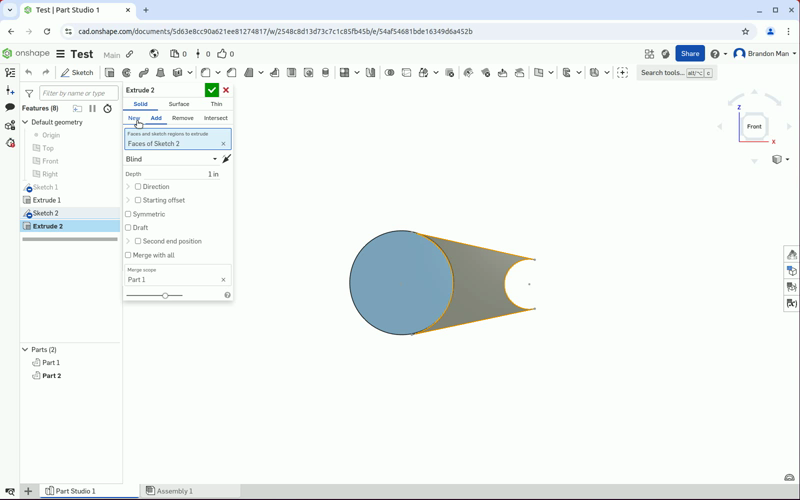
click(137, 120)
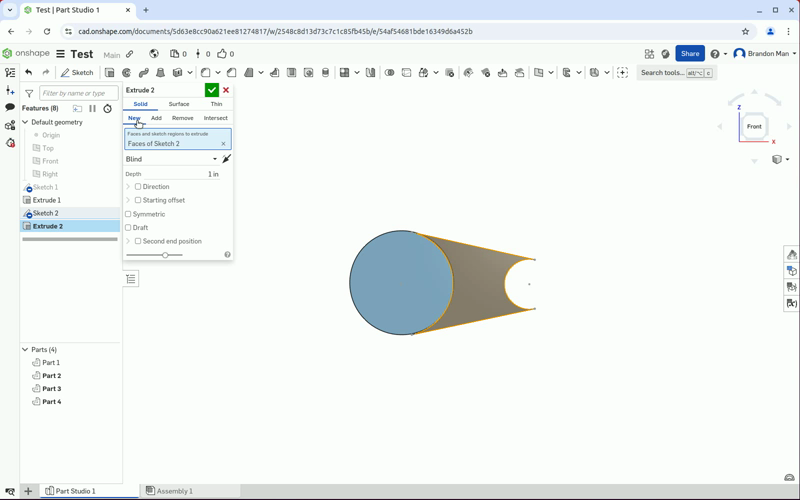
key(tab, 4)
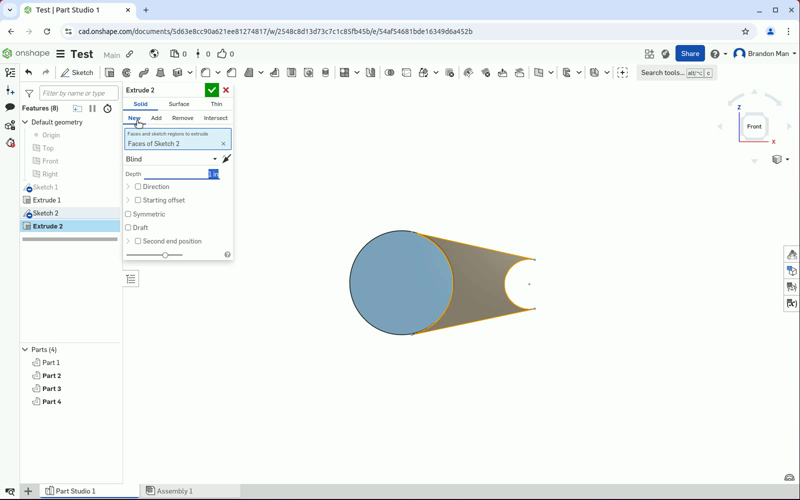
text(15.646)
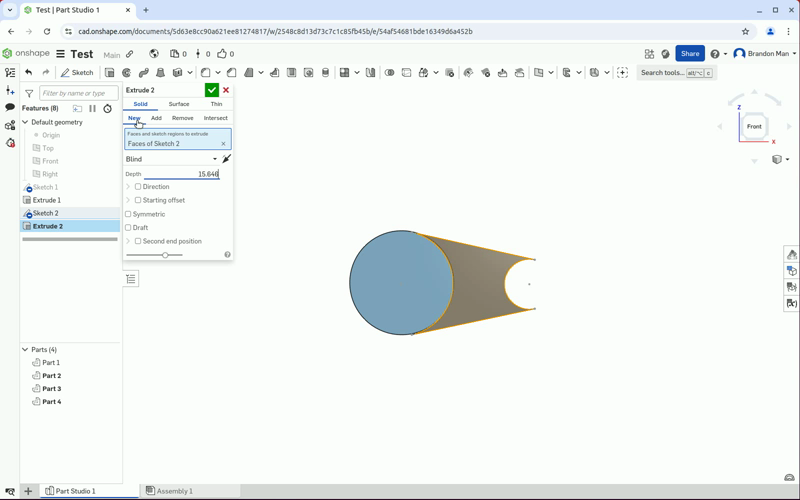
key(enter)
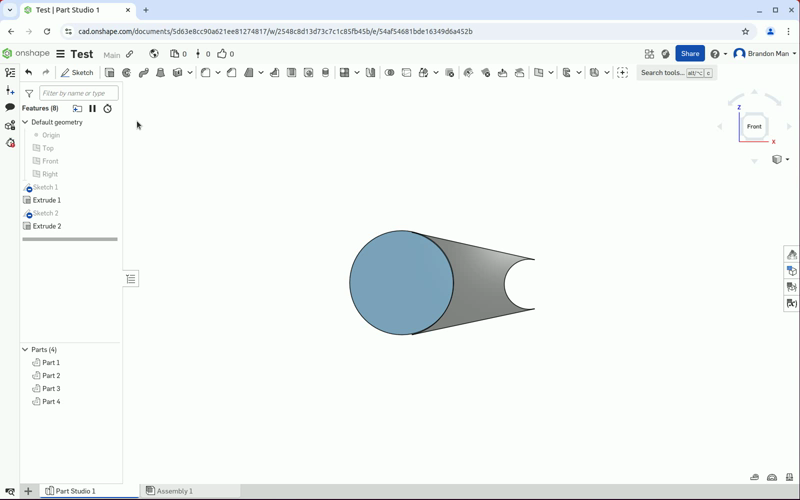
key(shift+h)
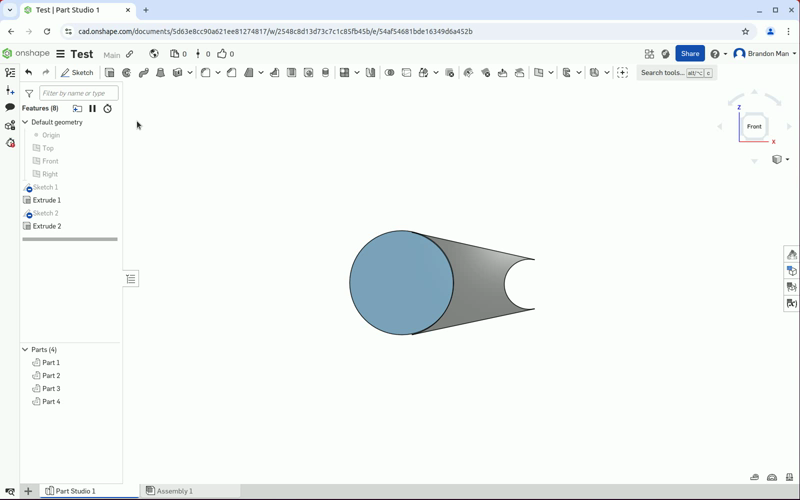
key(shift+h)
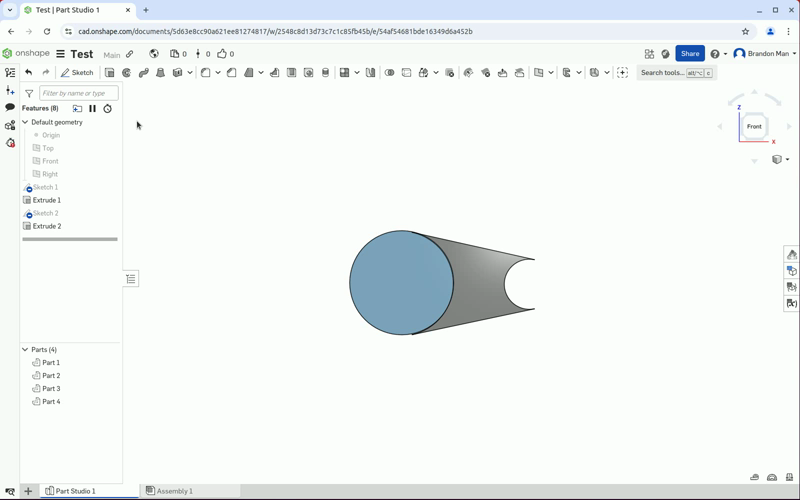
mouse_move(73, 189)
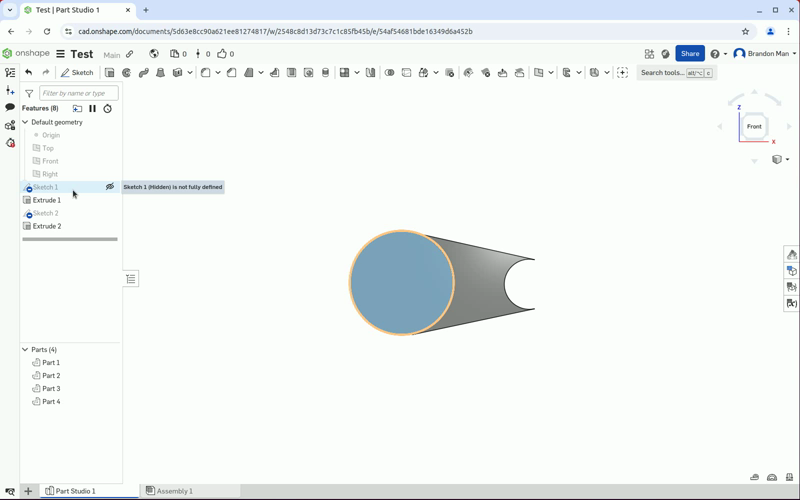
click(73, 189)
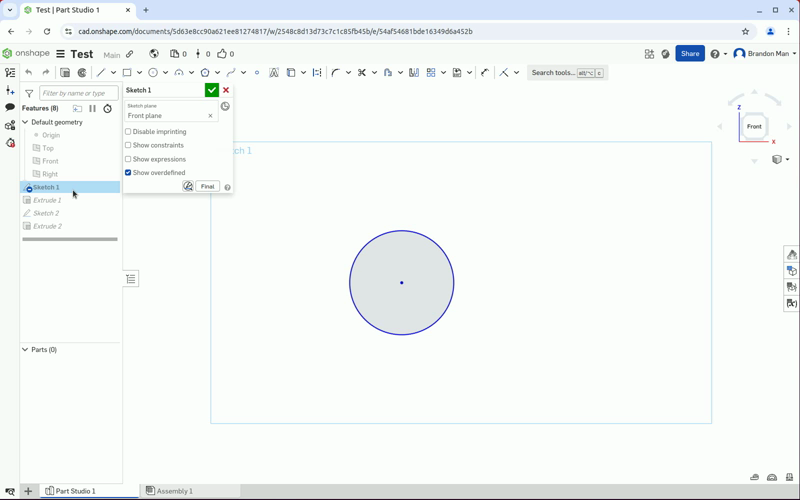
mouse_move(229, 92)
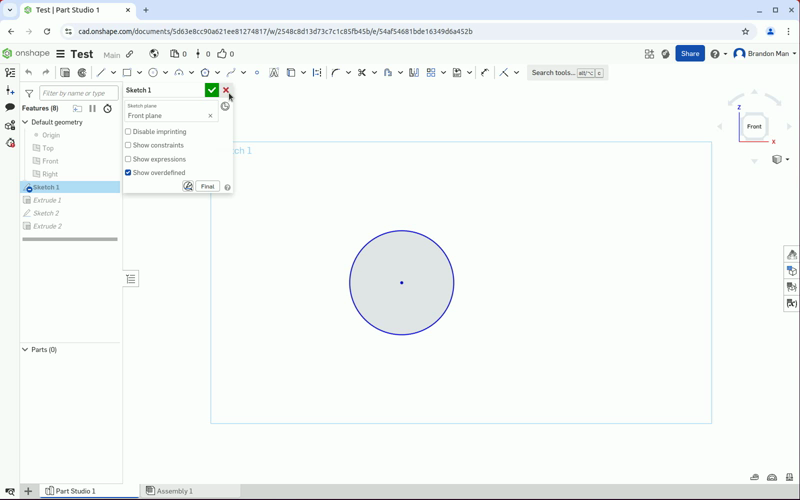
click(229, 92)
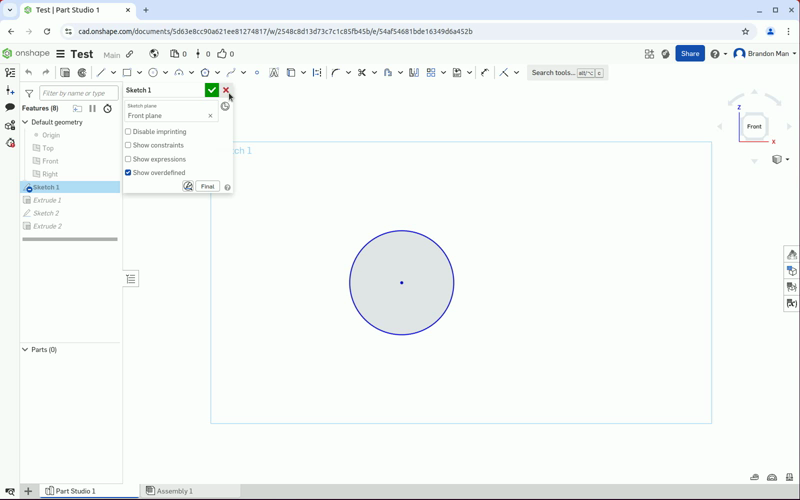
key(shift+s)
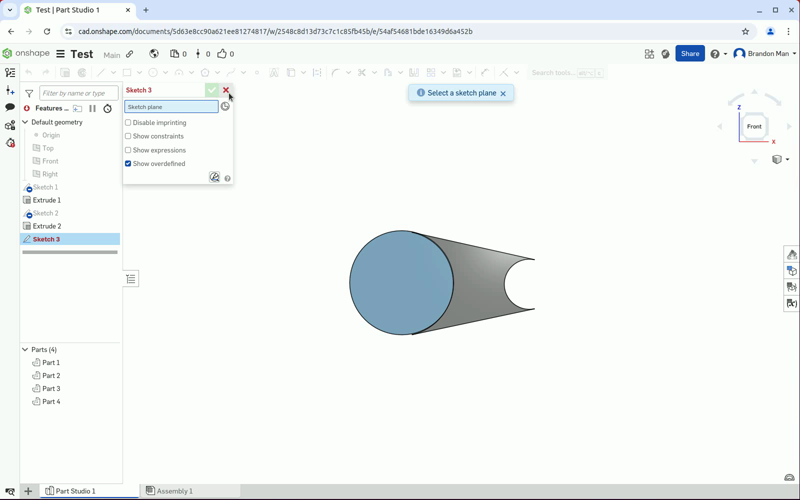
mouse_move(73, 163)
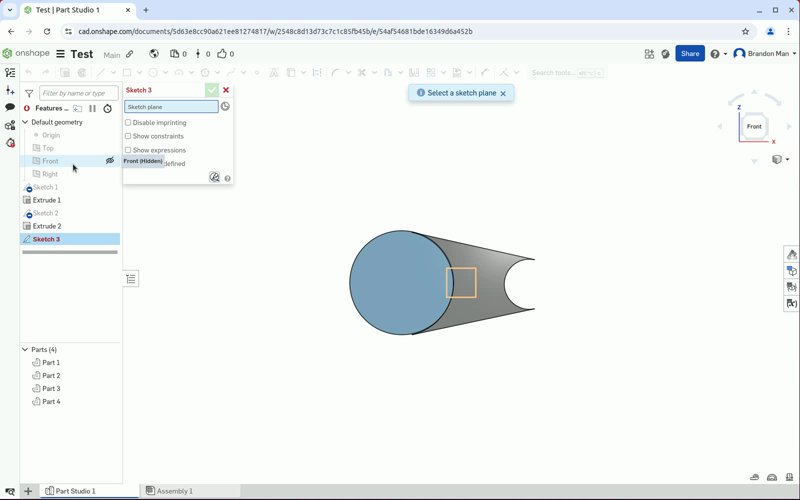
click(73, 163)
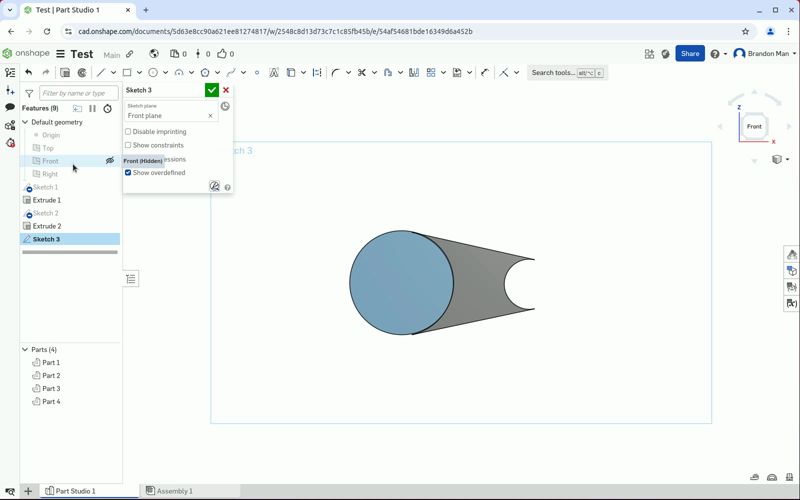
mouse_move(73, 352)
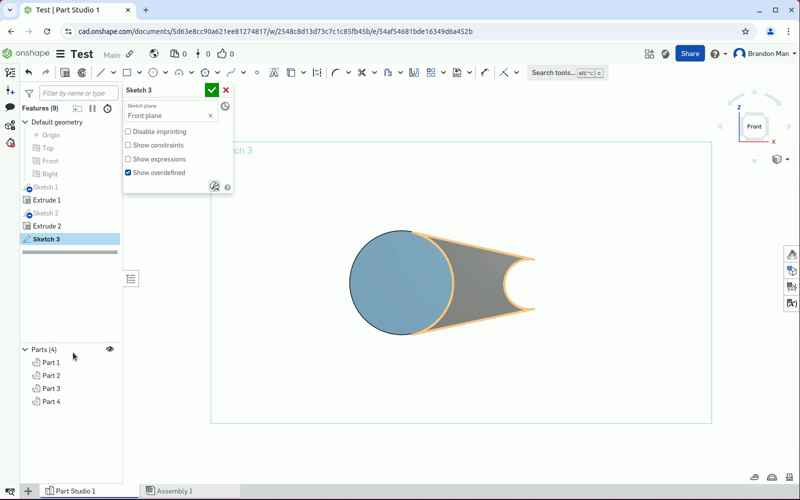
key(y)
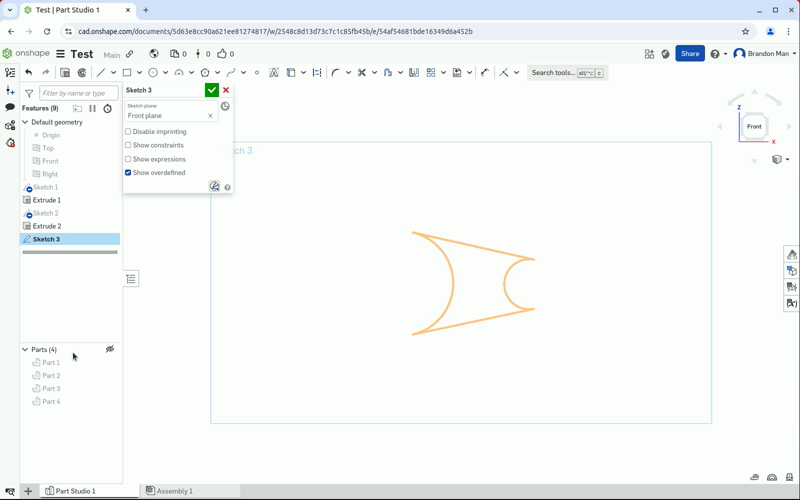
key(c)
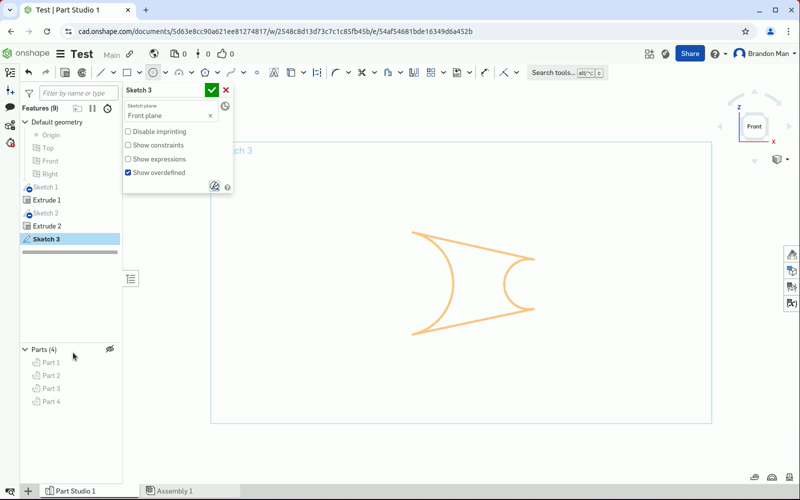
key_down(shift)
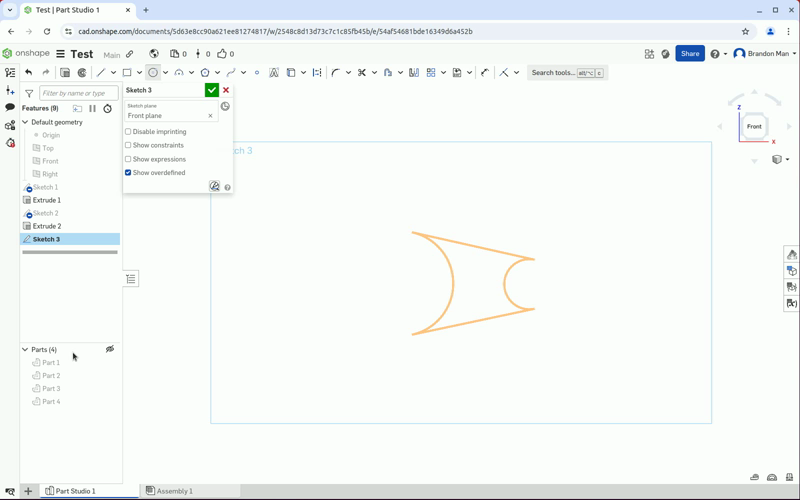
mouse_move(529, 282)
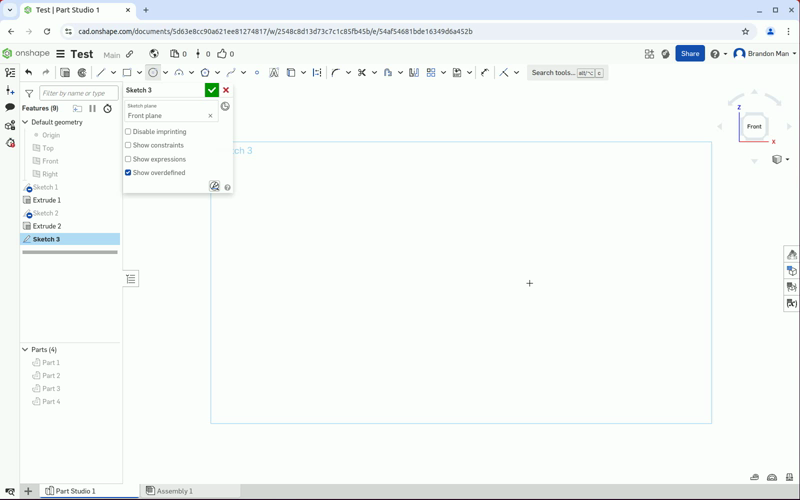
click(529, 282)
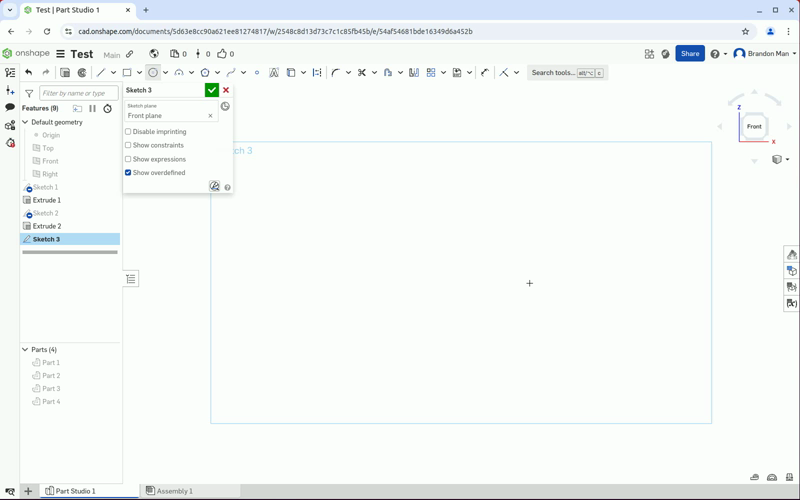
key_up(shift)
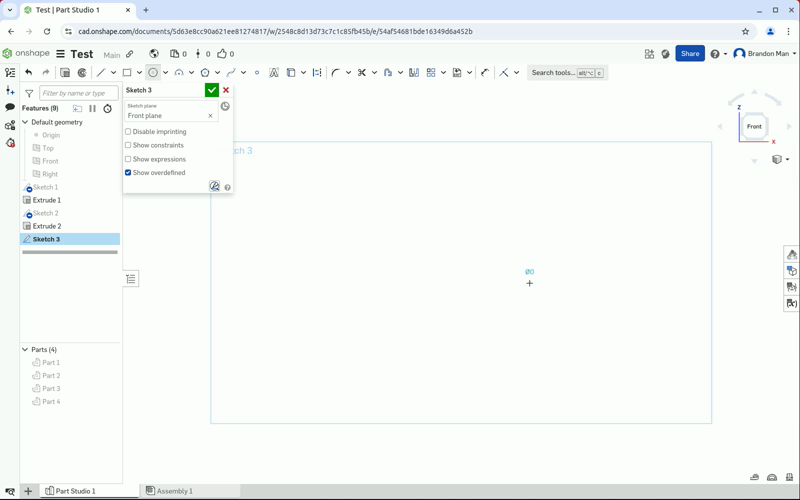
mouse_move(555, 282)
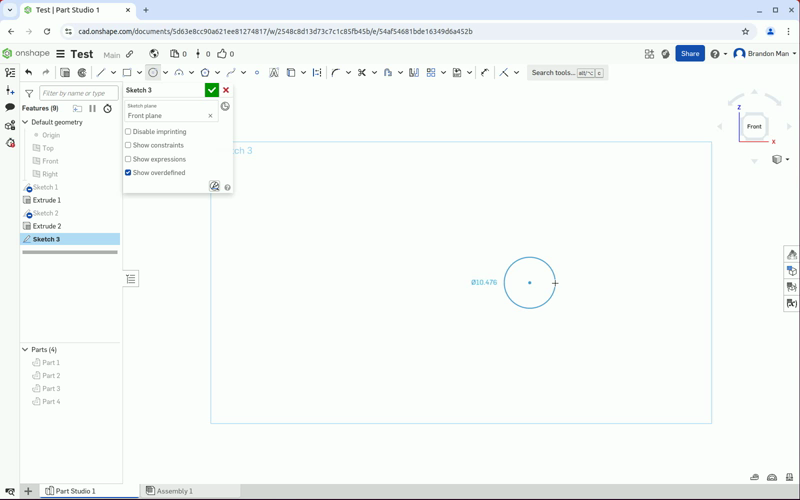
click(555, 282)
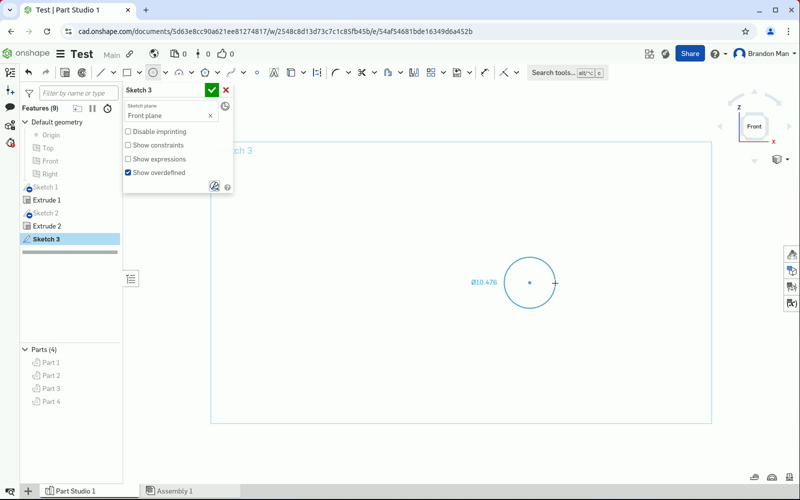
key(esc)
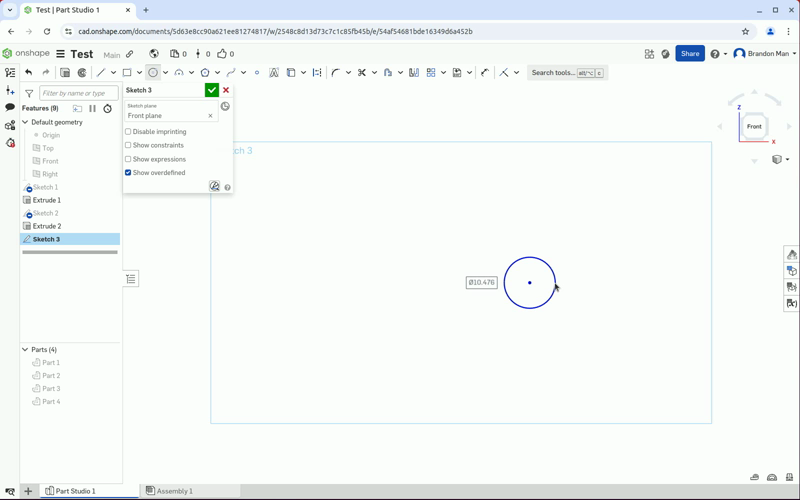
mouse_move(529, 279)
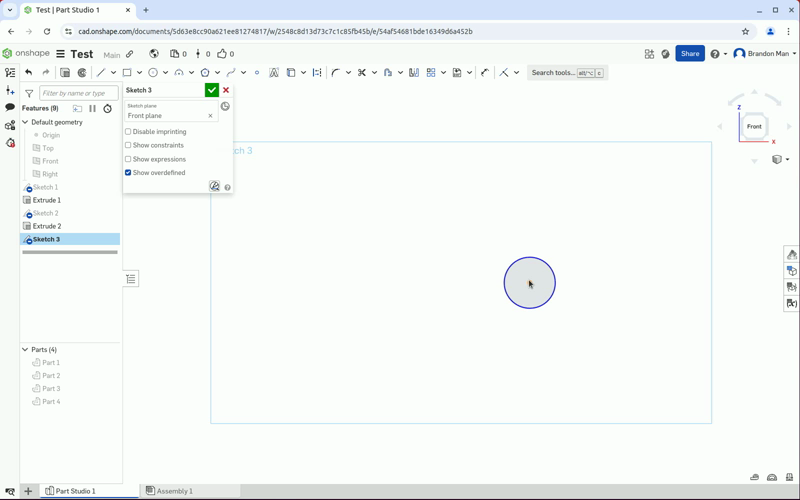
click(529, 279)
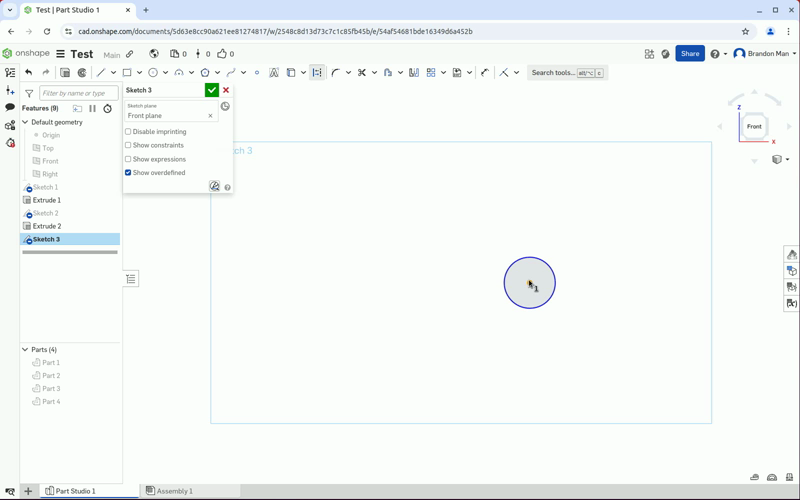
mouse_move(73, 352)
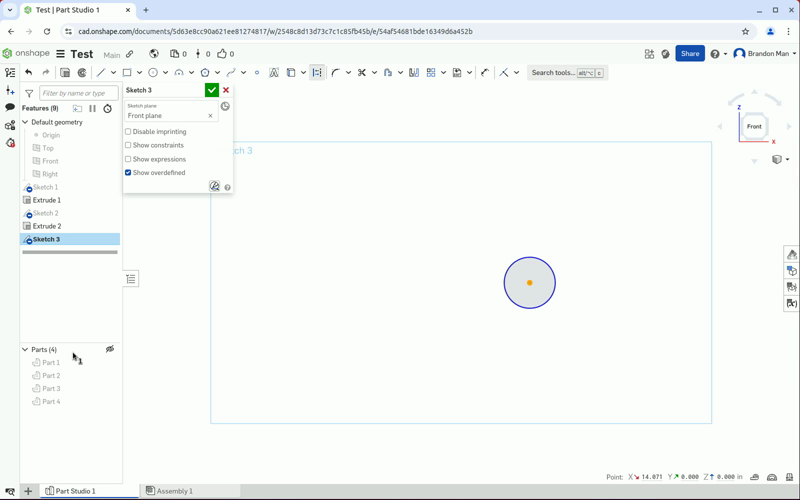
key(shift+y)
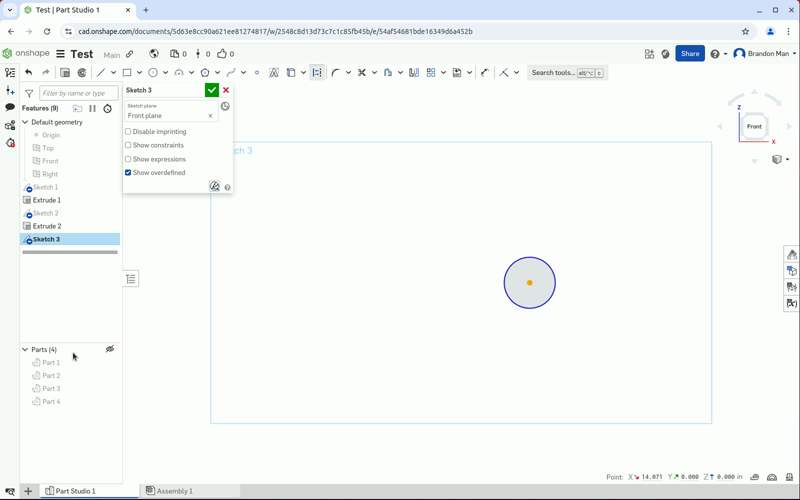
key(shift+e)
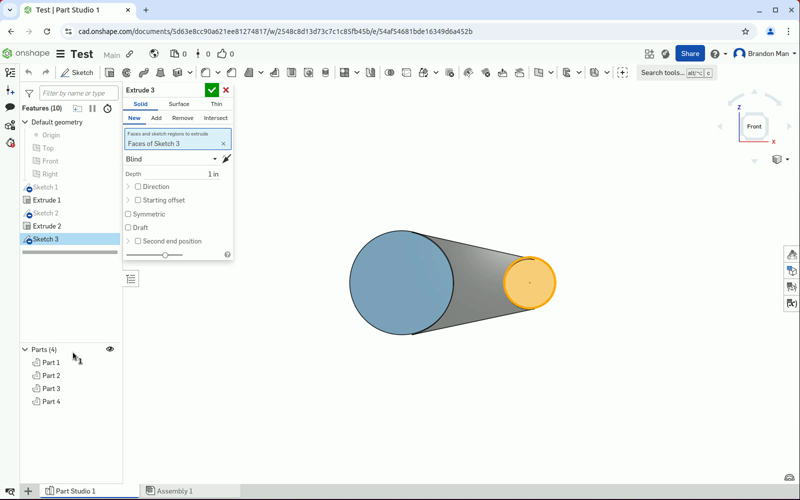
mouse_move(143, 106)
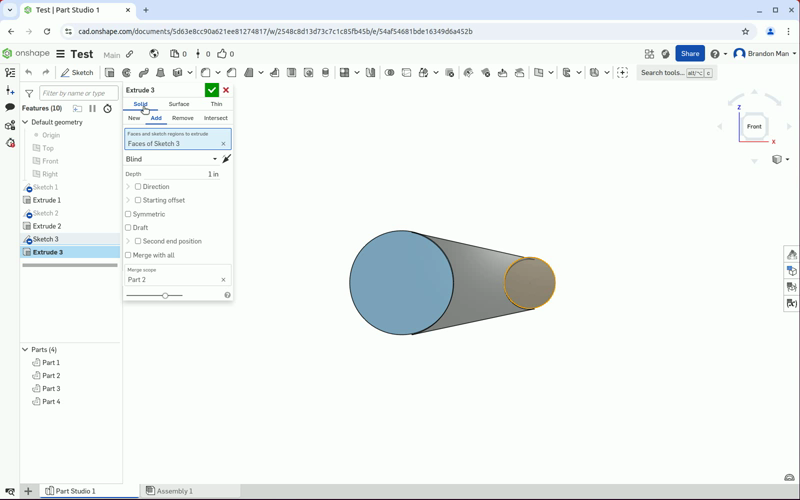
click(143, 106)
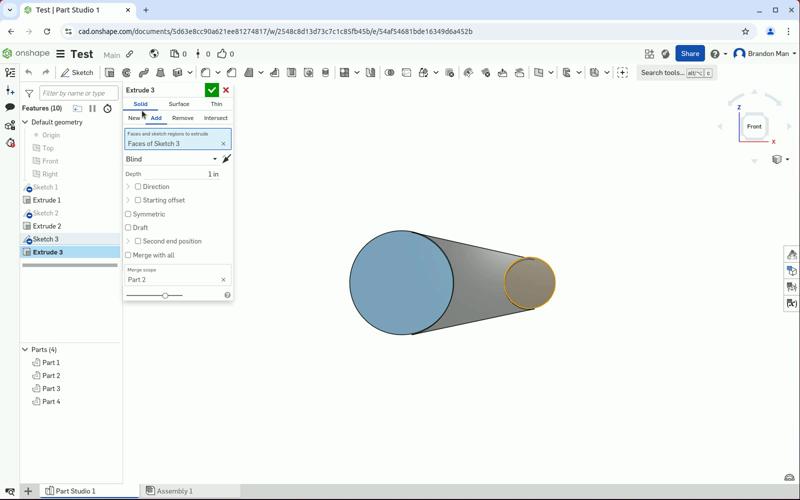
mouse_move(137, 120)
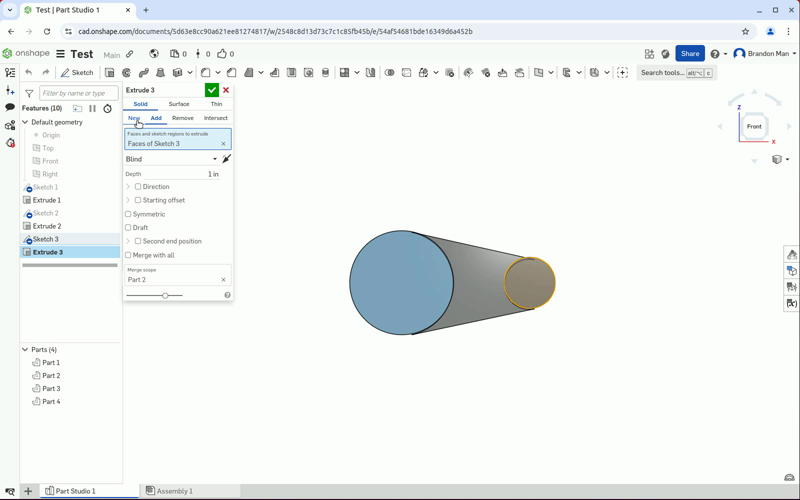
click(137, 120)
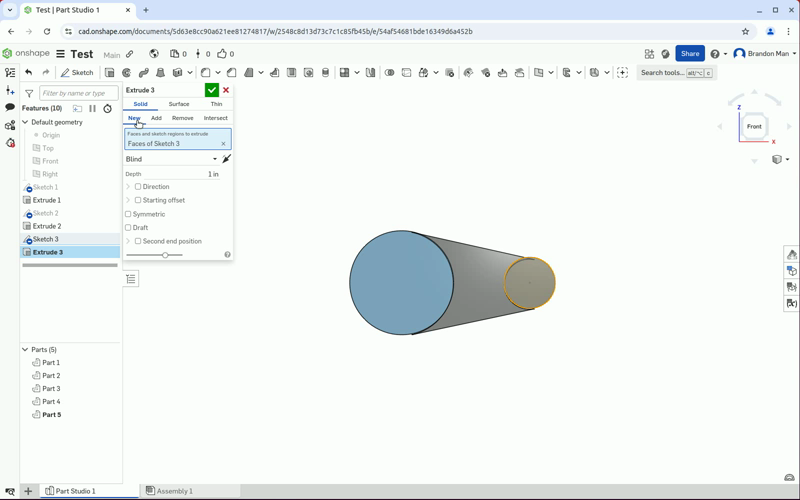
key(tab, 4)
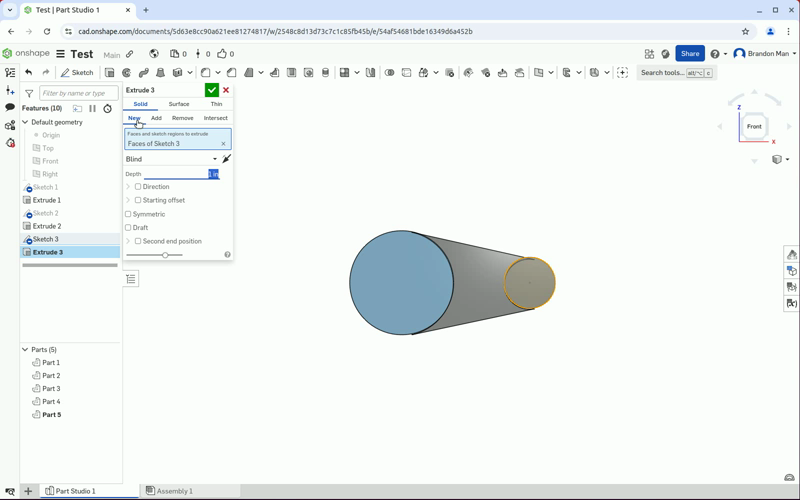
text(15.646)
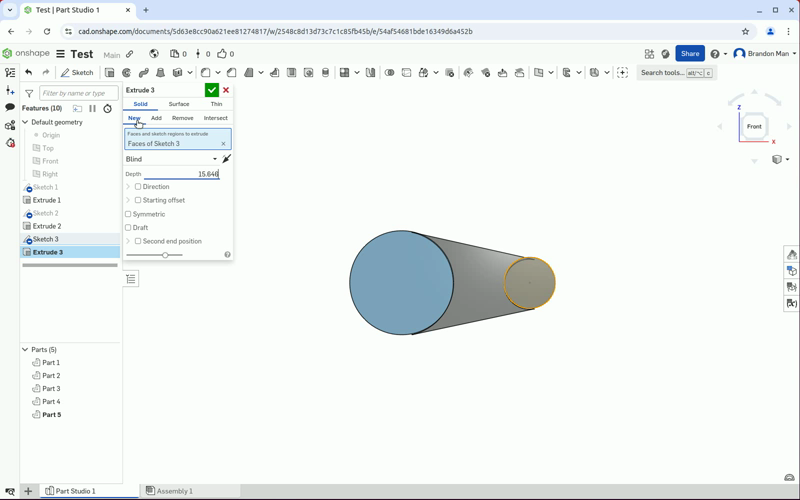
key(enter)
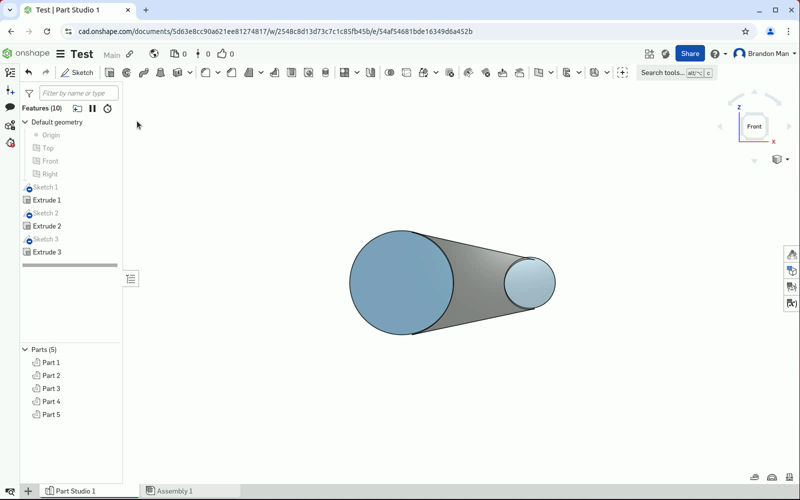
key(shift+h)
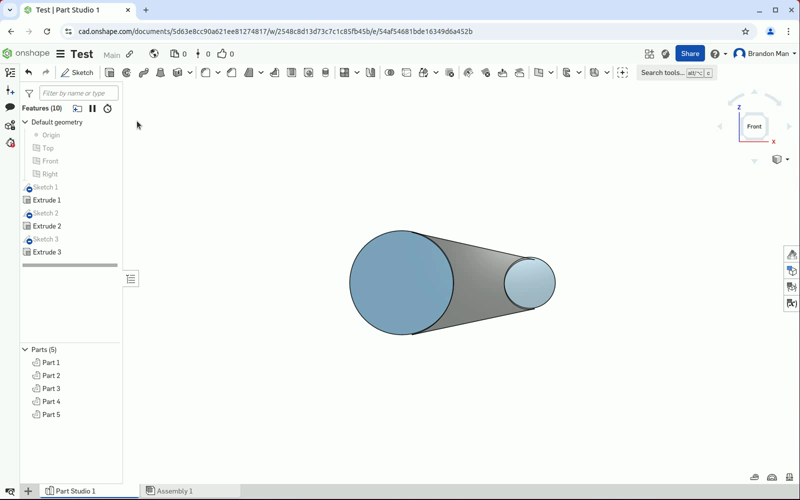
key(shift+h)
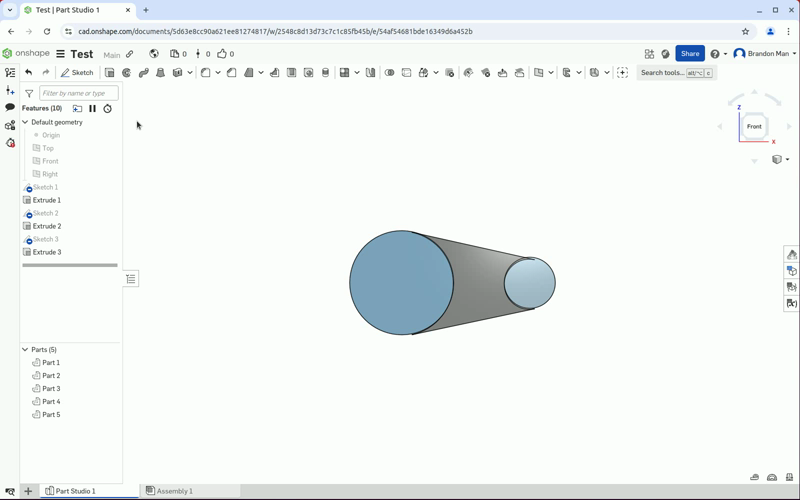
mouse_move(73, 189)
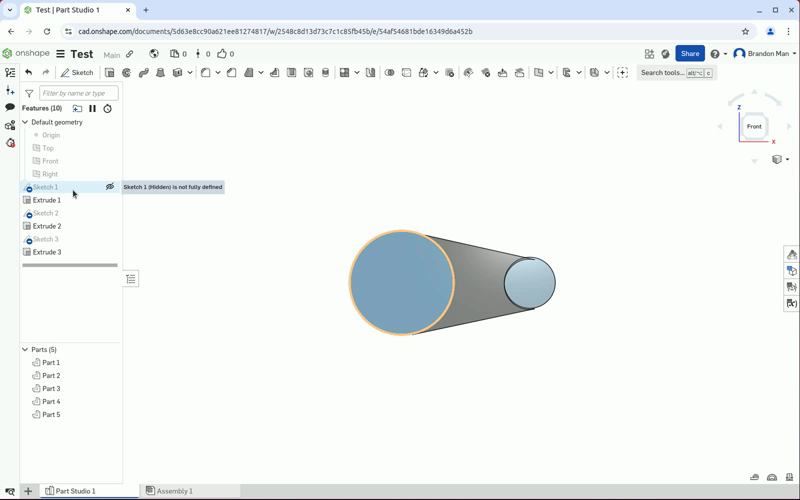
click(73, 189)
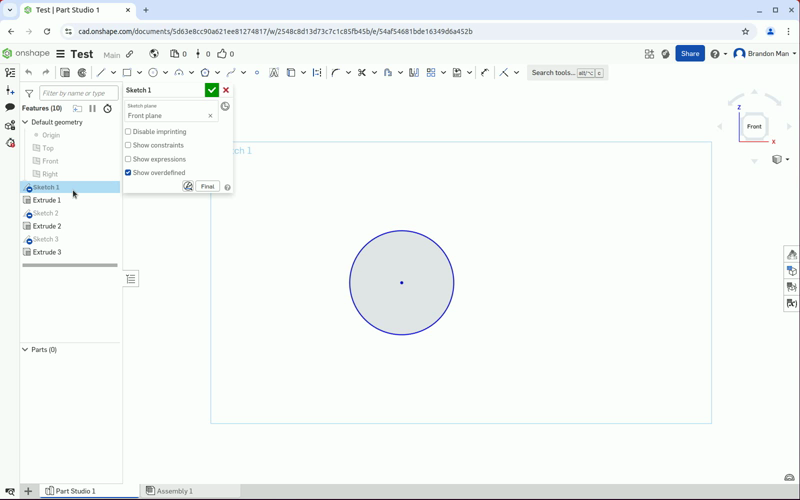
mouse_move(229, 92)
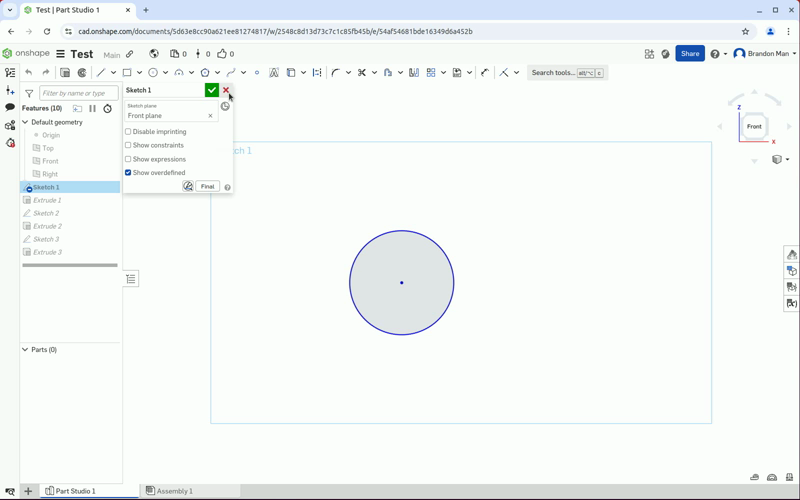
click(229, 92)
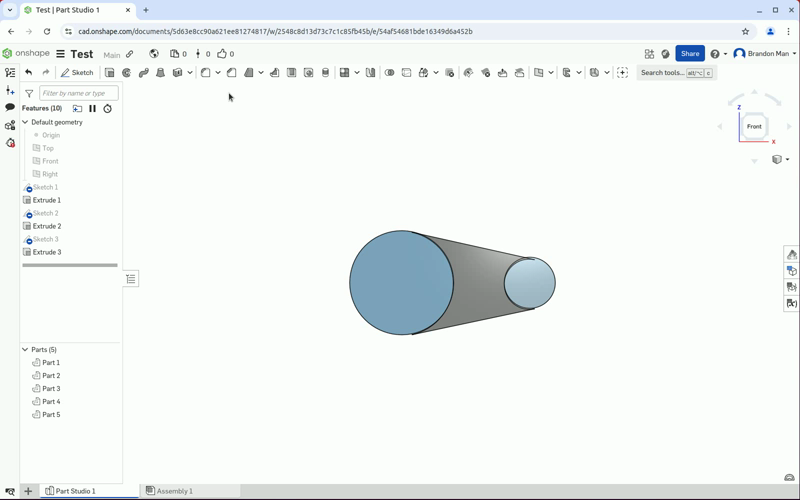
mouse_move(541, 75)
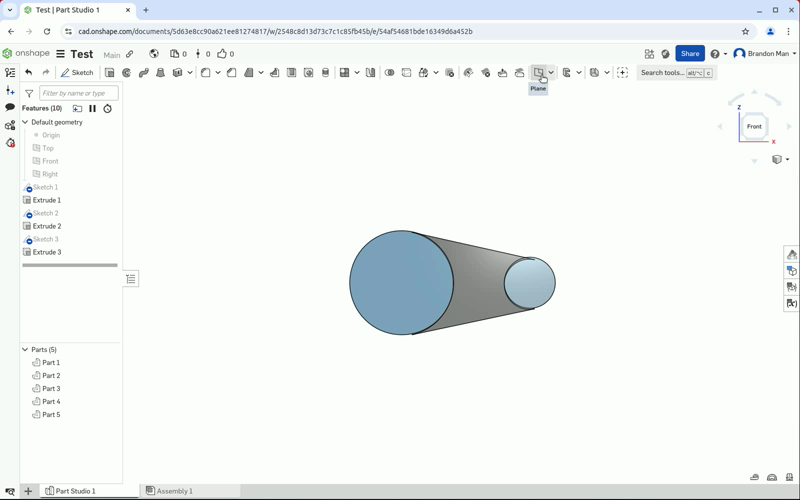
click(541, 75)
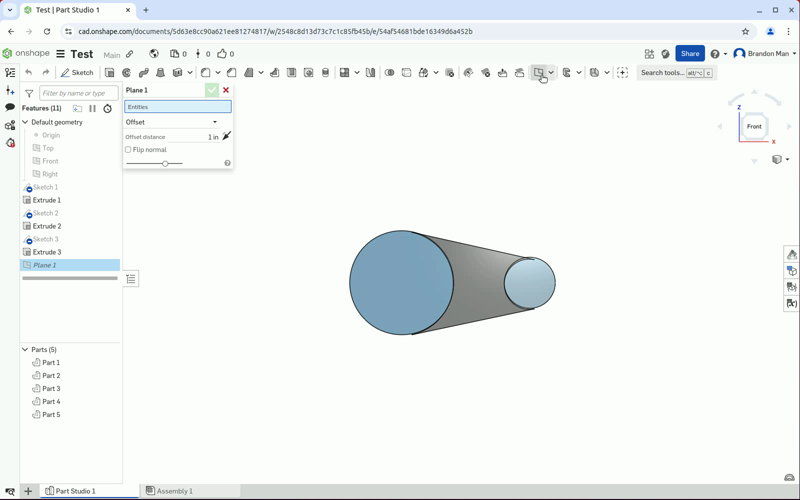
mouse_move(73, 163)
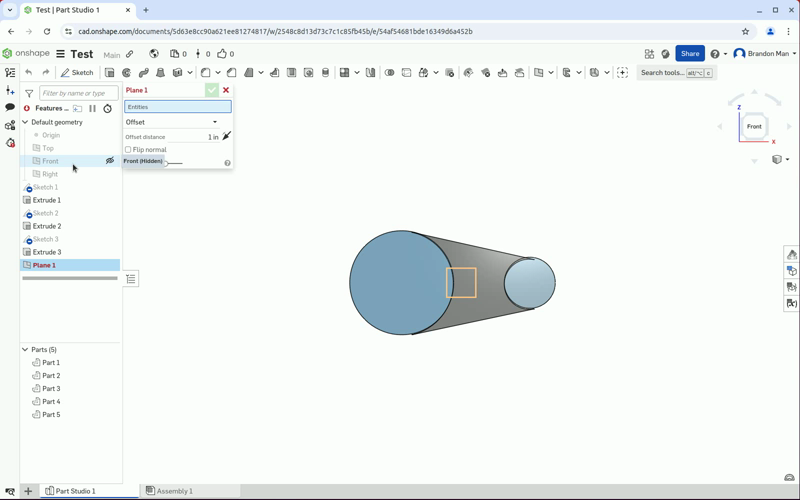
click(73, 163)
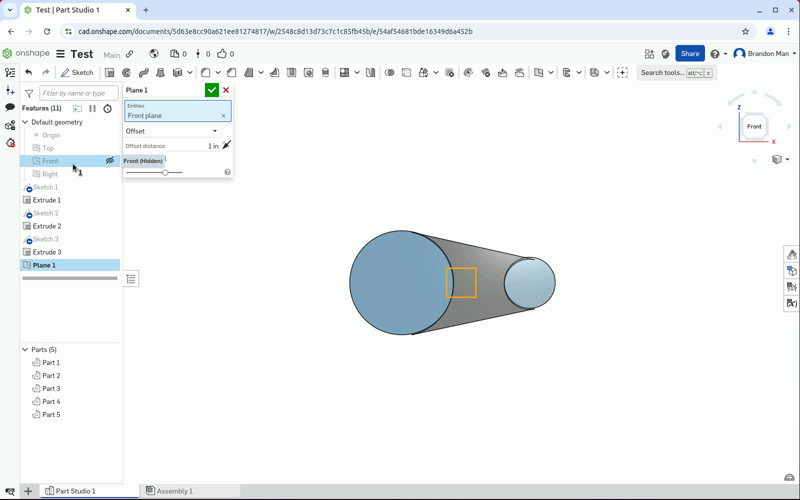
key(tab, 2)
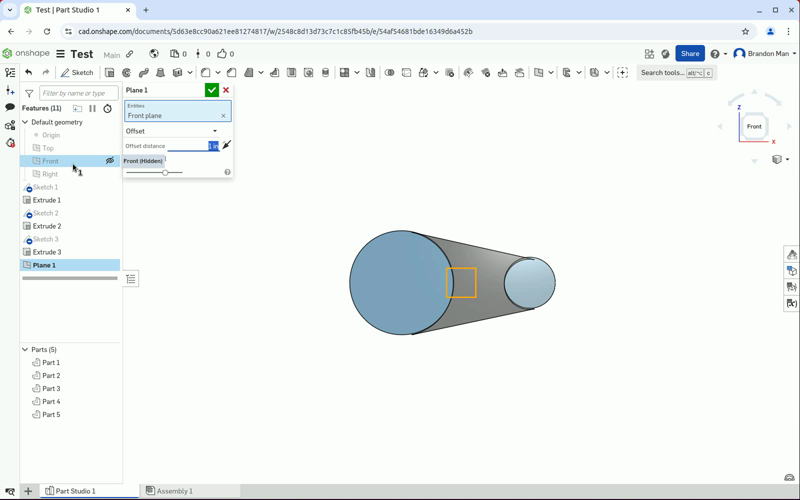
text(15.652)
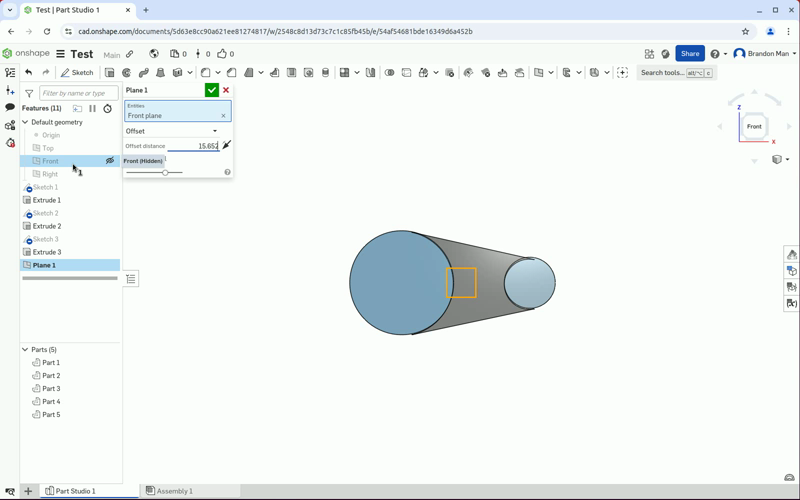
key(enter, 2)
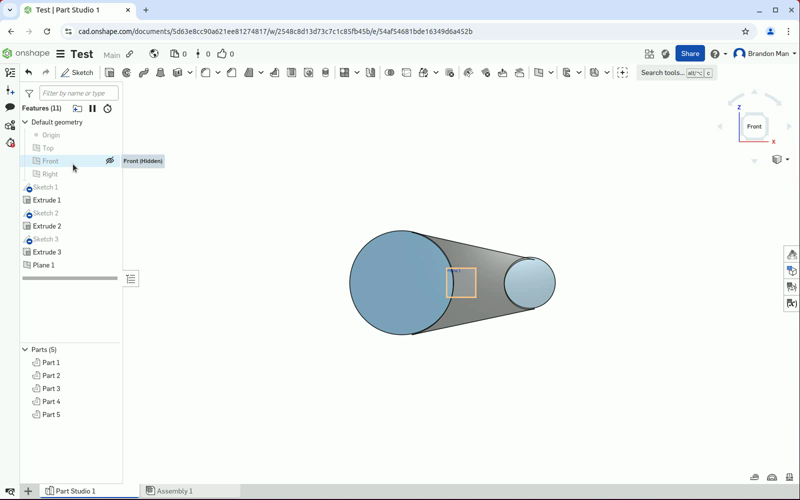
key(shift+s)
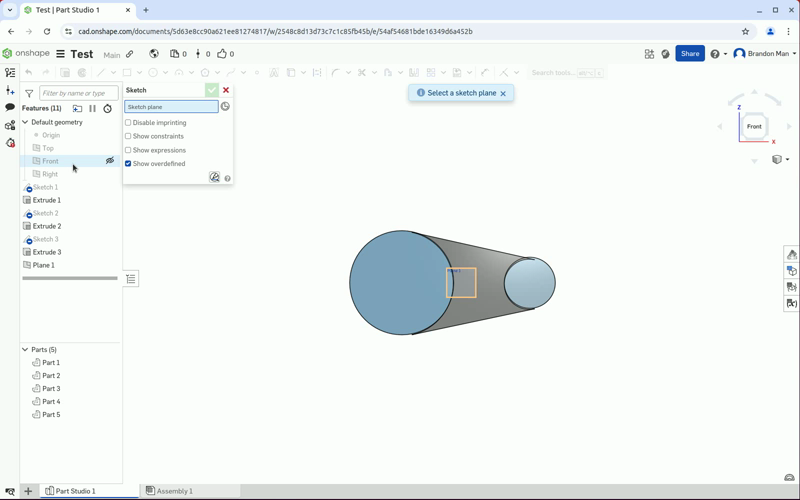
mouse_move(73, 267)
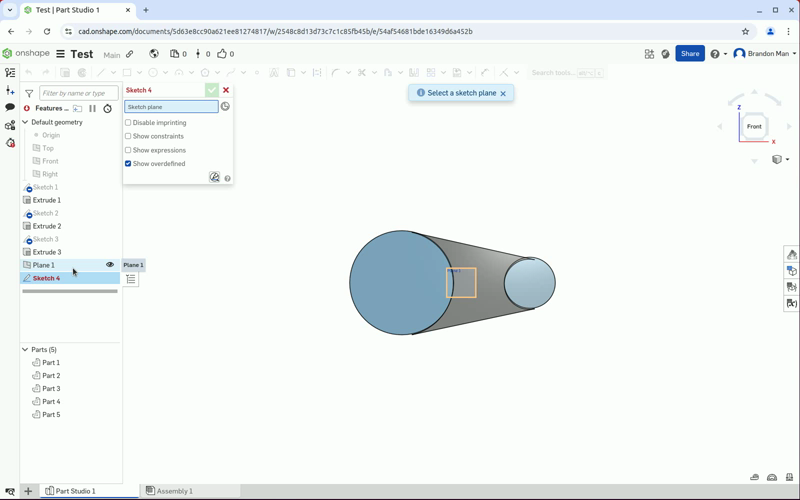
click(73, 267)
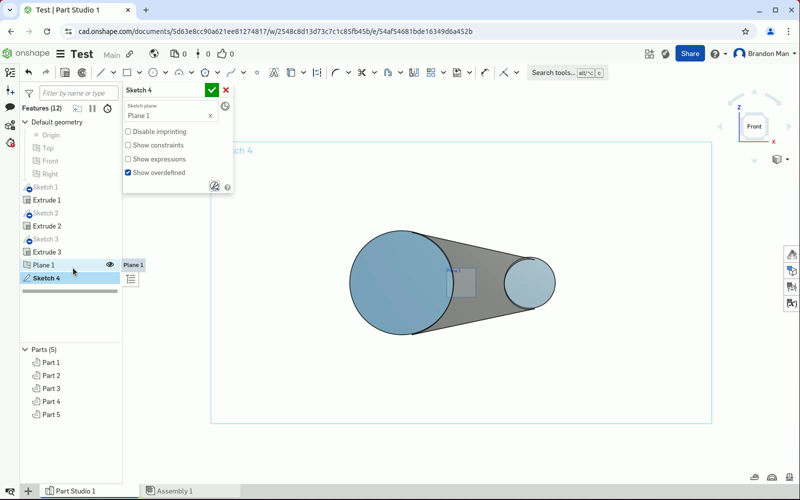
mouse_move(73, 352)
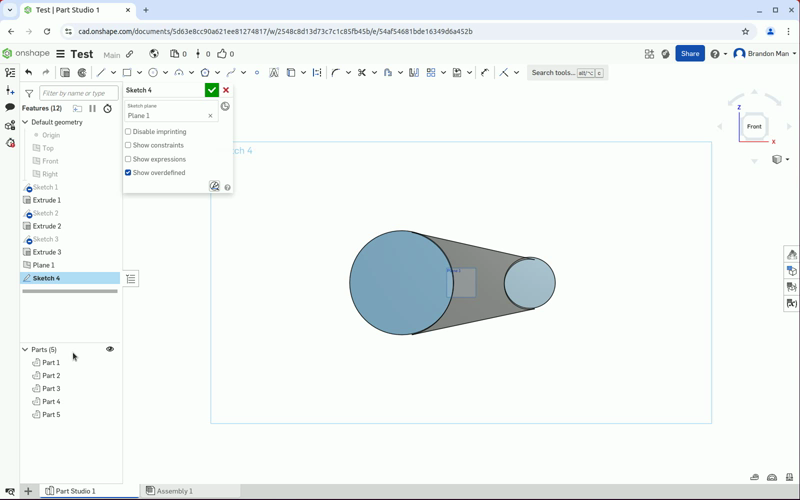
key(y)
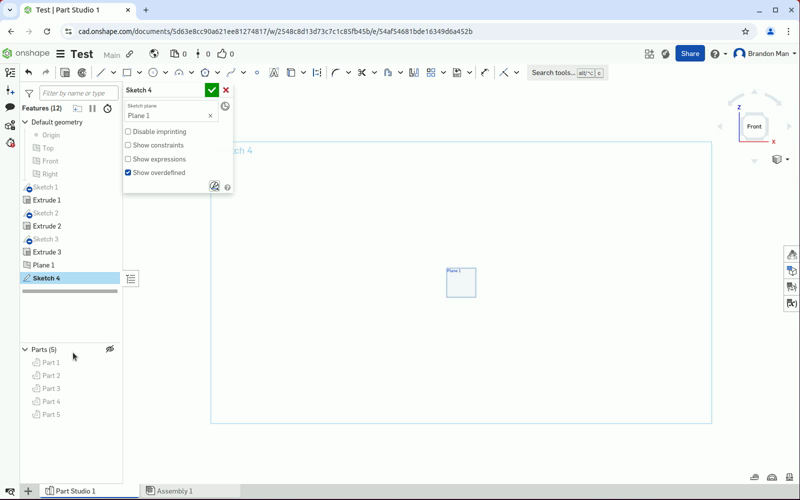
key(c)
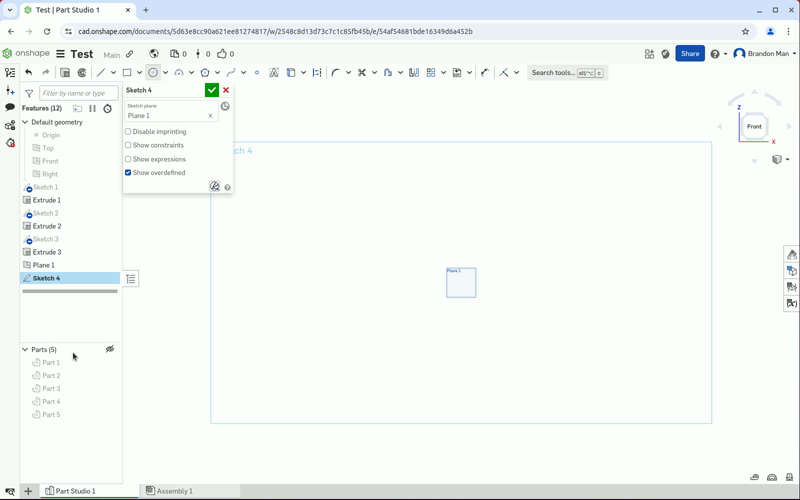
key_down(shift)
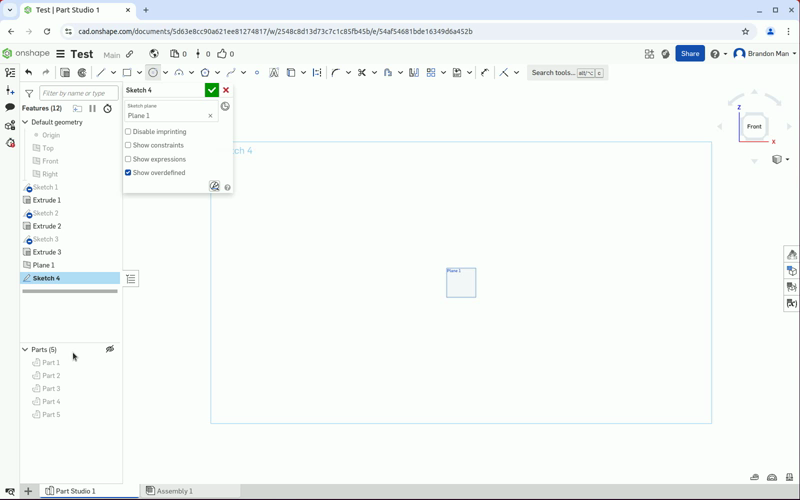
mouse_move(401, 282)
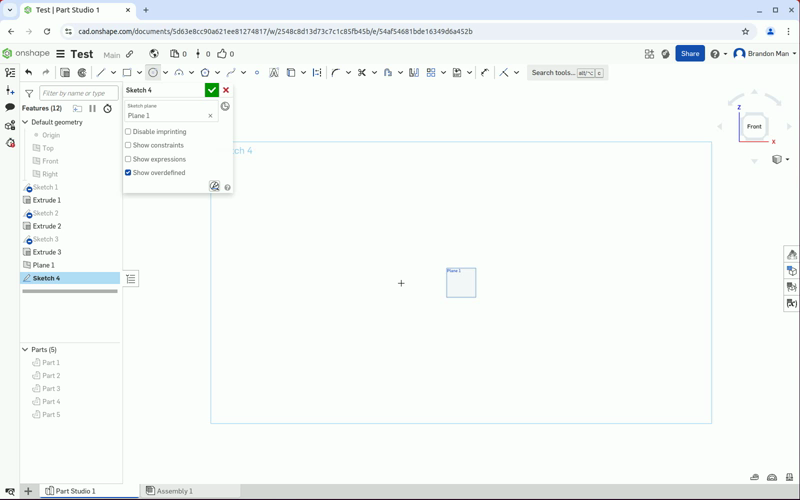
click(401, 282)
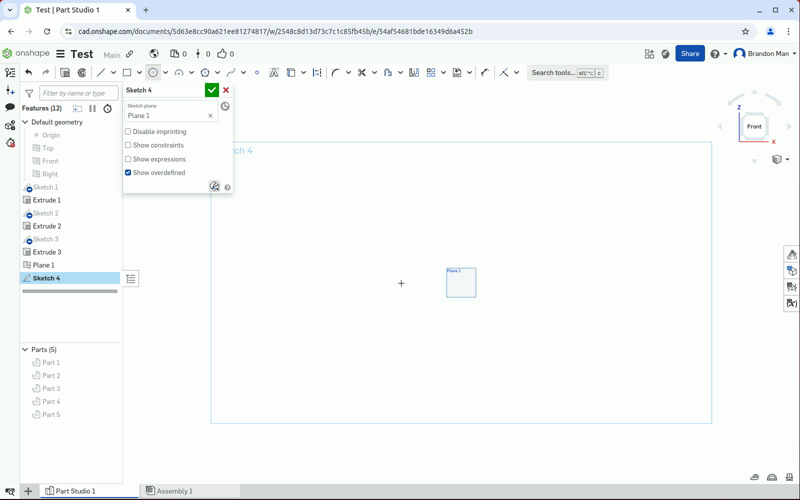
key_up(shift)
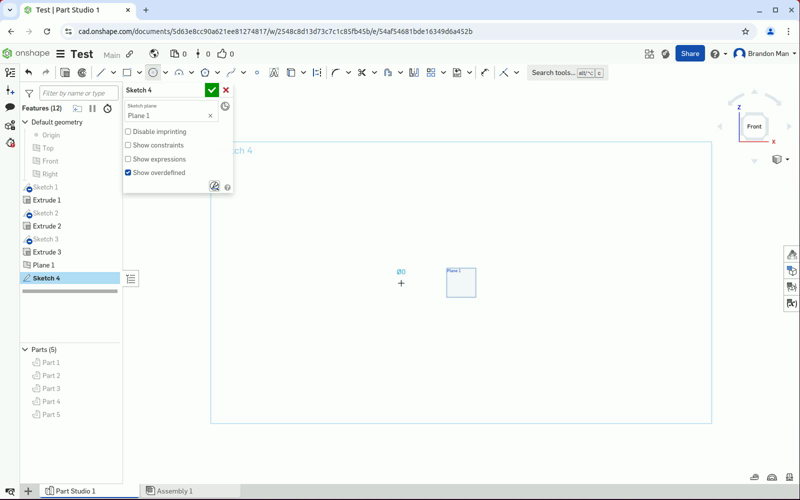
mouse_move(445, 282)
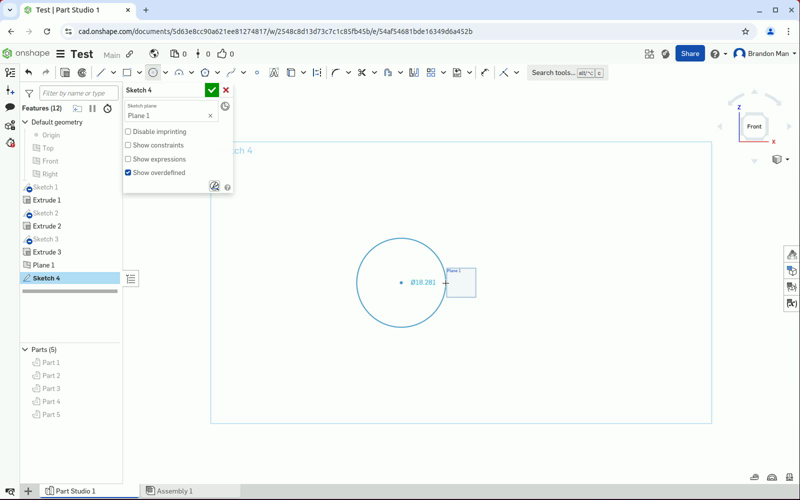
click(445, 282)
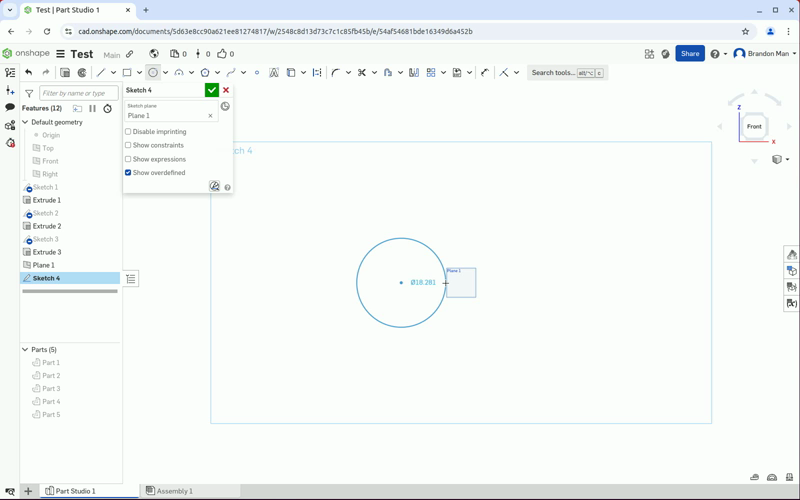
key(esc)
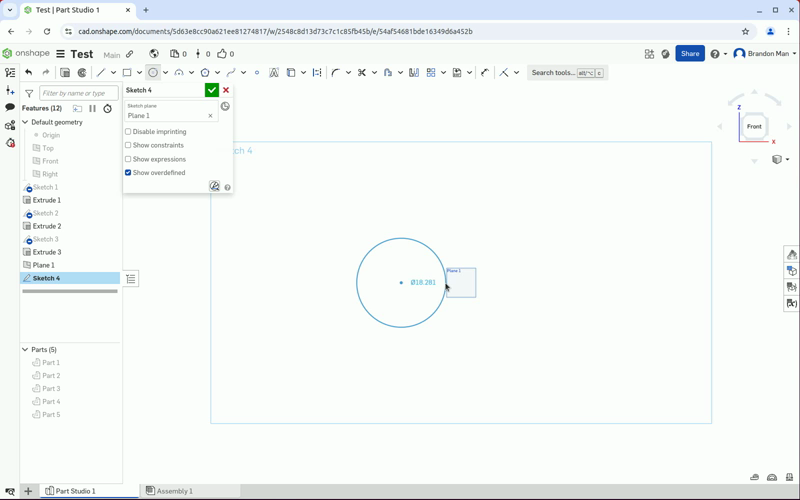
mouse_move(386, 245)
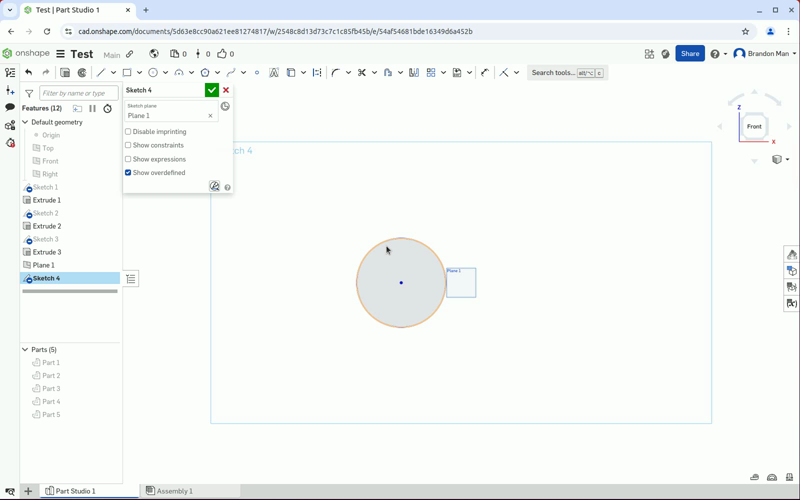
click(386, 245)
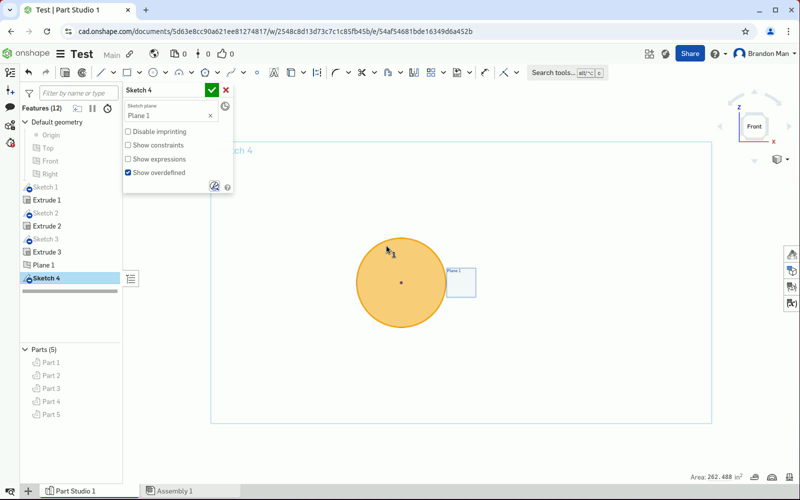
mouse_move(73, 352)
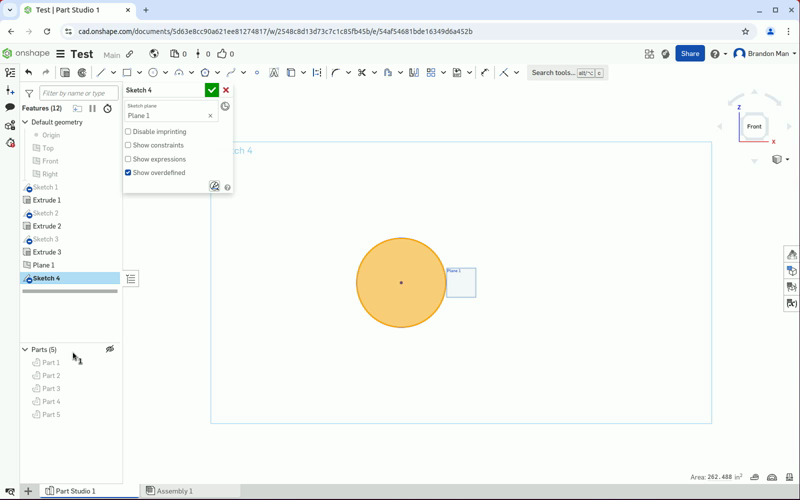
key(shift+y)
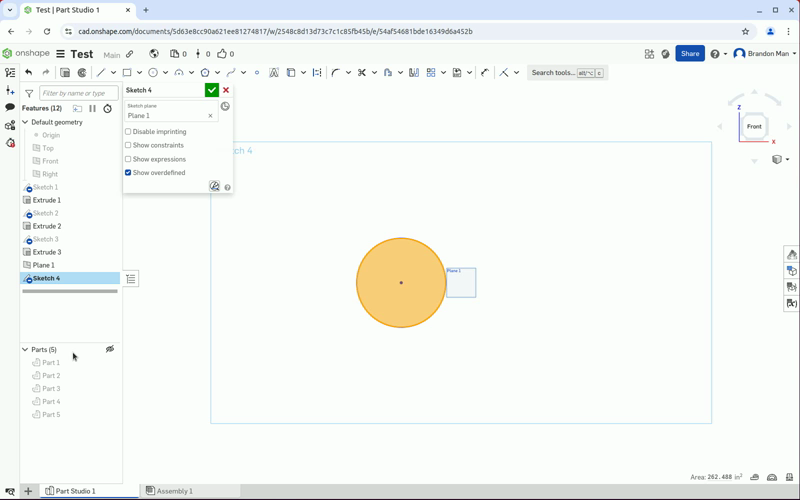
key(shift+e)
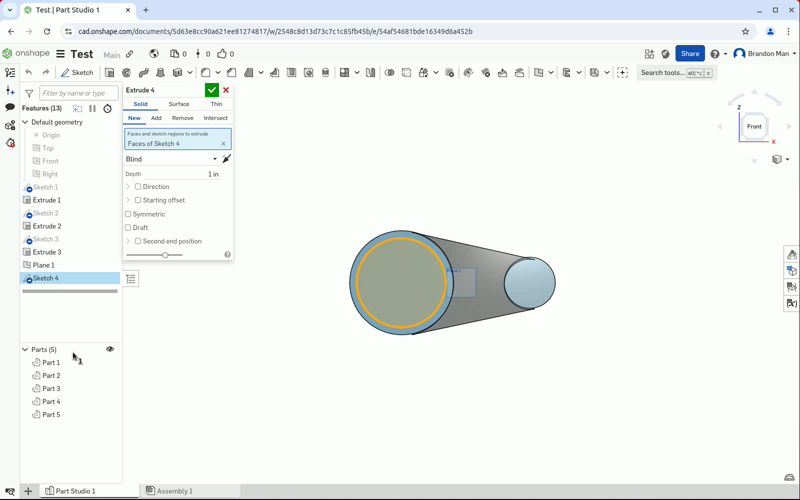
mouse_move(143, 106)
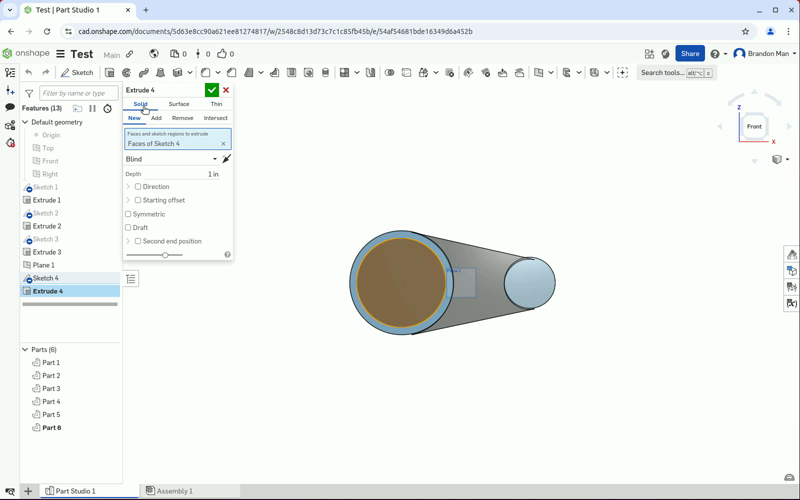
click(143, 106)
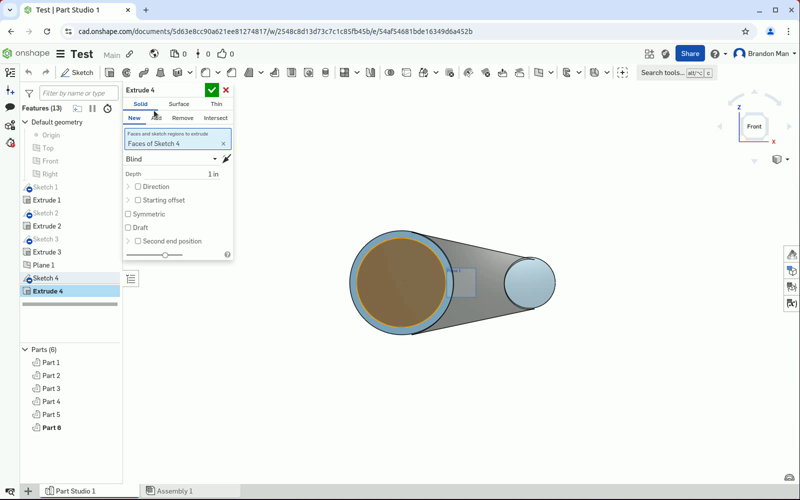
mouse_move(186, 120)
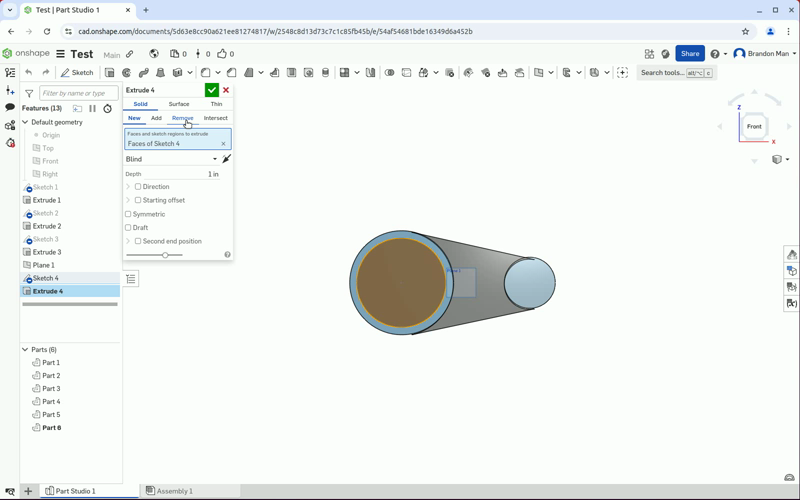
click(186, 120)
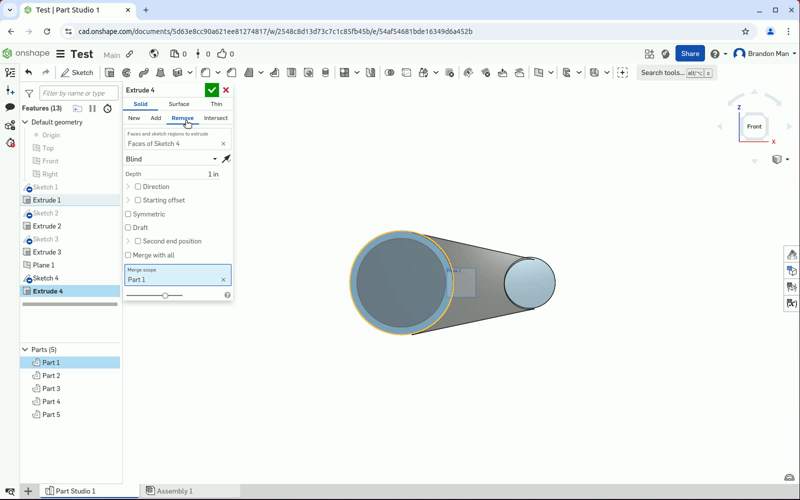
key(tab, 4)
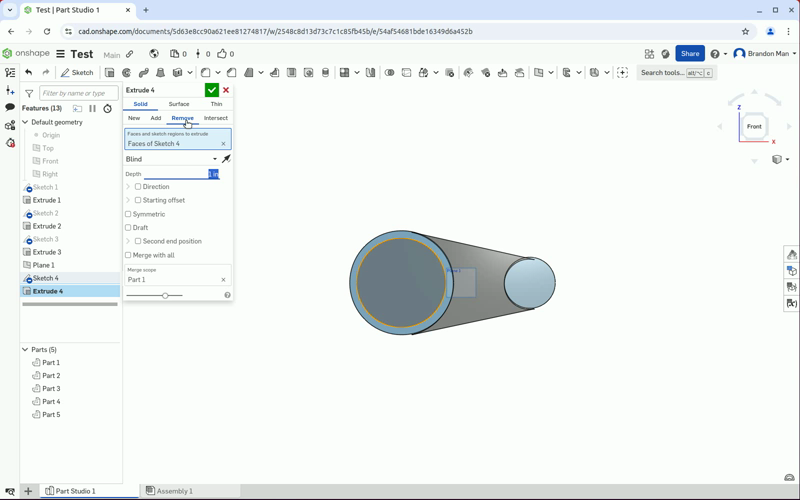
text(10.351)
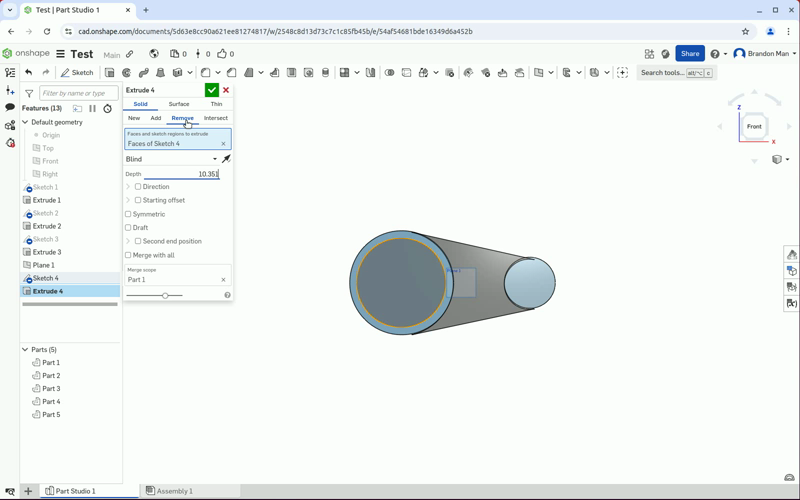
key(tab, 6)
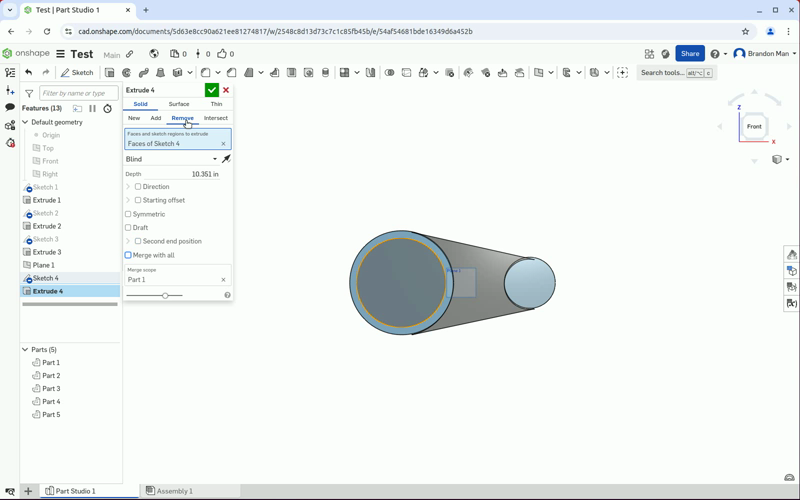
key(space)
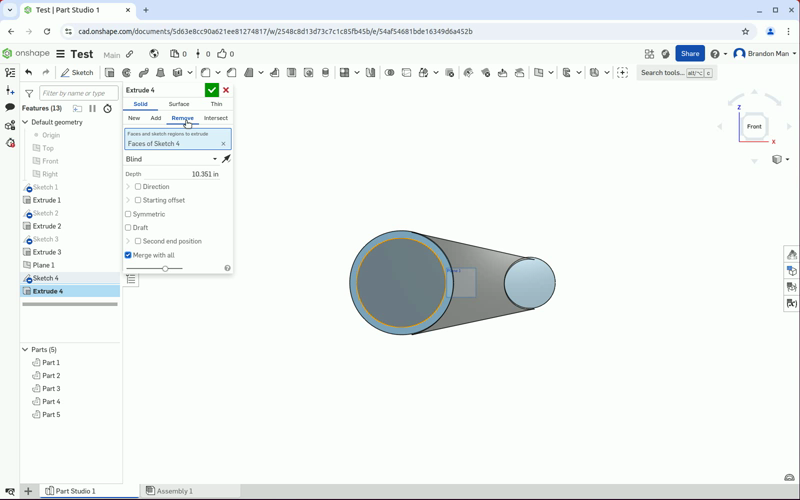
key(enter)
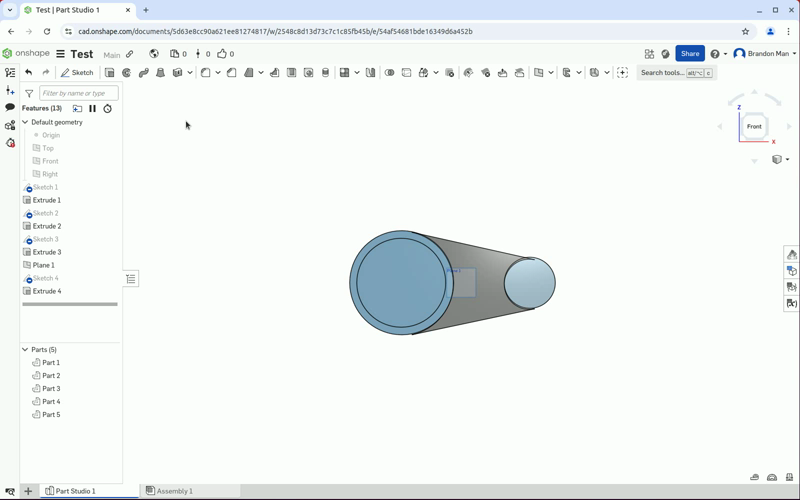
key(shift+h)
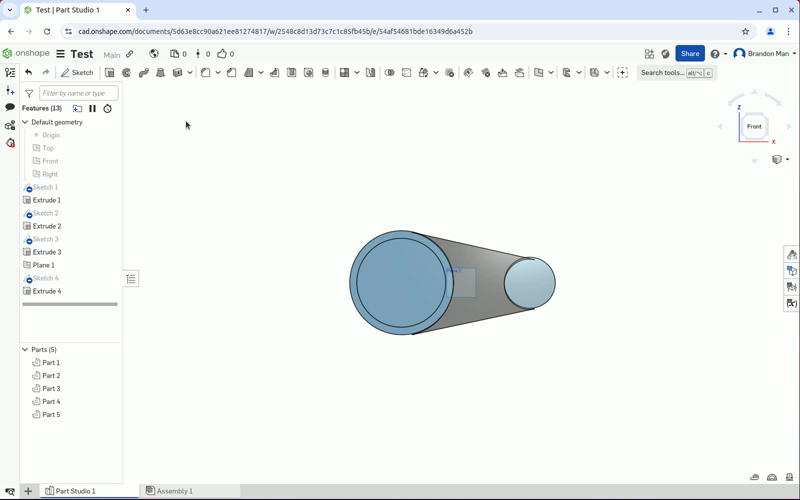
key(shift+h)
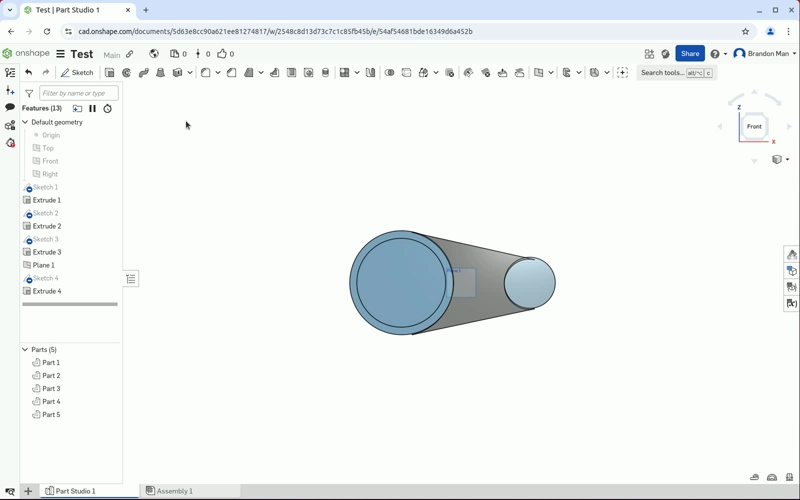
mouse_move(73, 189)
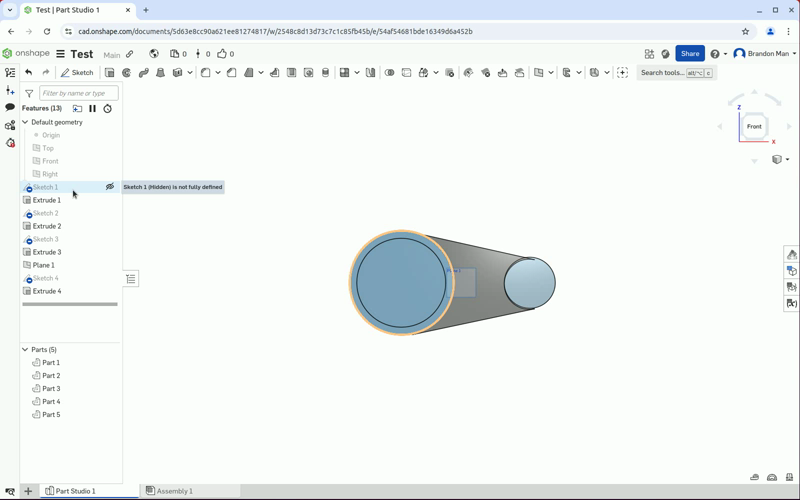
click(73, 189)
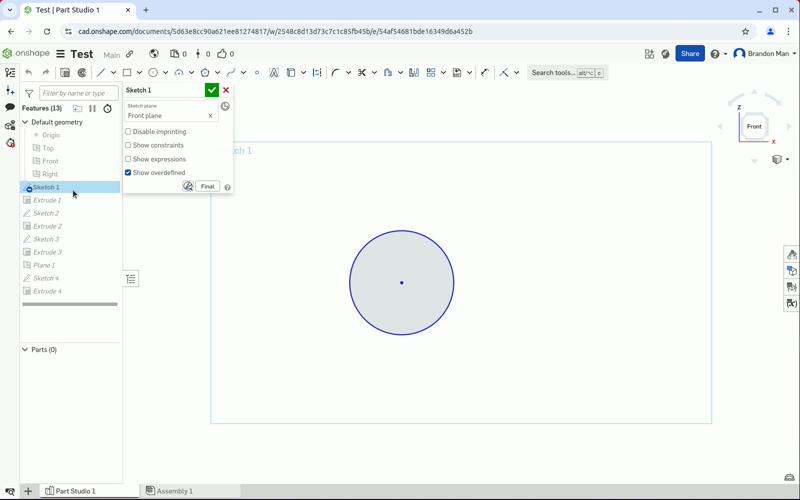
mouse_move(229, 92)
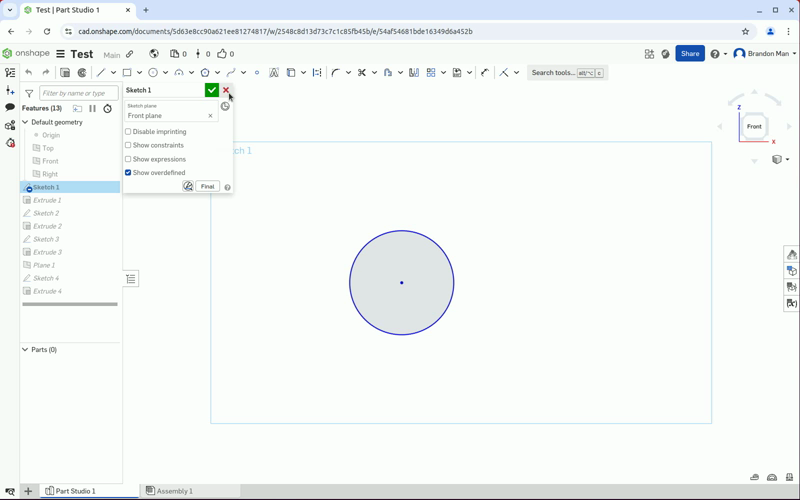
click(229, 92)
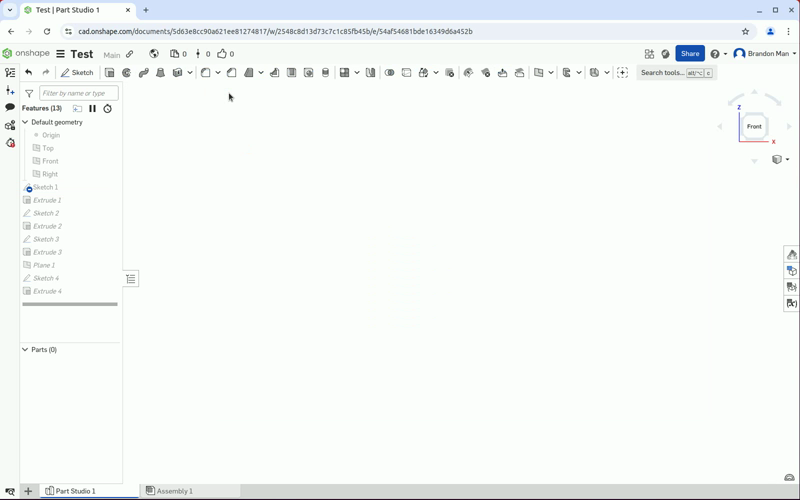
key(shift+s)
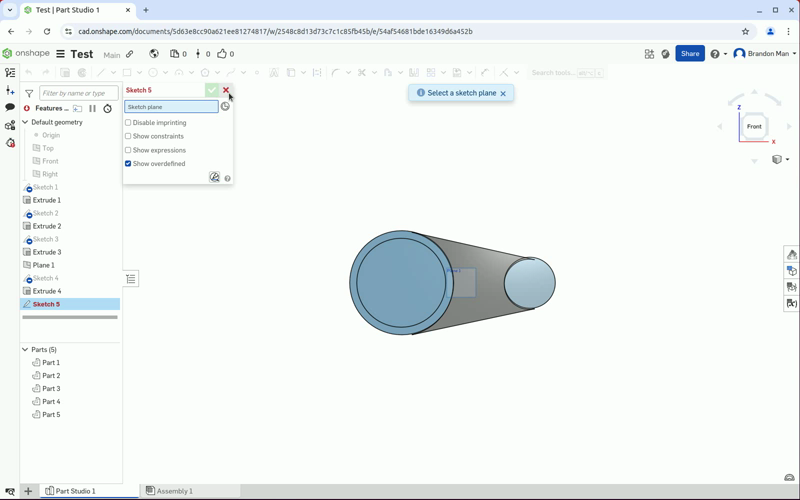
mouse_move(73, 267)
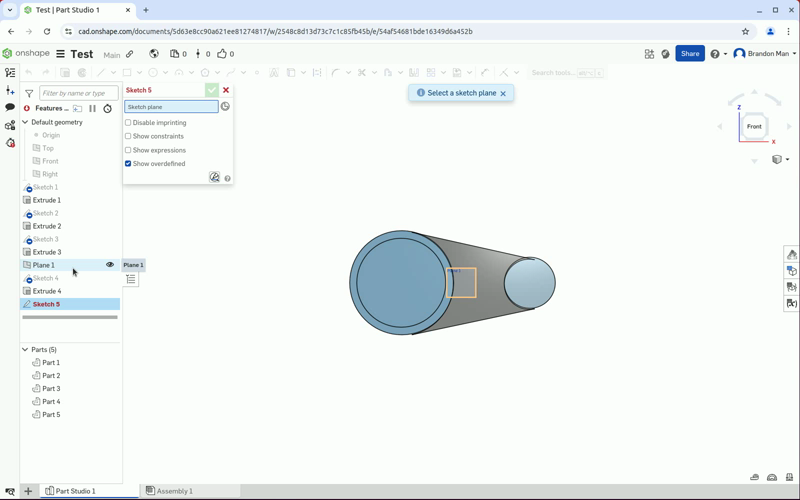
click(73, 267)
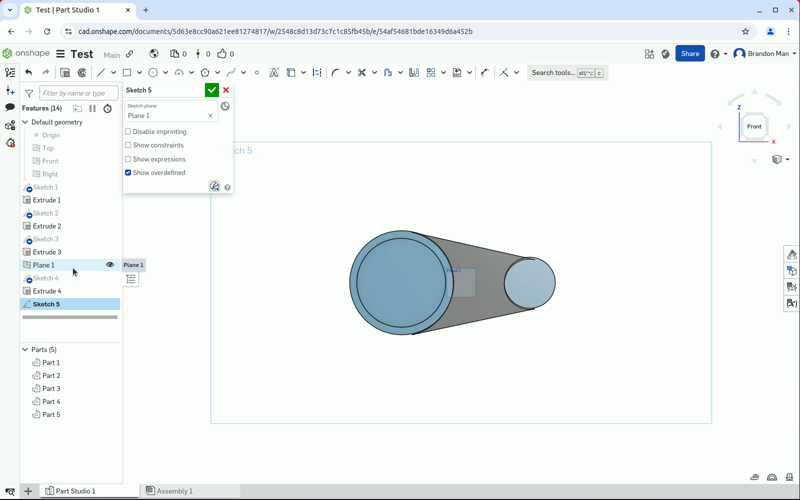
mouse_move(73, 352)
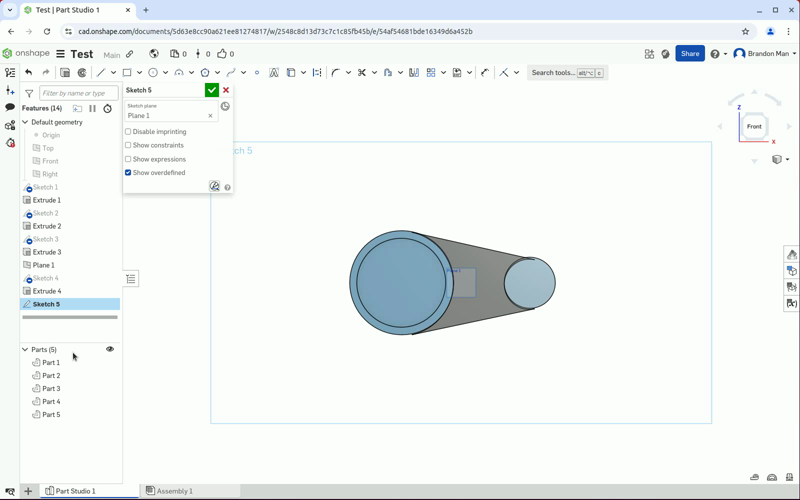
key(y)
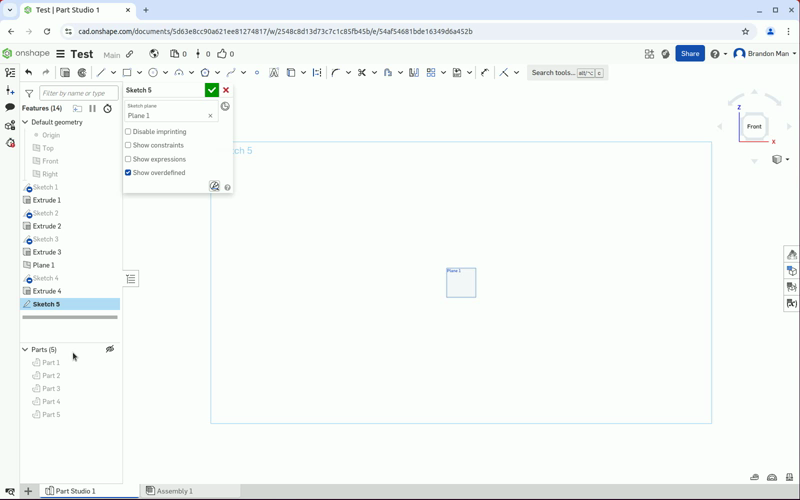
key(c)
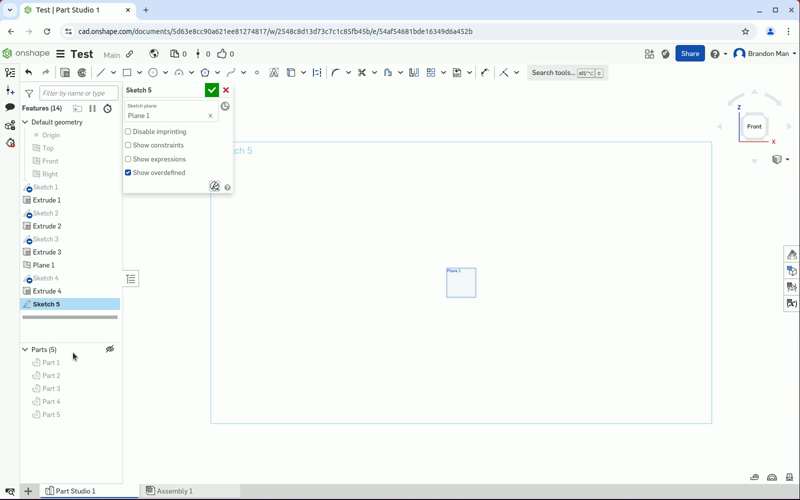
key_down(shift)
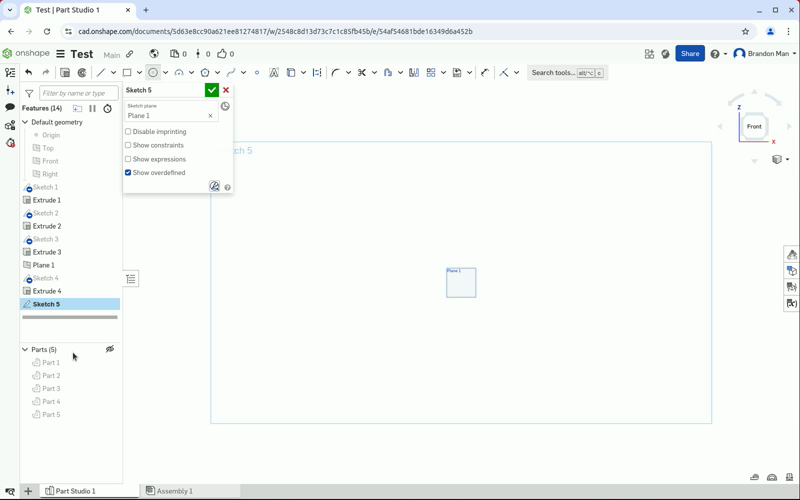
mouse_move(530, 282)
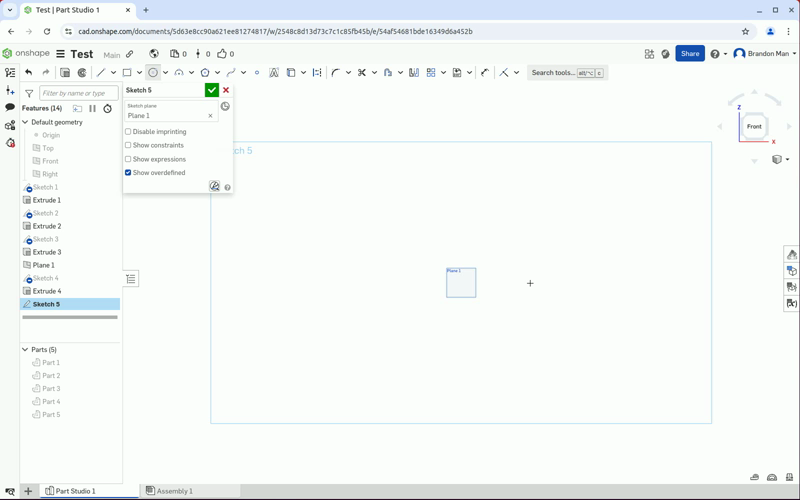
click(530, 282)
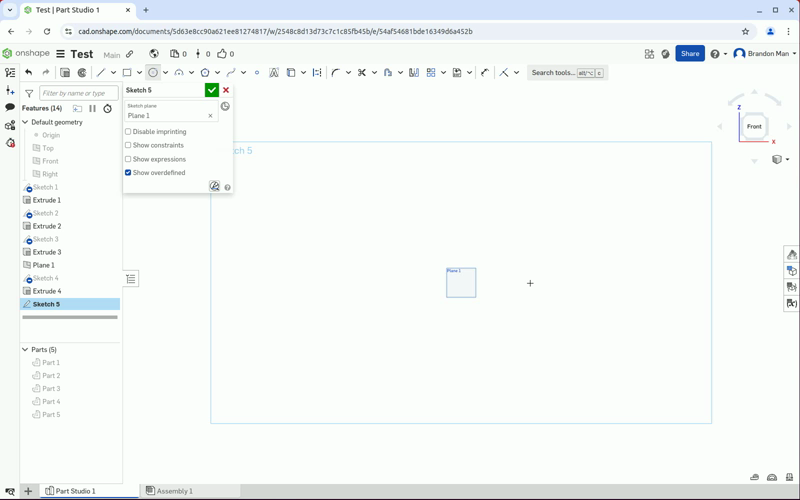
key_up(shift)
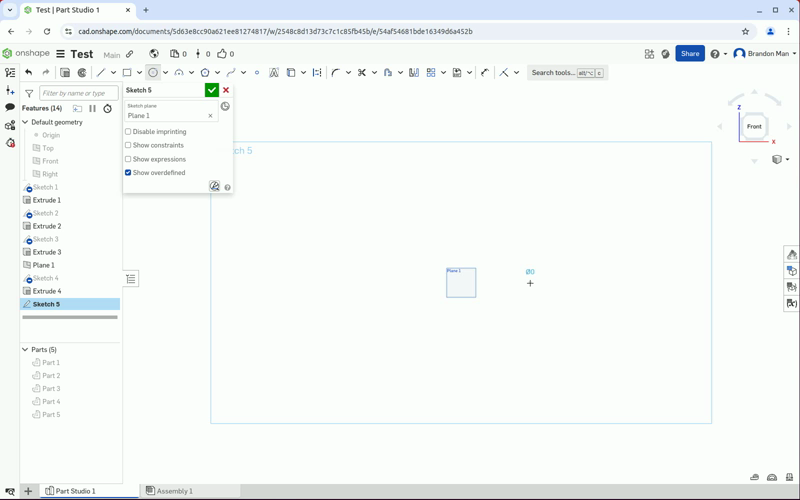
mouse_move(549, 282)
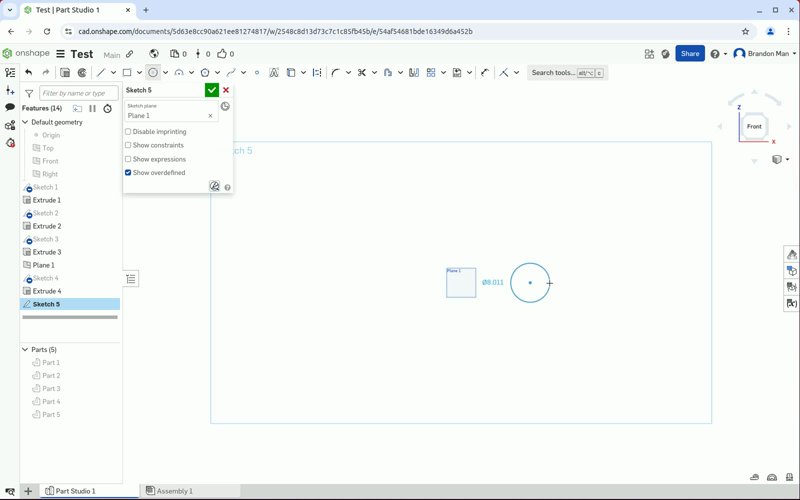
click(549, 282)
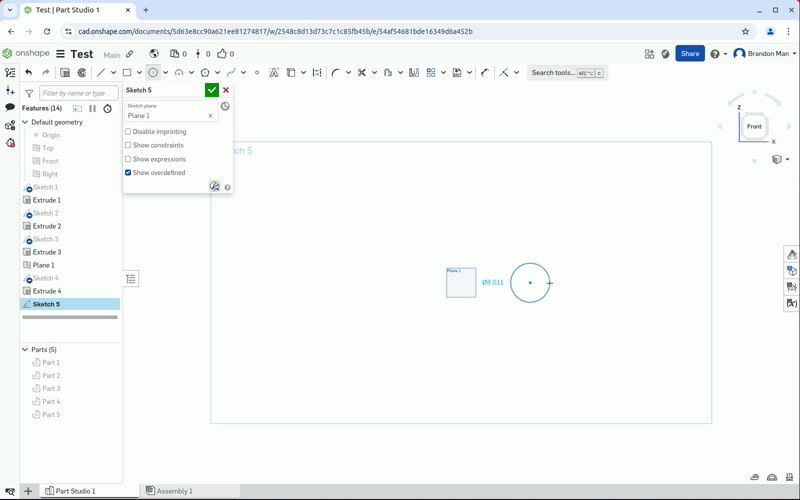
key(esc)
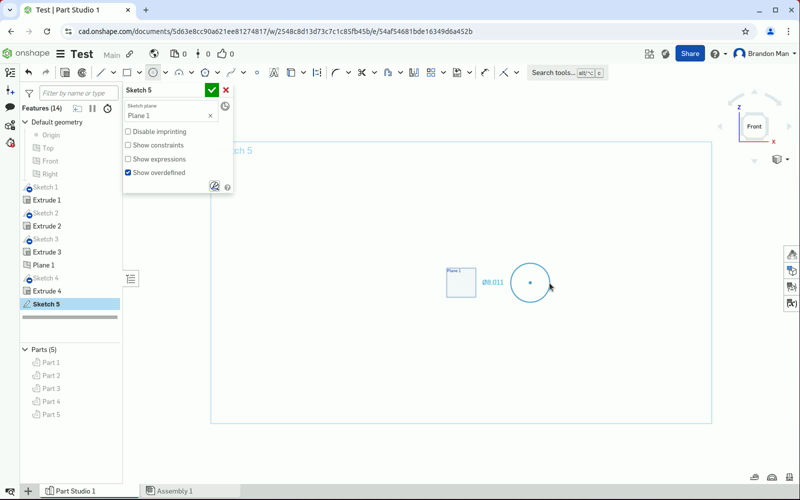
mouse_move(516, 289)
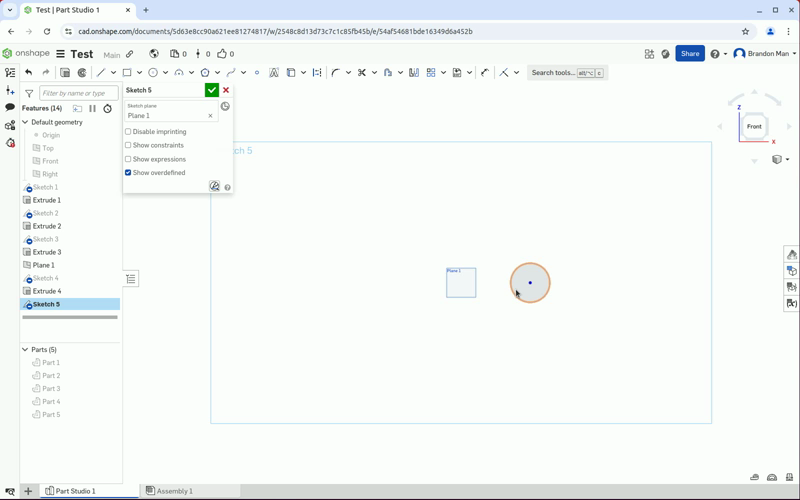
scroll(6)
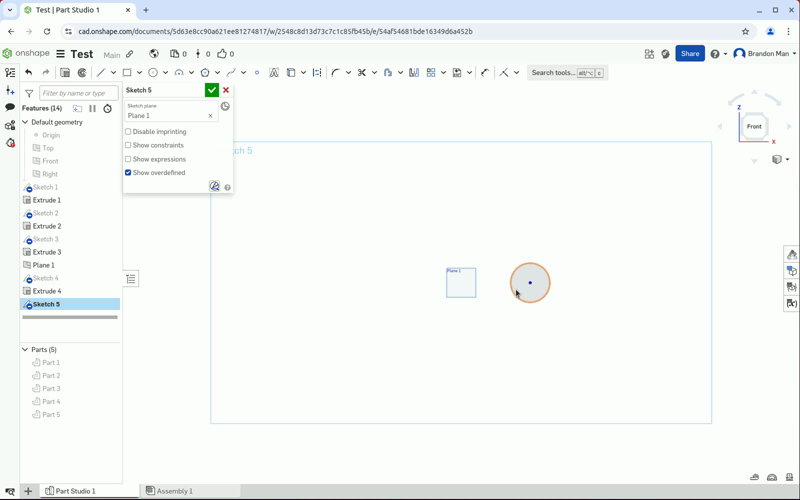
scroll(6)
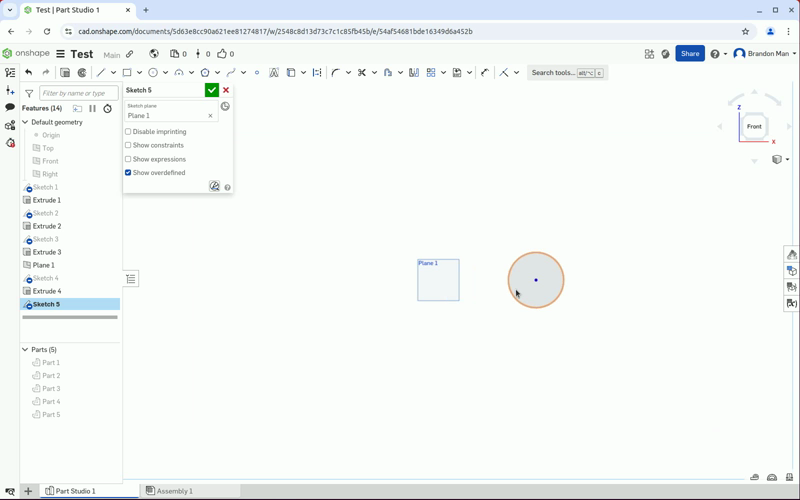
scroll(6)
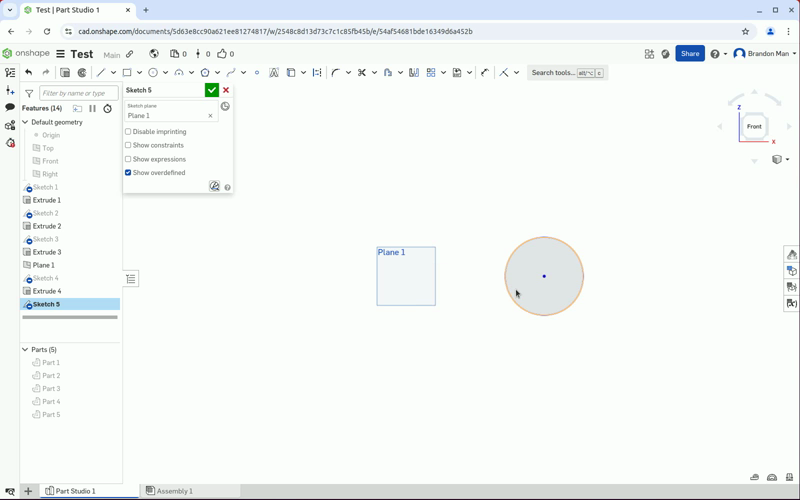
scroll(6)
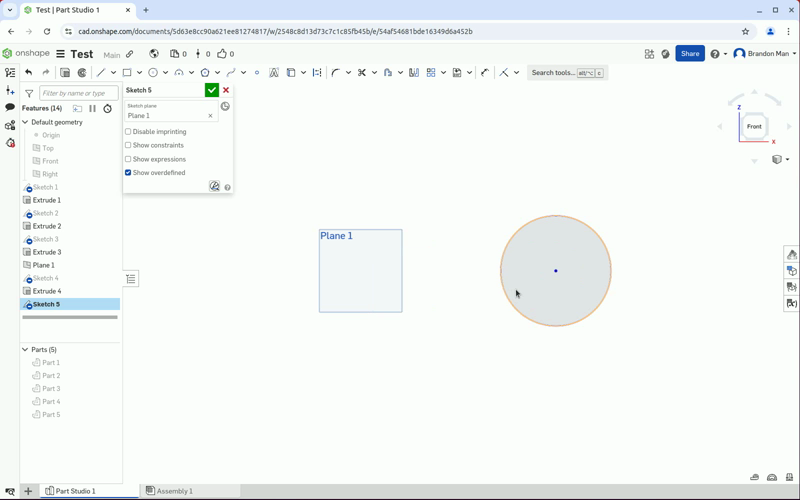
scroll(6)
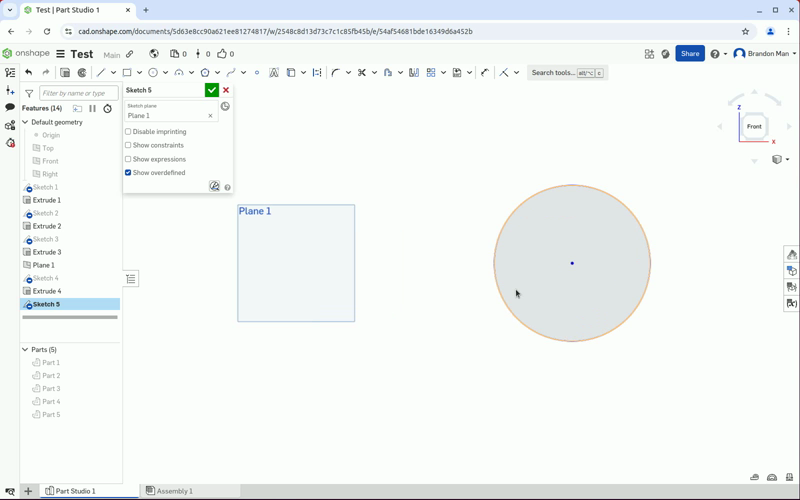
scroll(6)
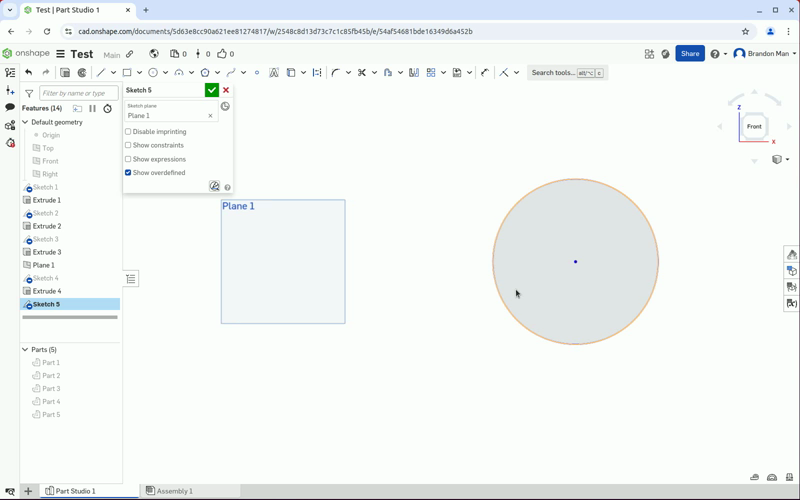
scroll(6)
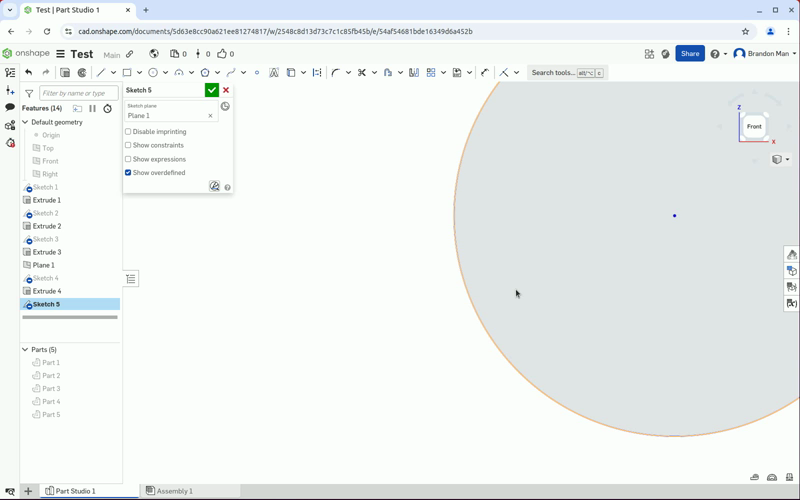
click(516, 289)
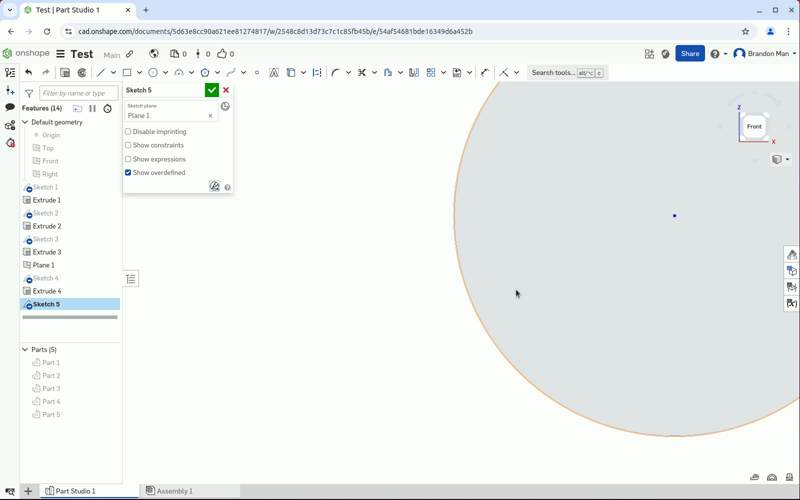
scroll(-6)
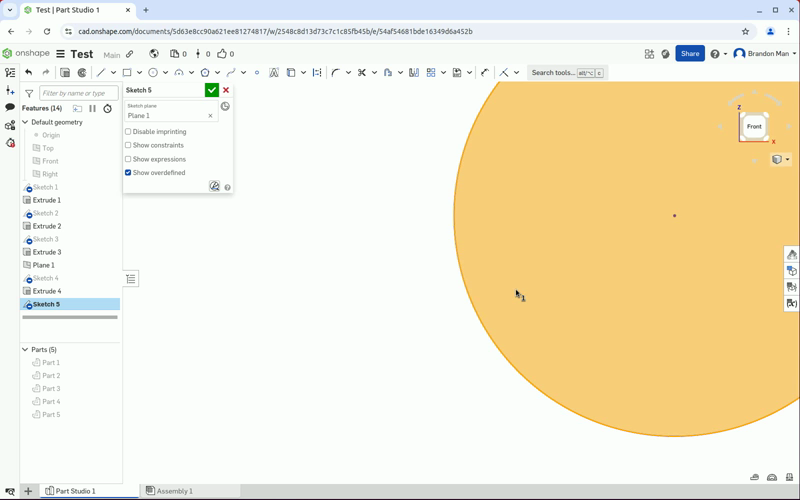
scroll(-6)
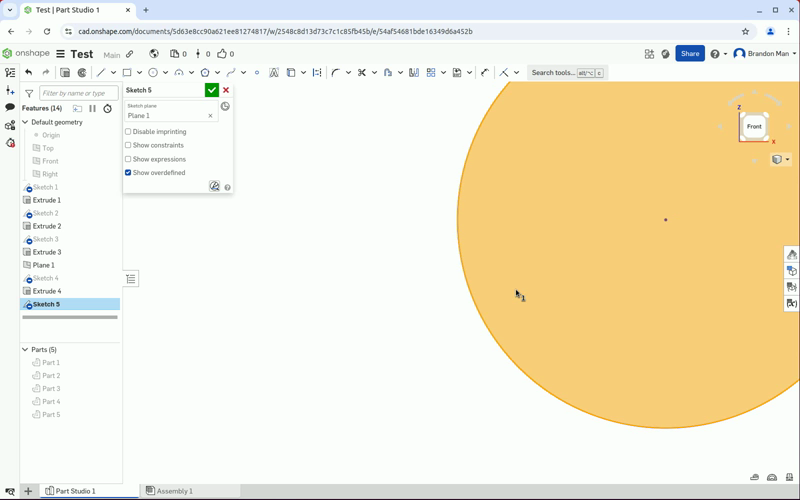
scroll(-6)
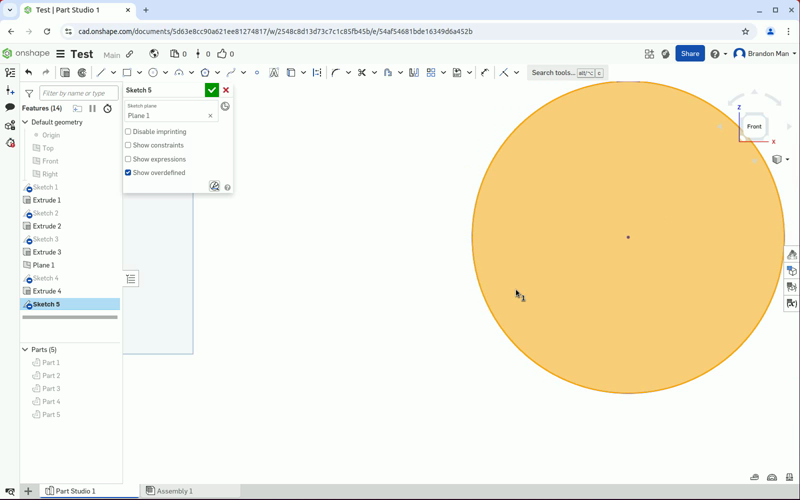
scroll(-6)
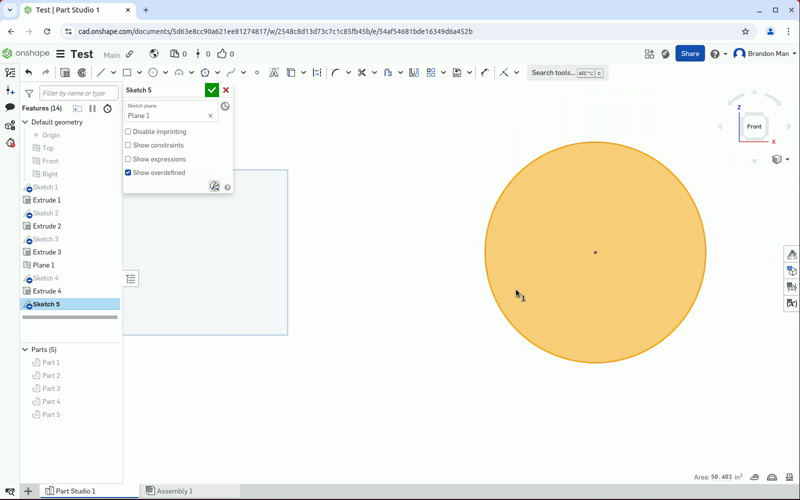
scroll(-6)
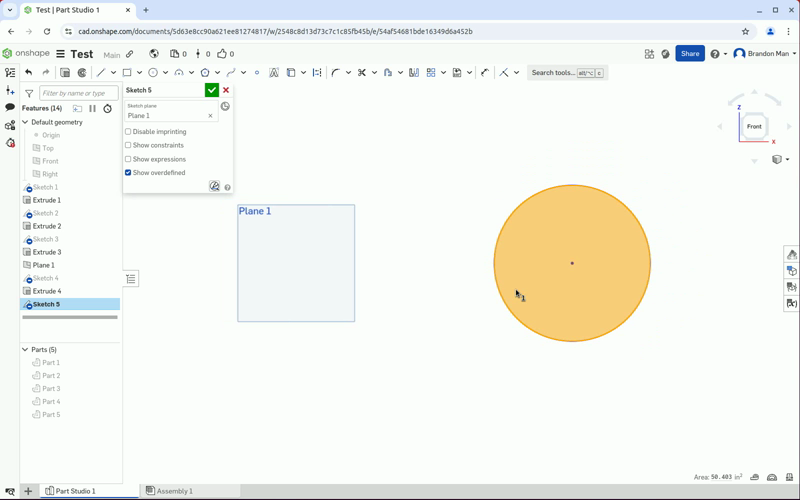
scroll(-6)
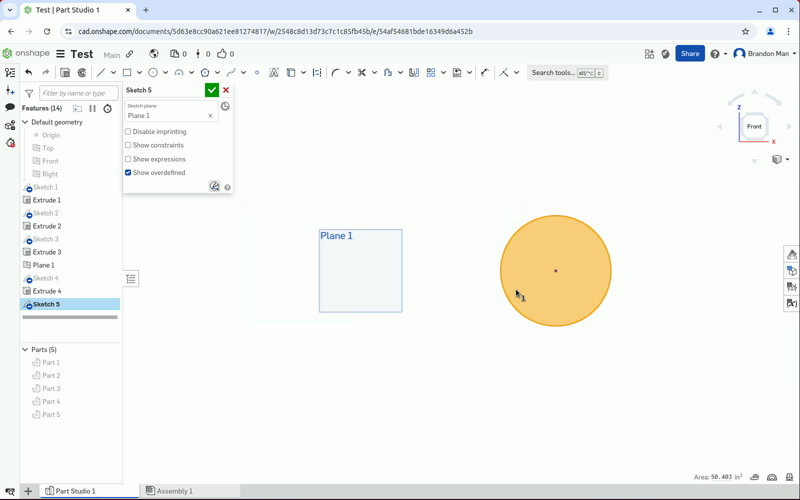
scroll(-6)
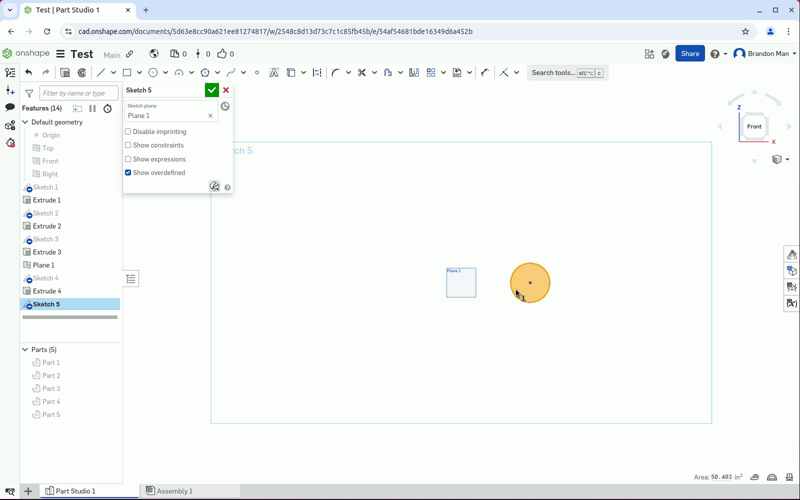
mouse_move(73, 352)
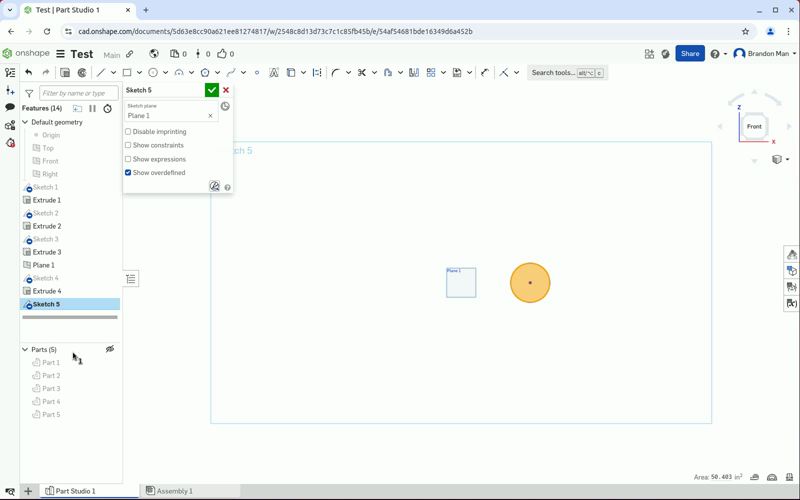
key(shift+y)
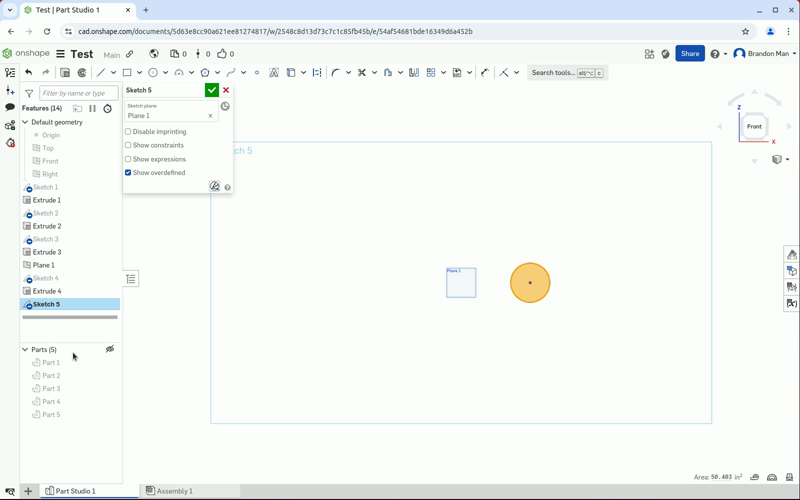
key(shift+e)
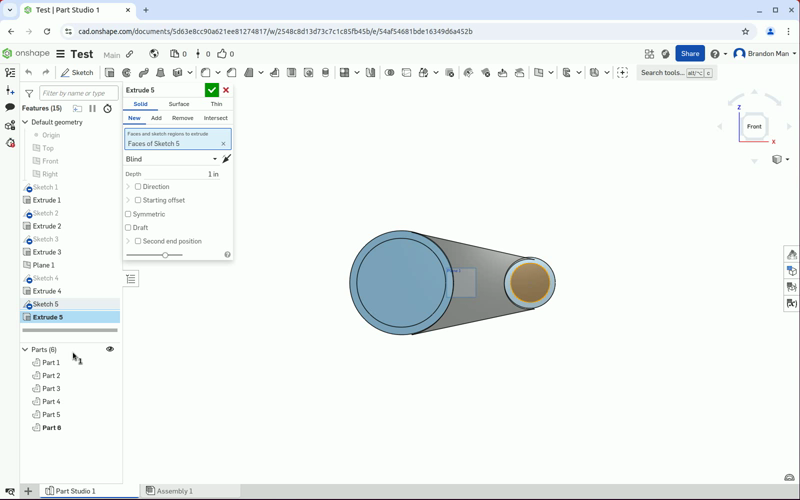
mouse_move(143, 106)
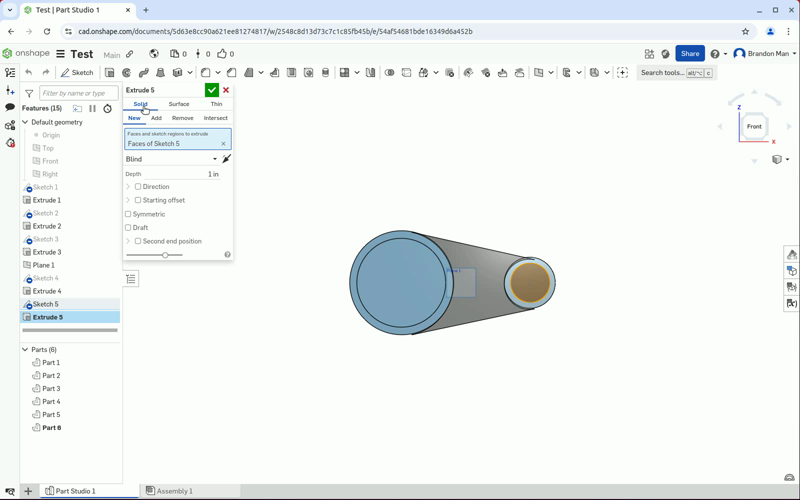
click(143, 106)
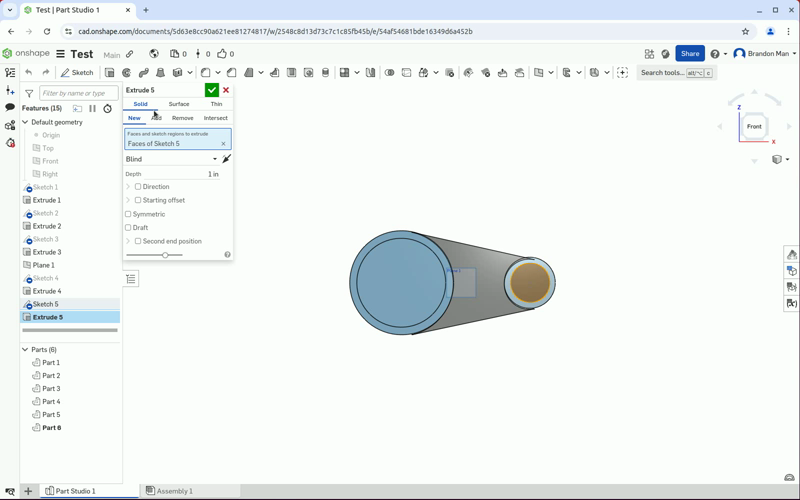
mouse_move(186, 120)
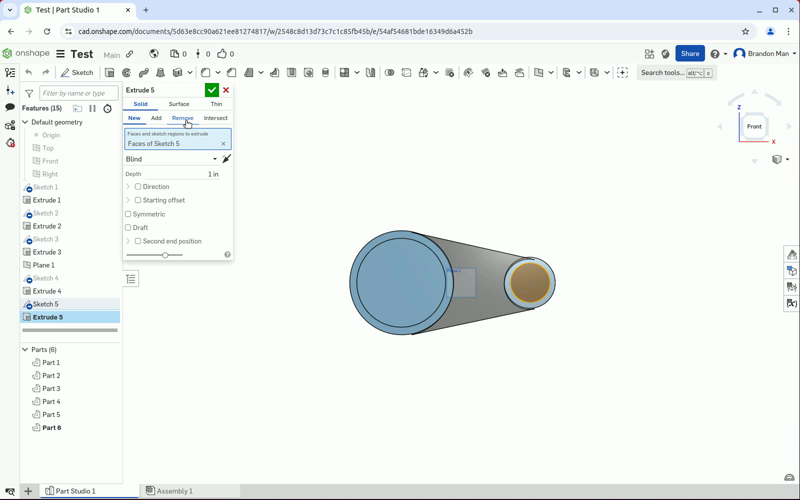
click(186, 120)
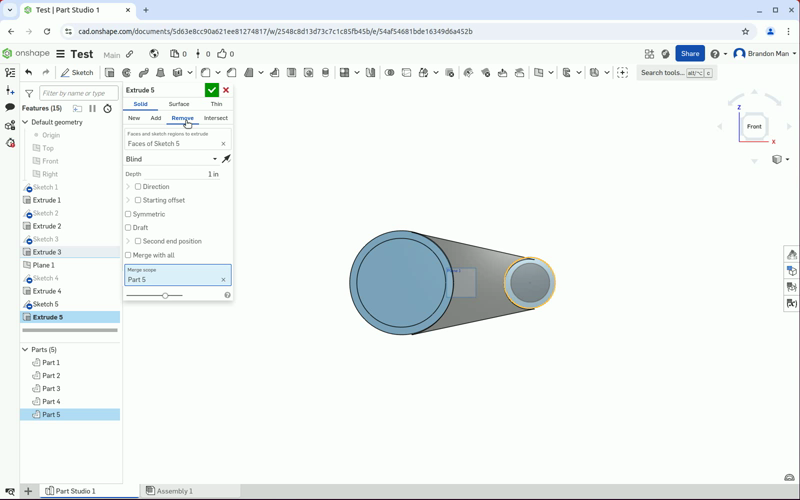
key(tab, 4)
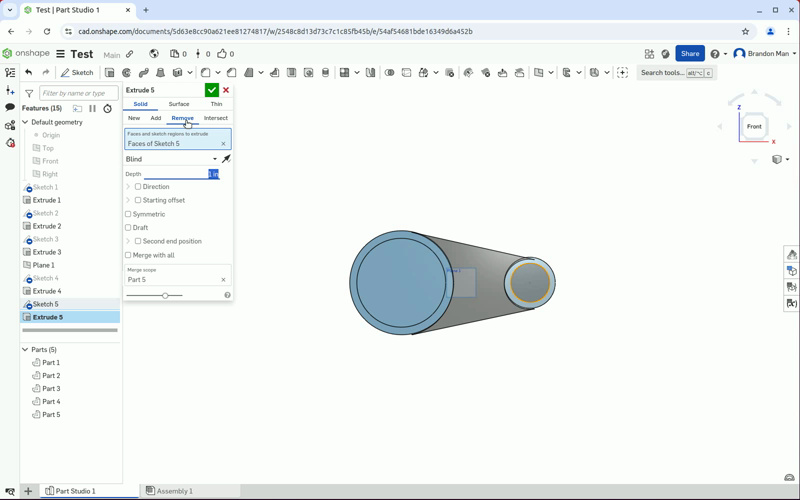
text(10.351)
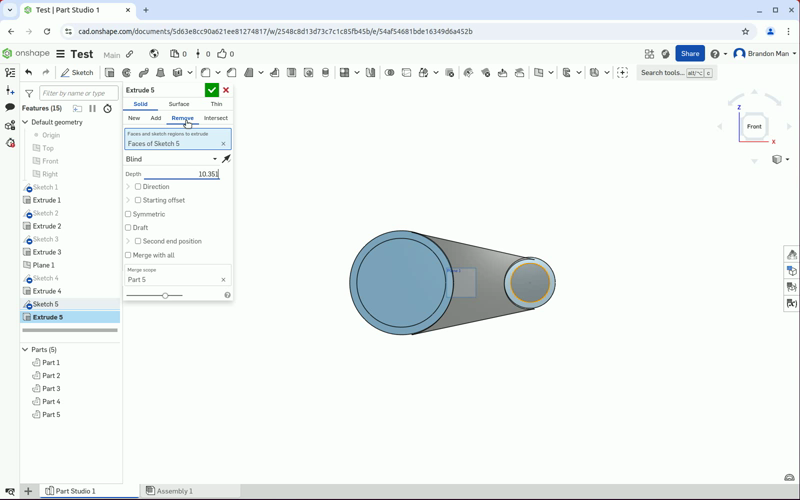
key(tab, 6)
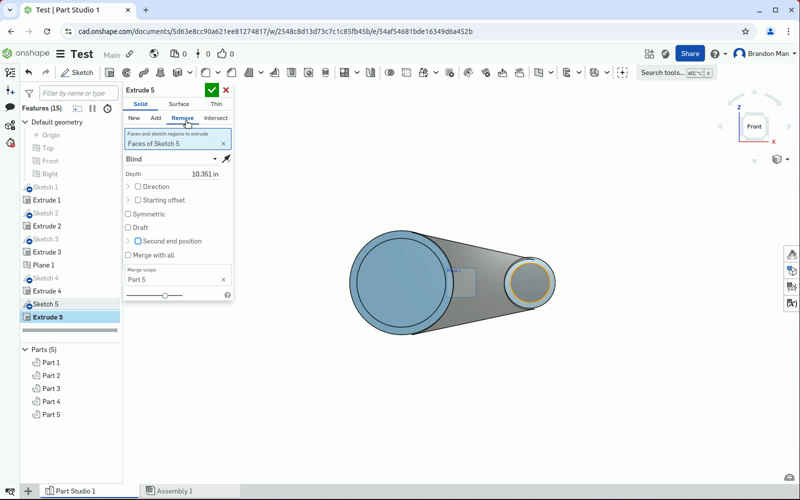
key(space)
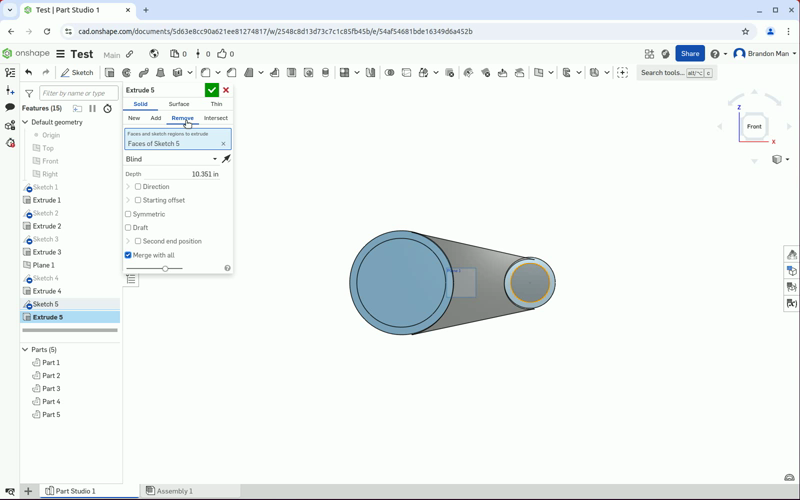
key(enter)
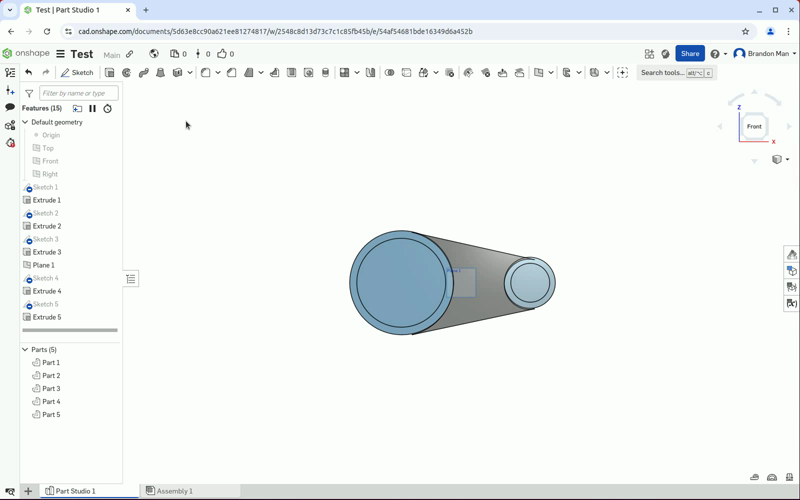
key(shift+h)
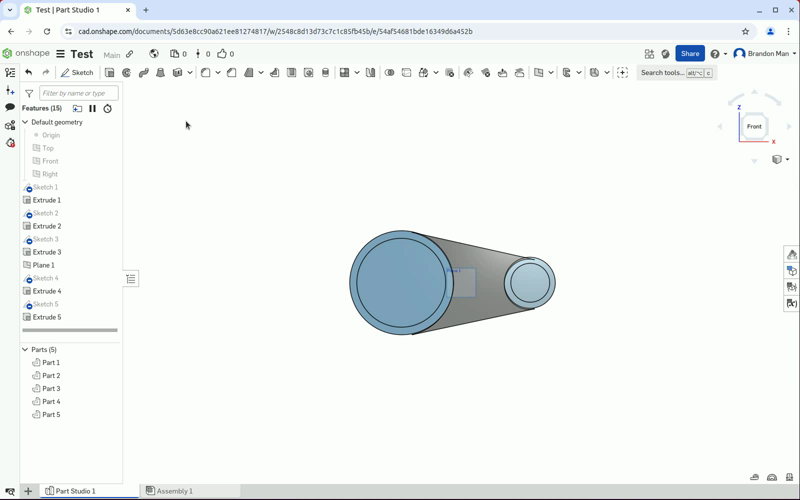
key(shift+h)
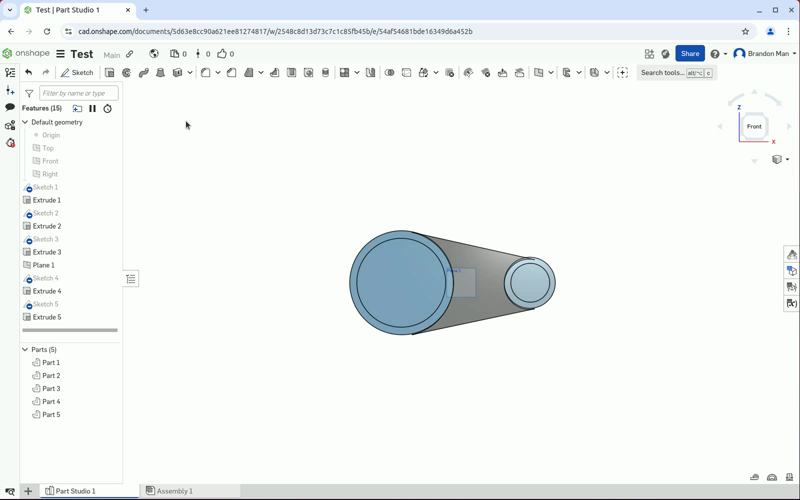
mouse_move(73, 189)
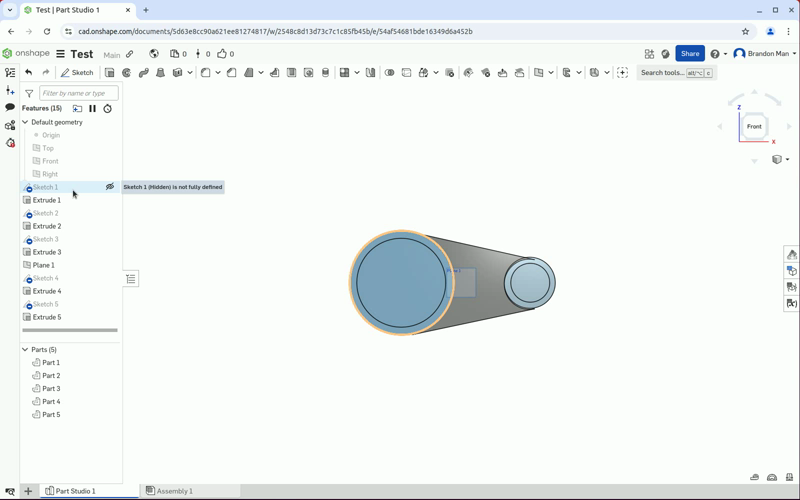
click(73, 189)
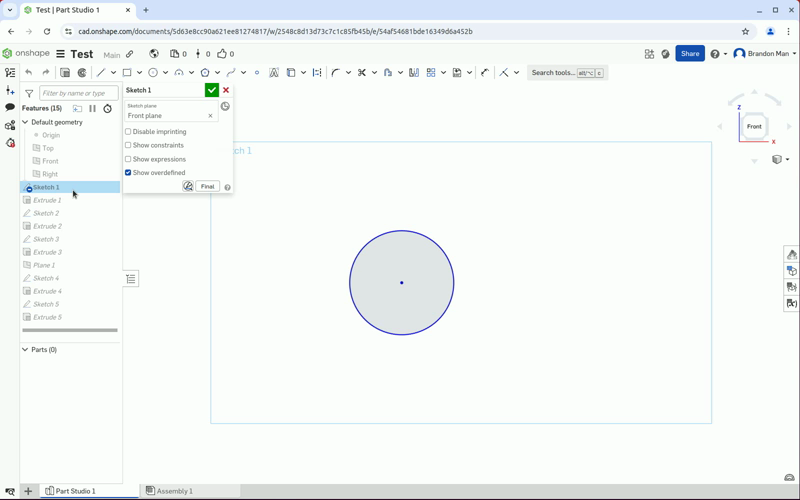
mouse_move(229, 92)
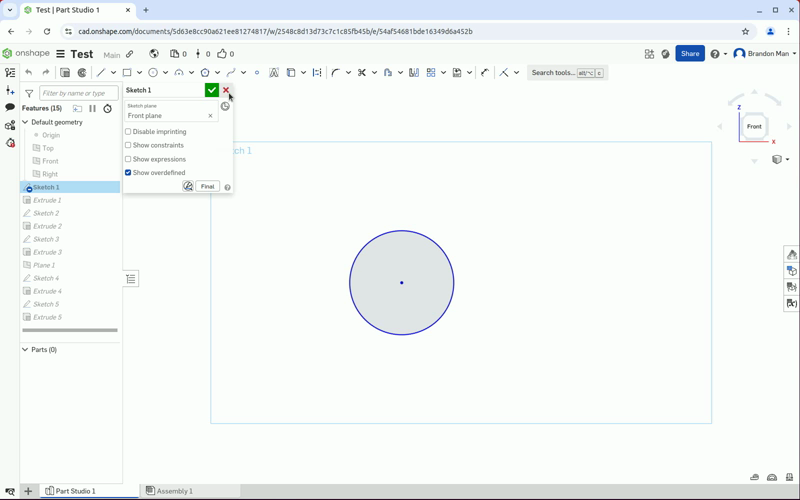
click(229, 92)
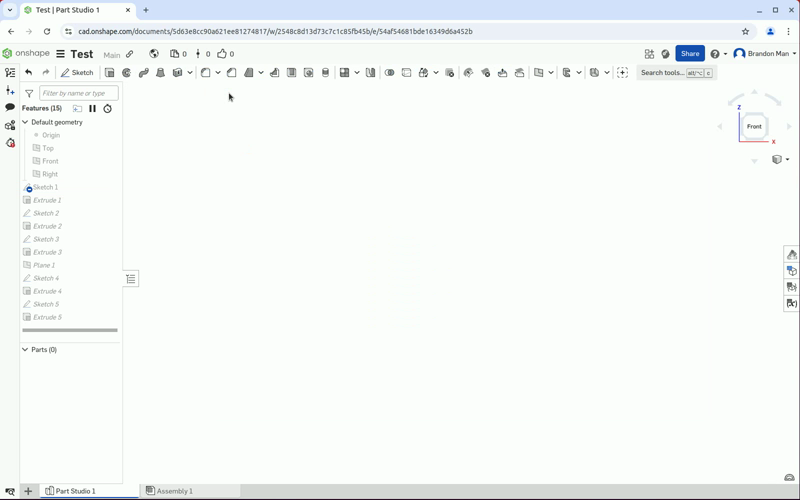
key(shift+s)
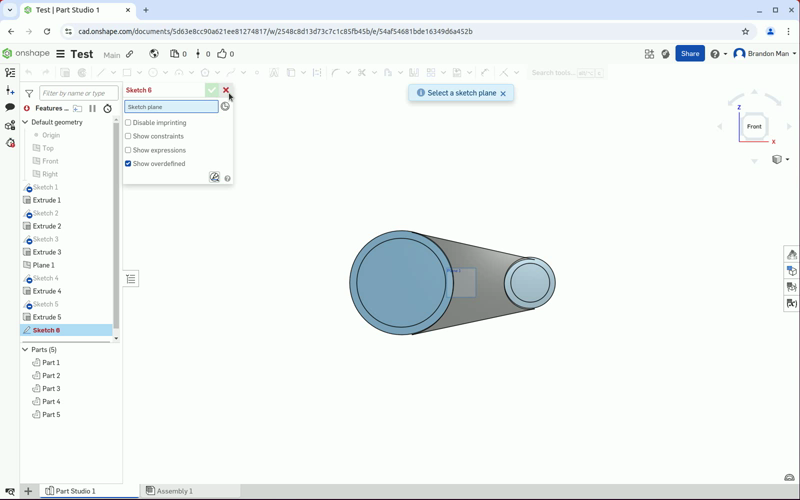
mouse_move(69, 267)
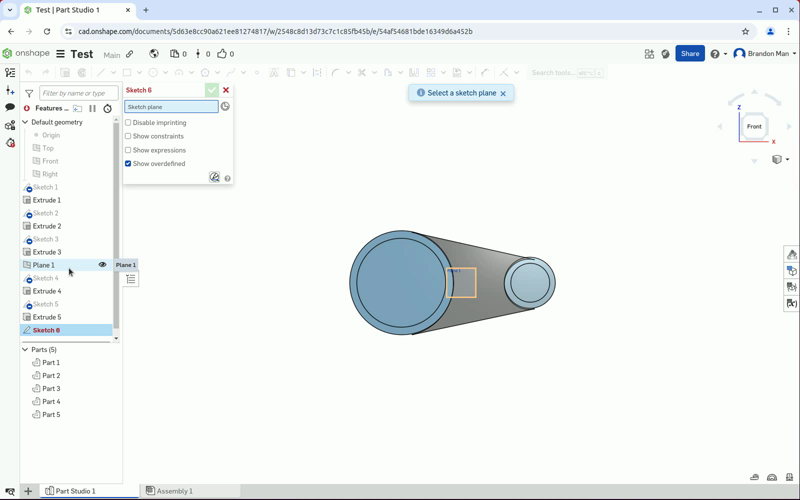
click(69, 267)
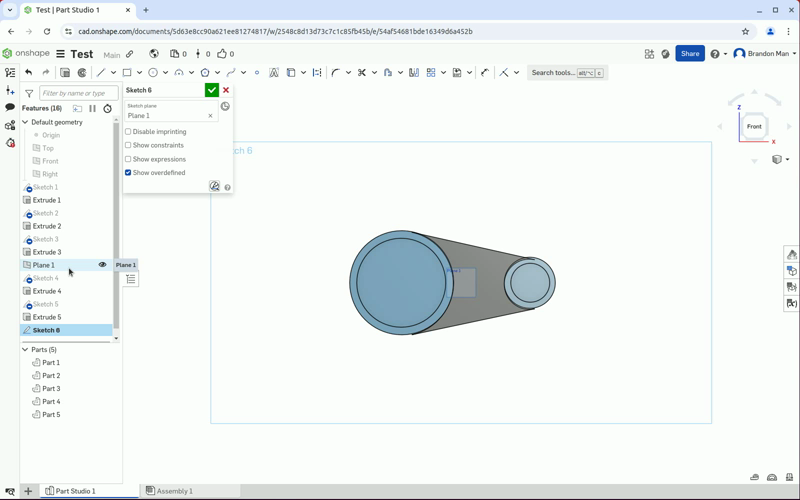
mouse_move(73, 352)
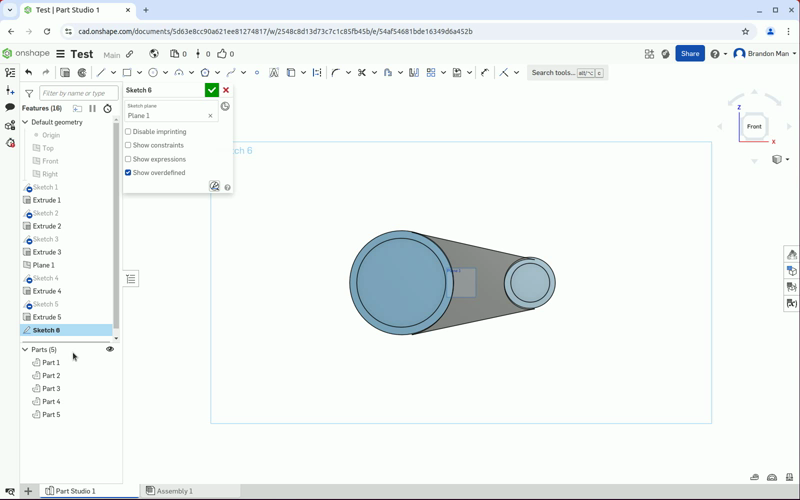
key(y)
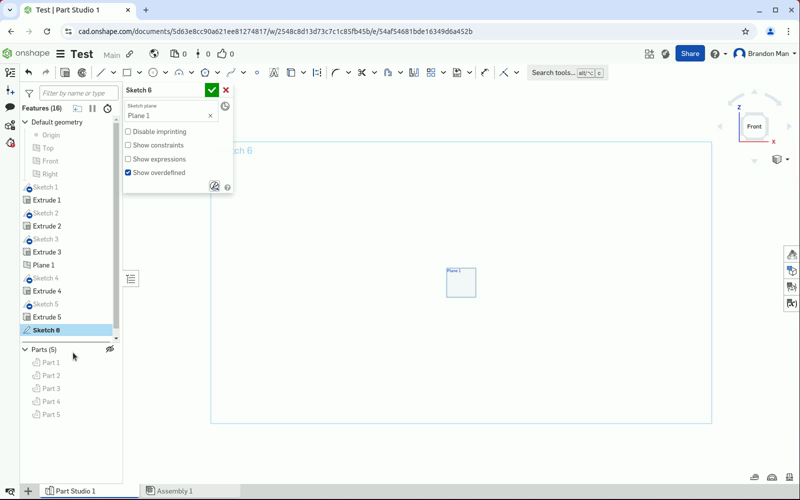
key(l)
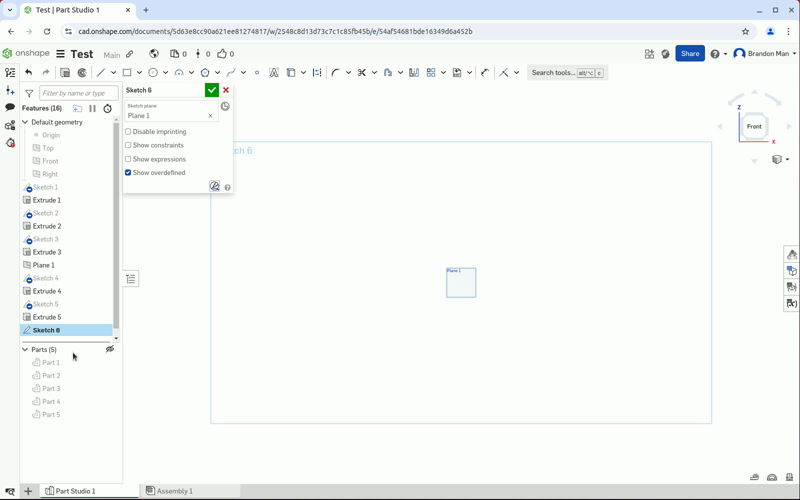
key_down(shift)
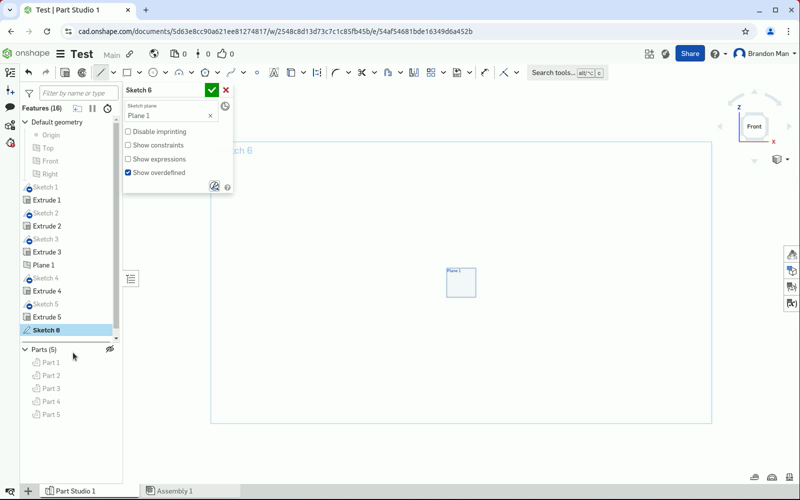
mouse_move(461, 295)
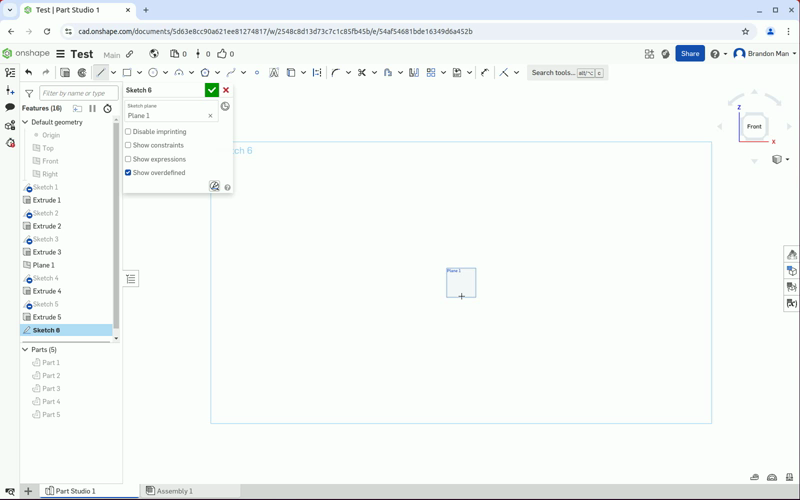
click(461, 295)
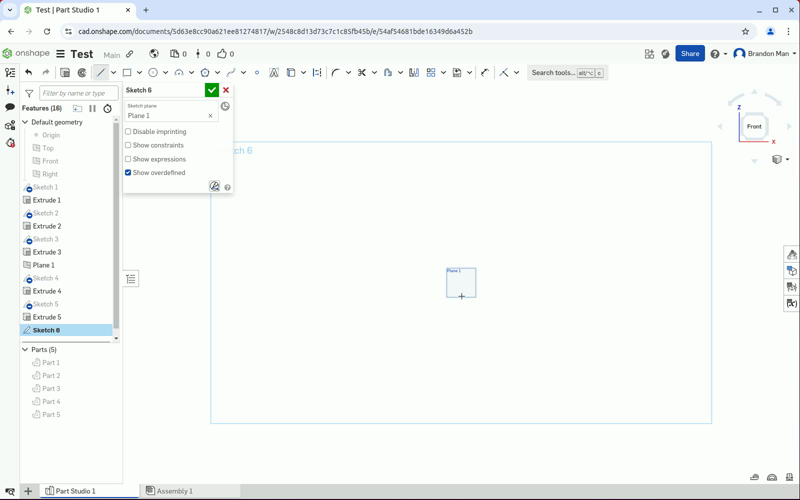
key_up(shift)
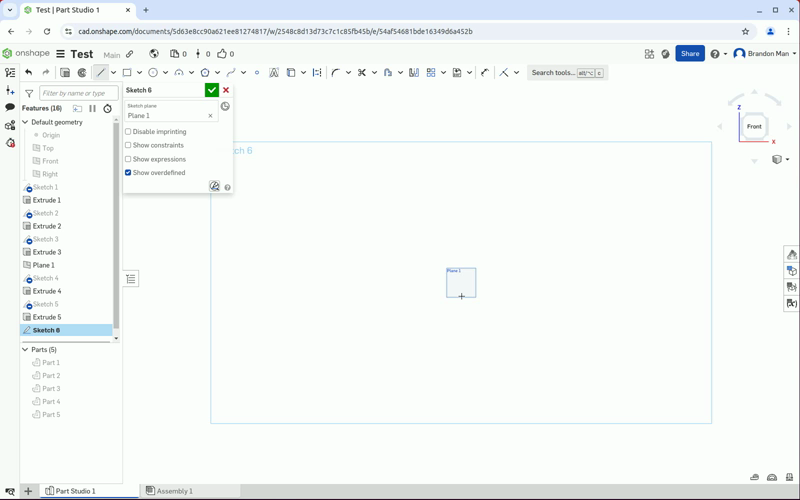
key_down(shift)
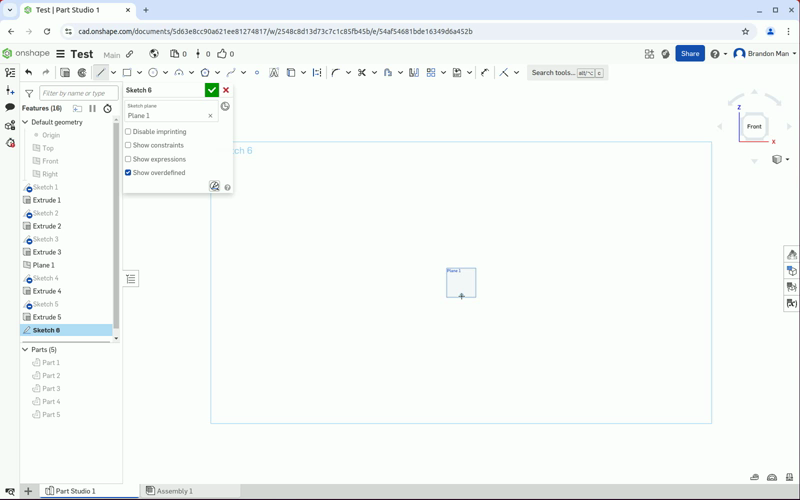
mouse_move(492, 295)
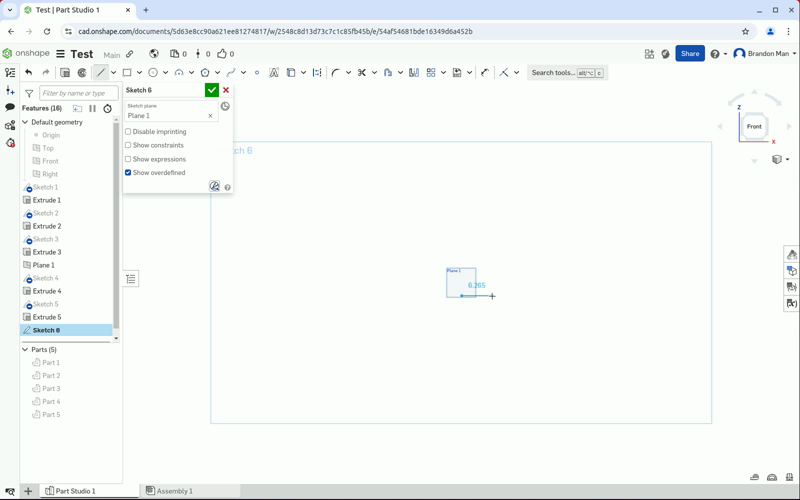
mouse_move(488, 295)
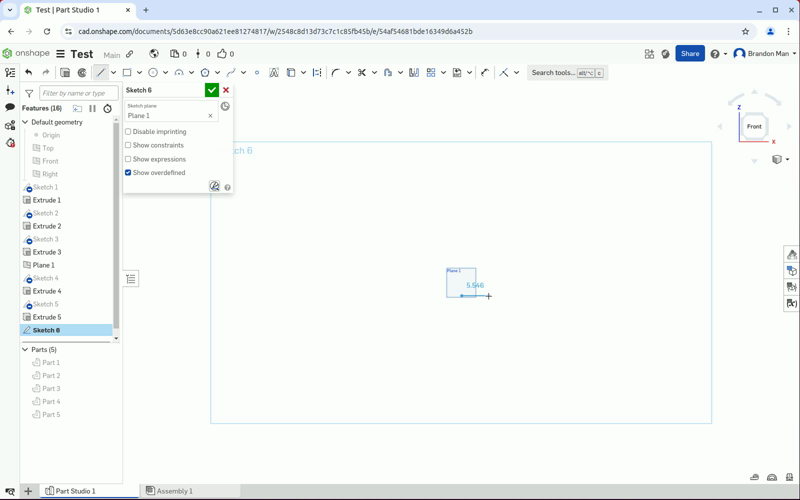
click(488, 295)
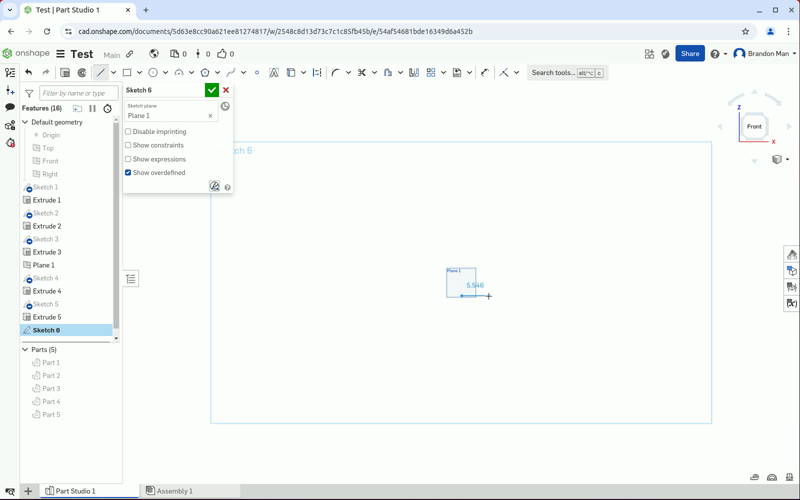
key_up(shift)
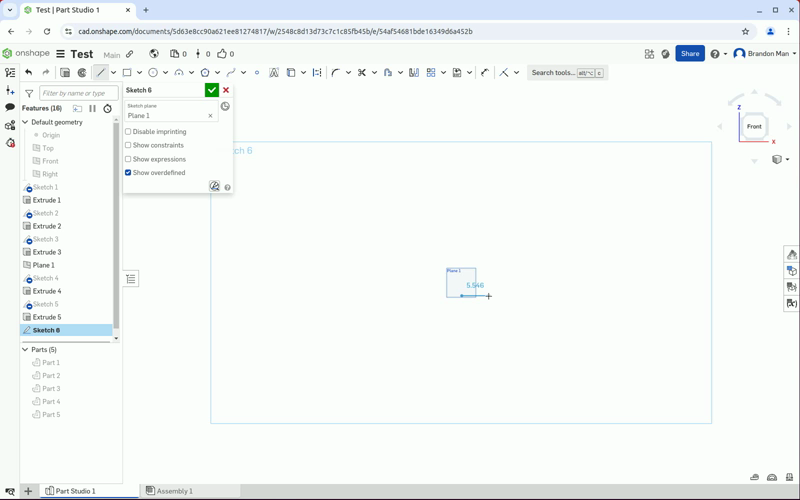
key_down(shift)
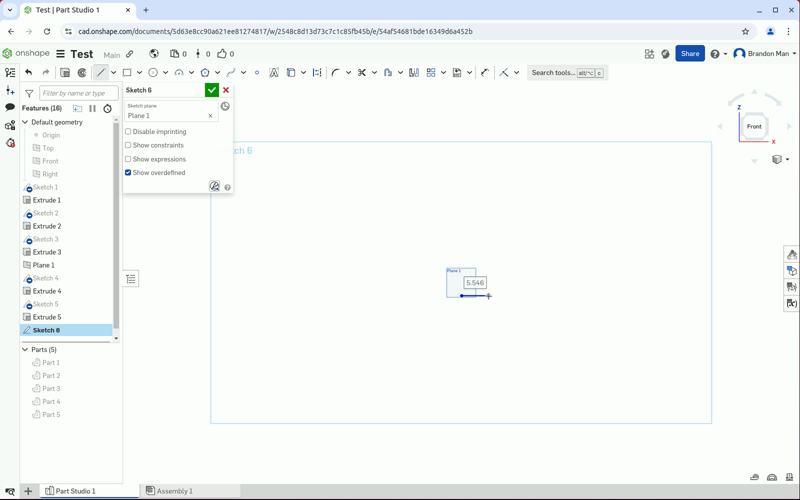
mouse_move(518, 295)
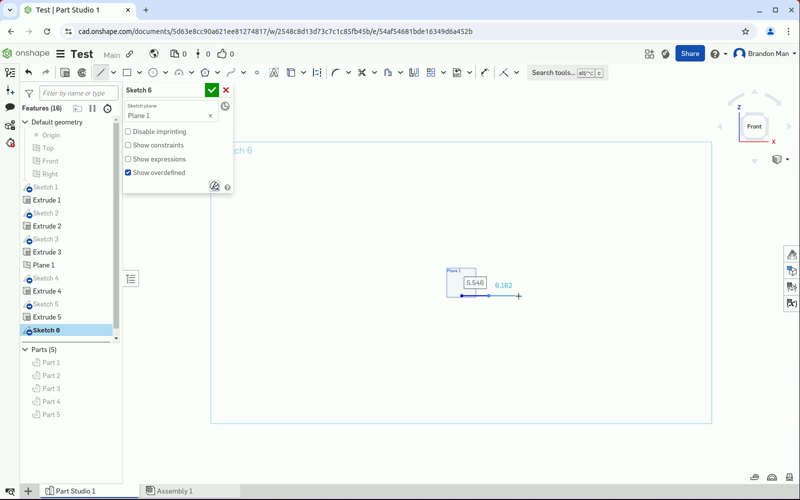
mouse_move(488, 269)
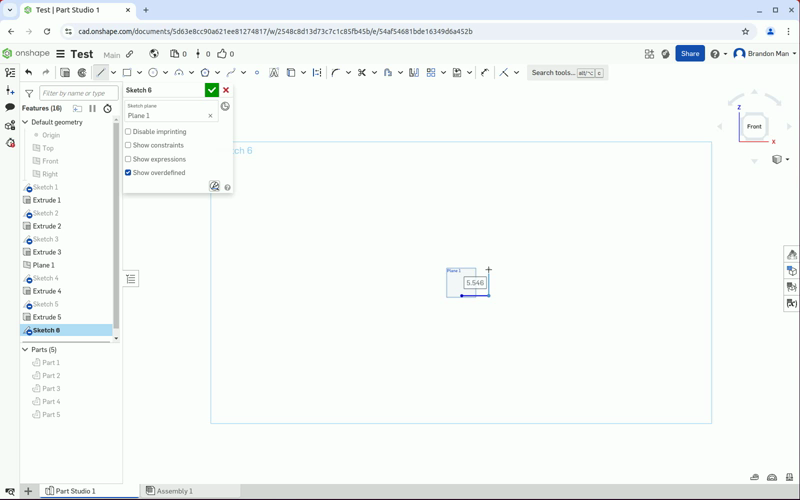
click(488, 269)
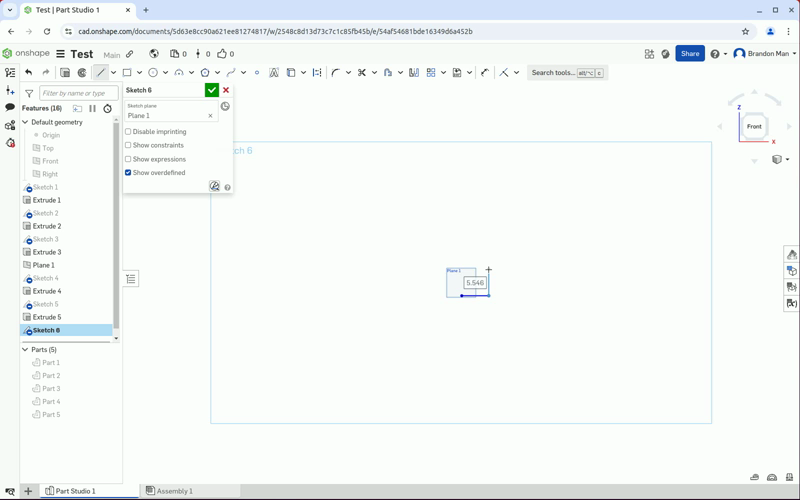
key_up(shift)
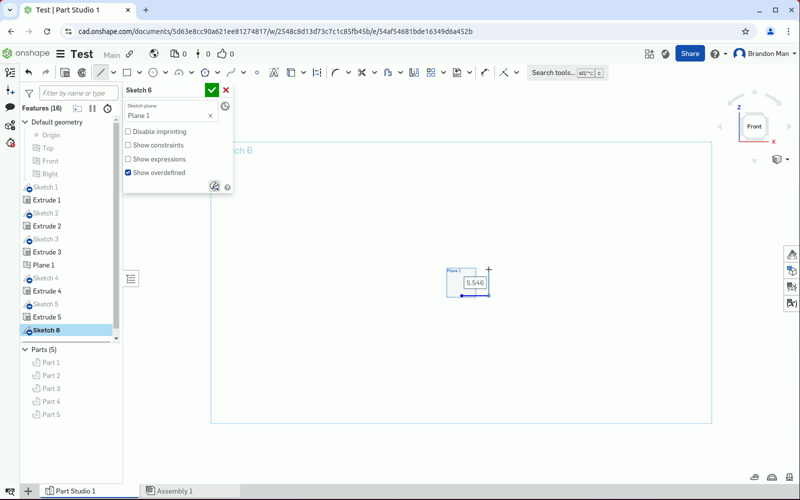
key_down(shift)
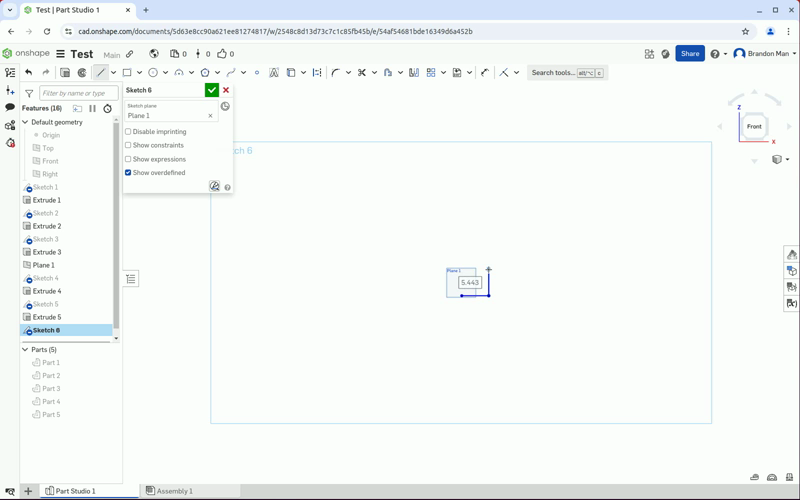
mouse_move(518, 269)
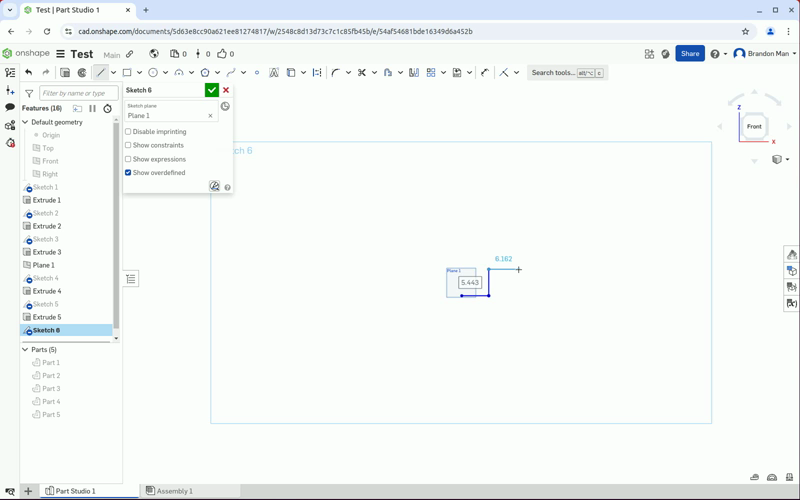
mouse_move(461, 269)
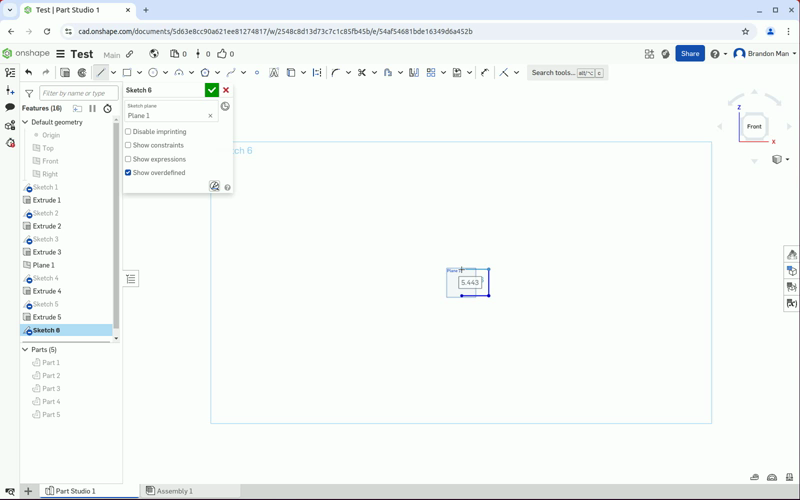
click(461, 269)
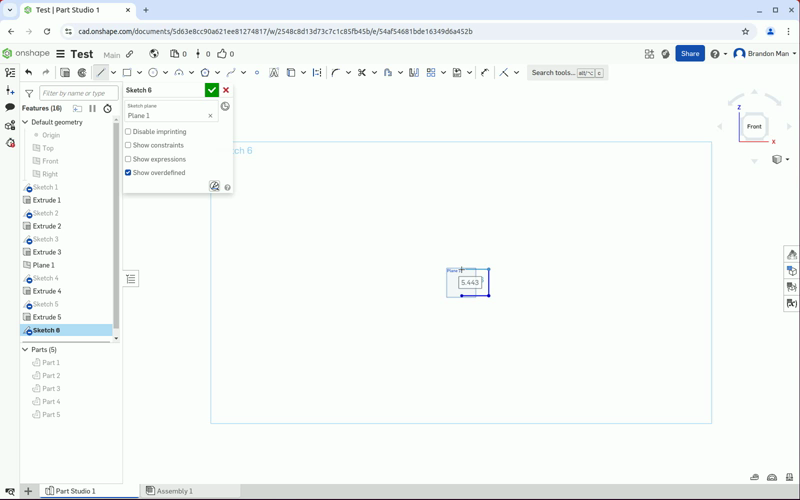
key_up(shift)
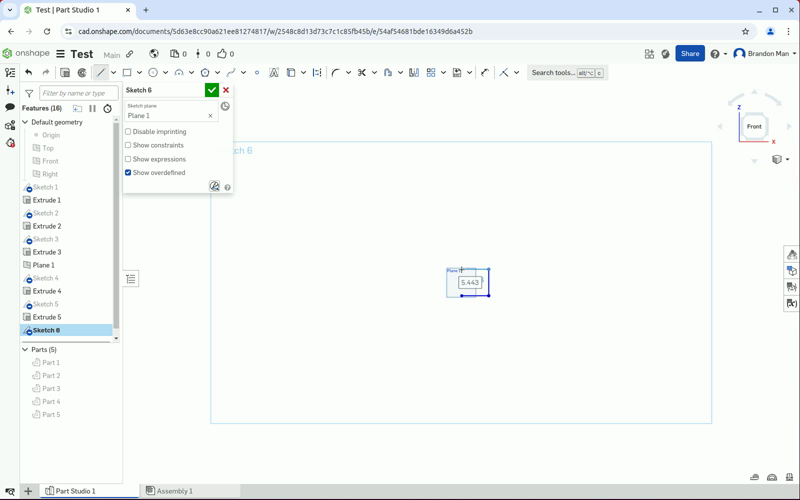
mouse_move(492, 269)
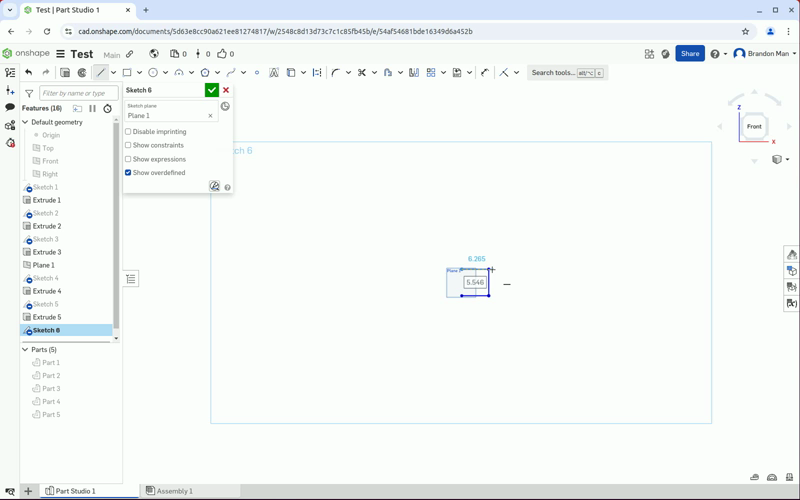
key_down(shift)
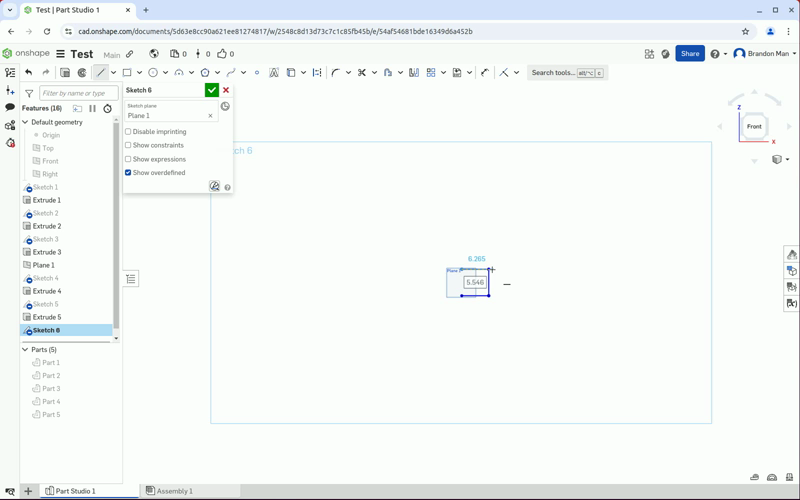
mouse_move(461, 295)
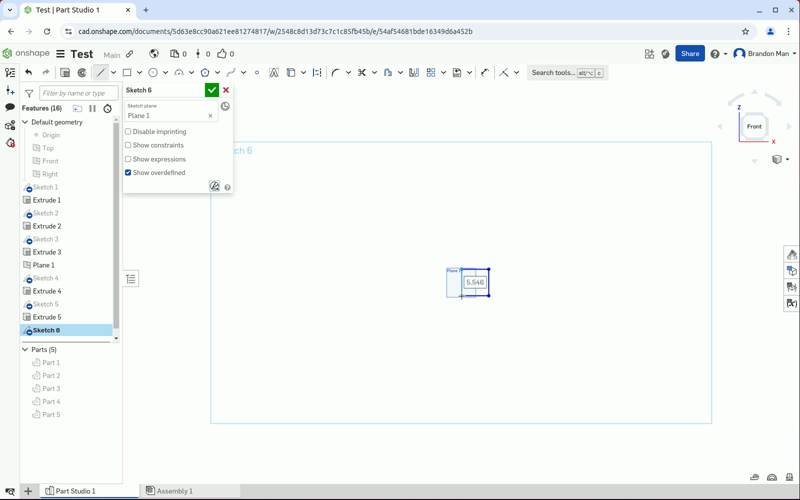
key_up(shift)
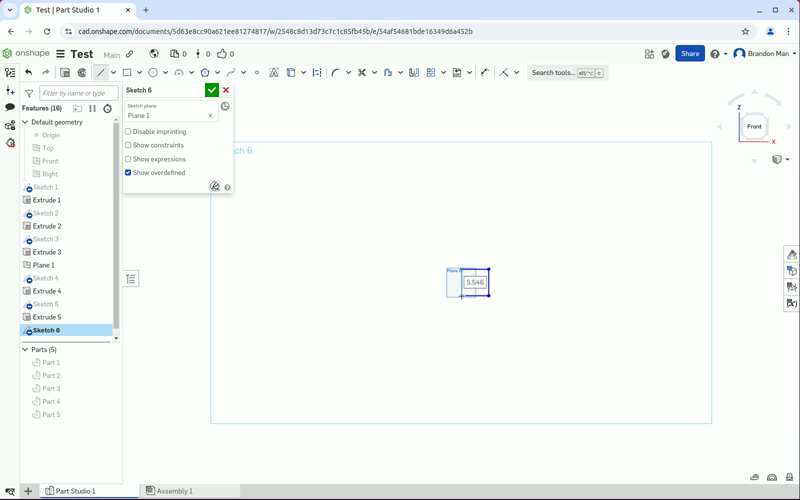
click(461, 295)
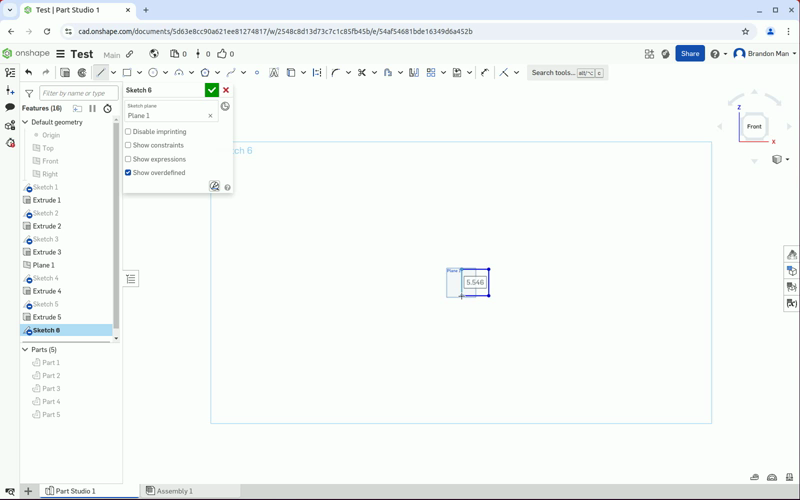
key(esc)
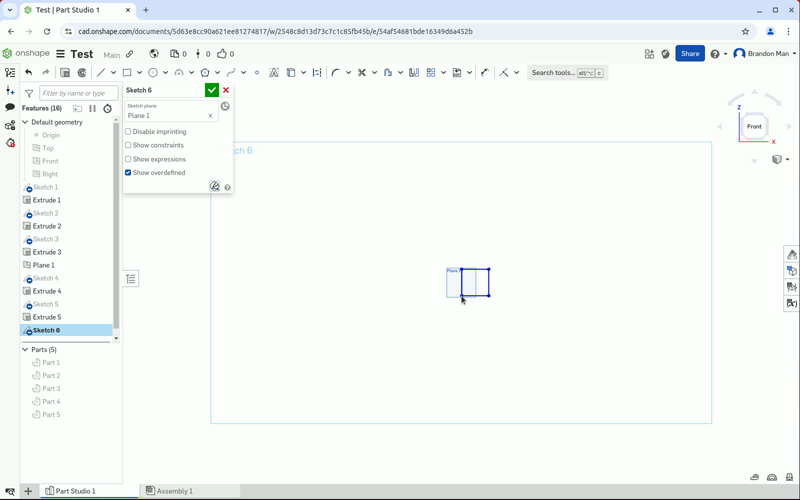
mouse_move(463, 271)
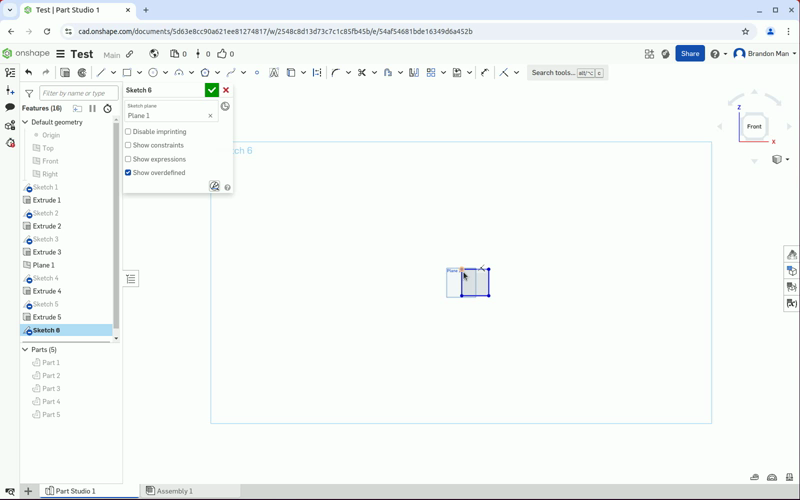
scroll(6)
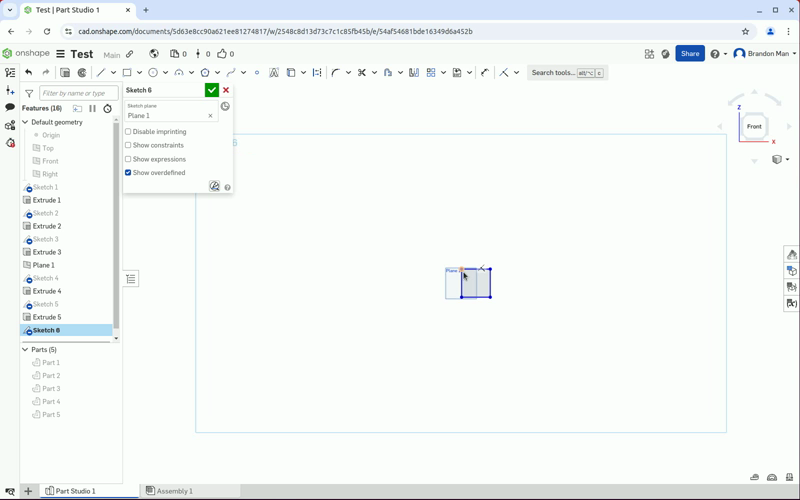
scroll(6)
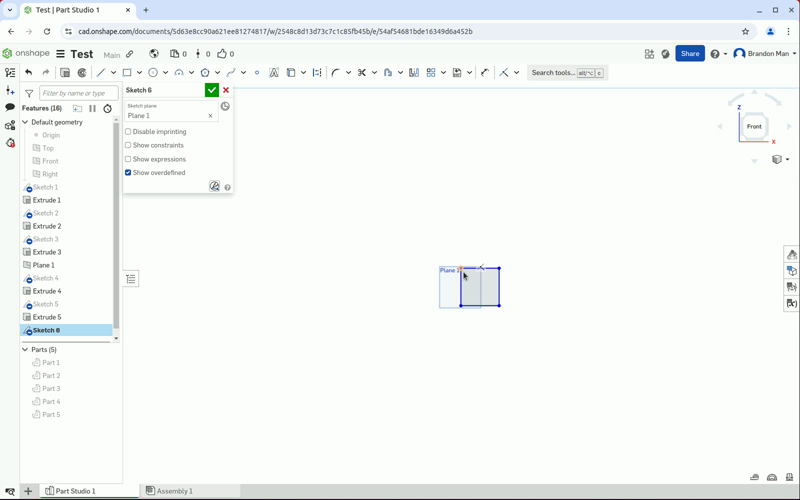
scroll(6)
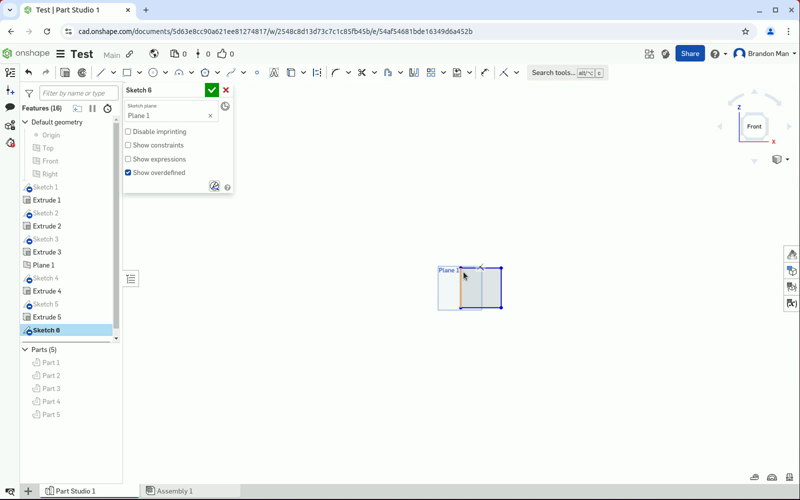
scroll(6)
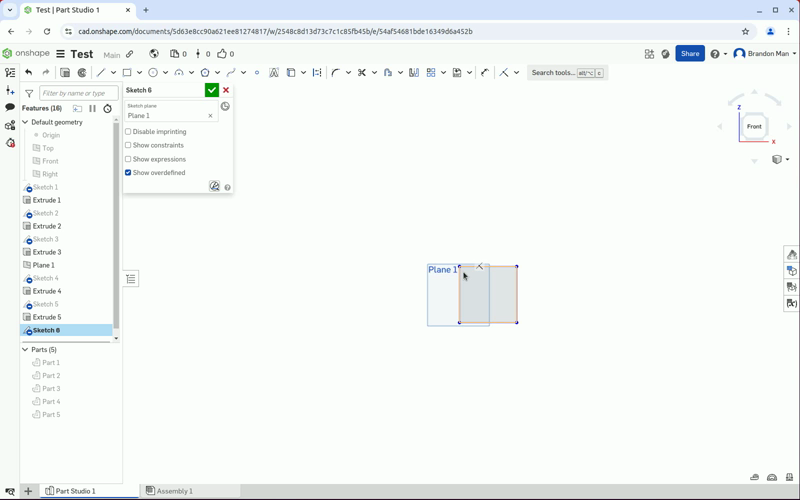
scroll(6)
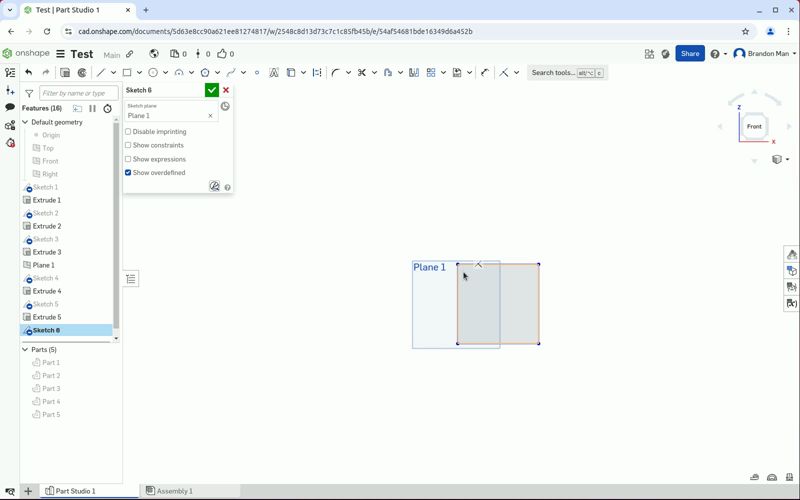
scroll(6)
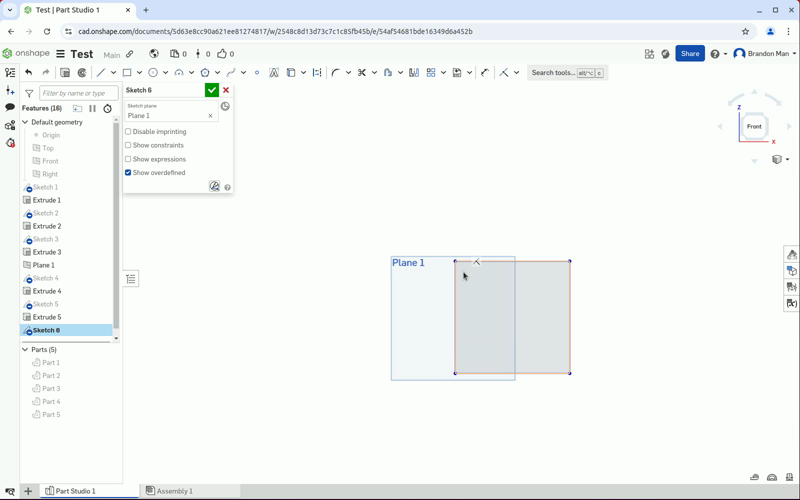
scroll(6)
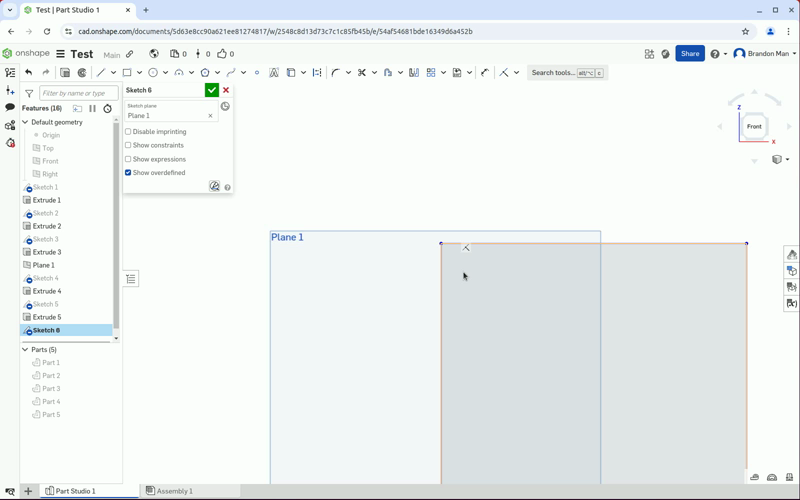
click(463, 271)
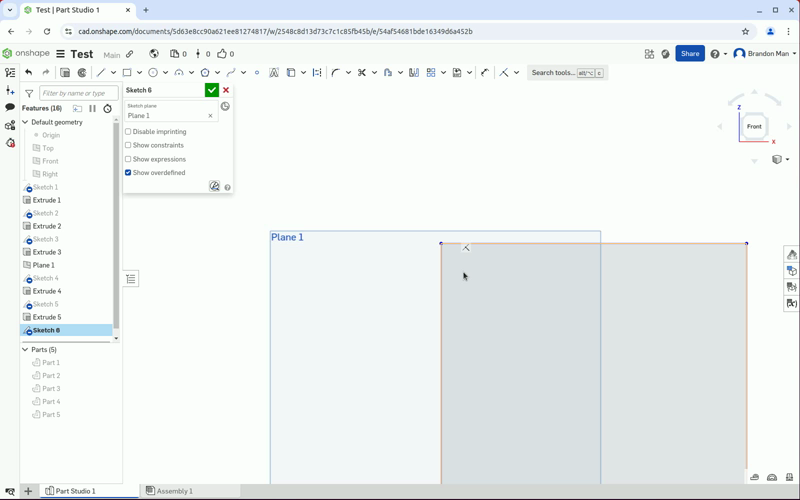
scroll(-6)
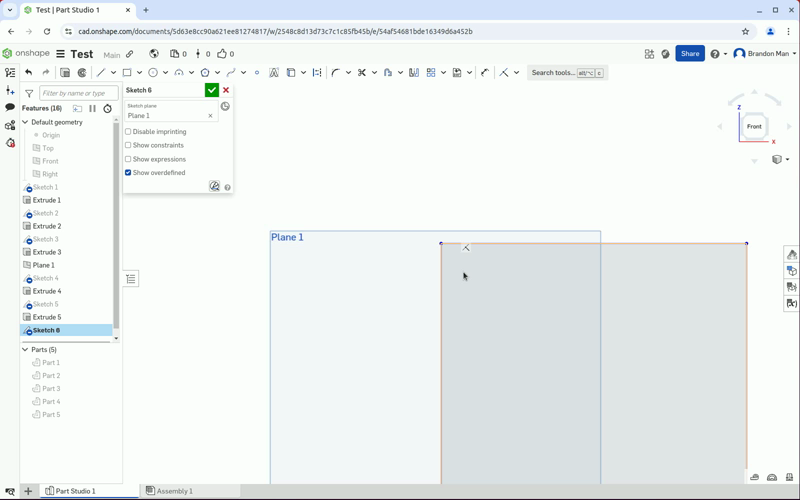
scroll(-6)
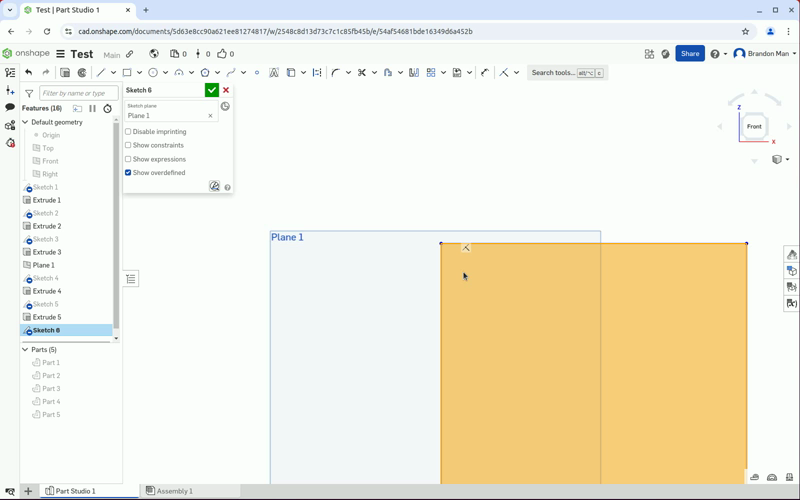
scroll(-6)
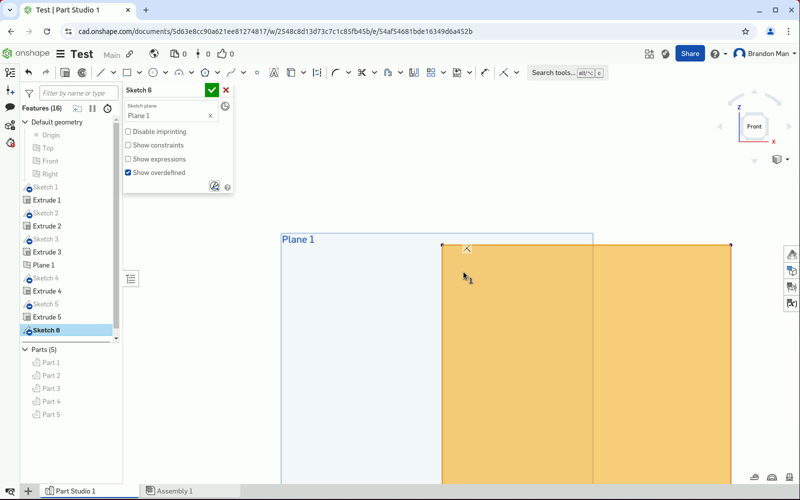
scroll(-6)
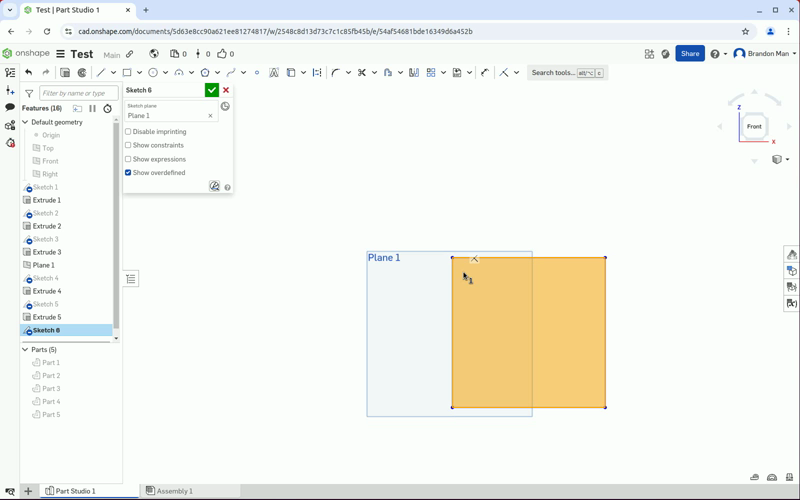
scroll(-6)
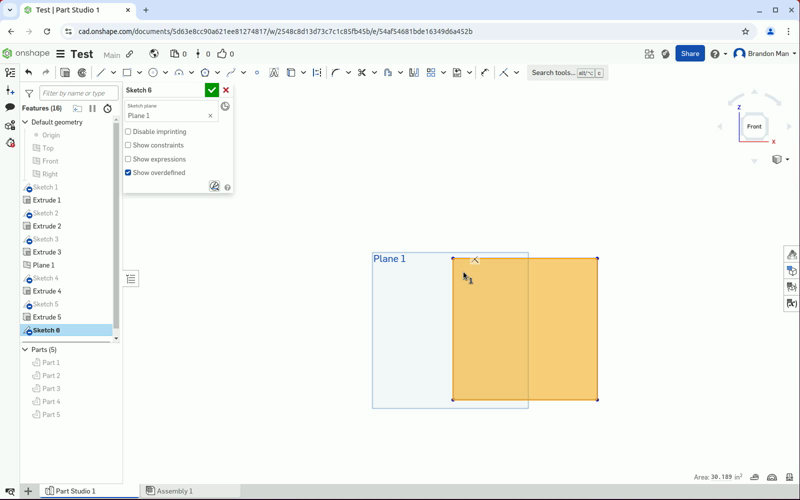
scroll(-6)
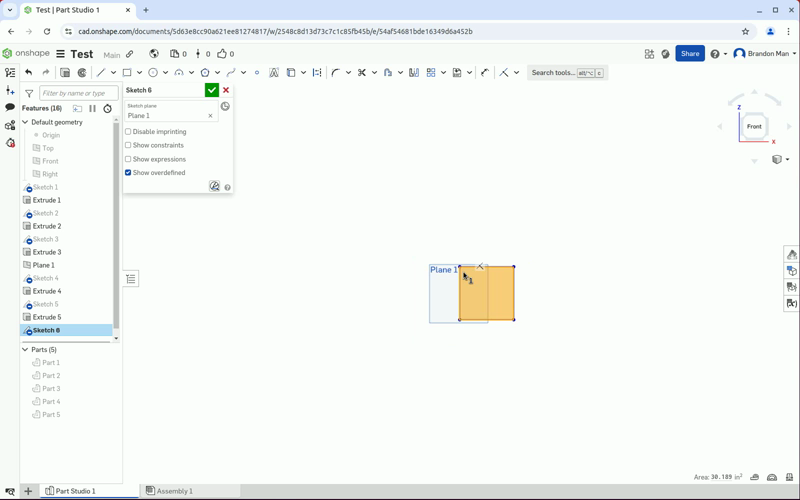
scroll(-6)
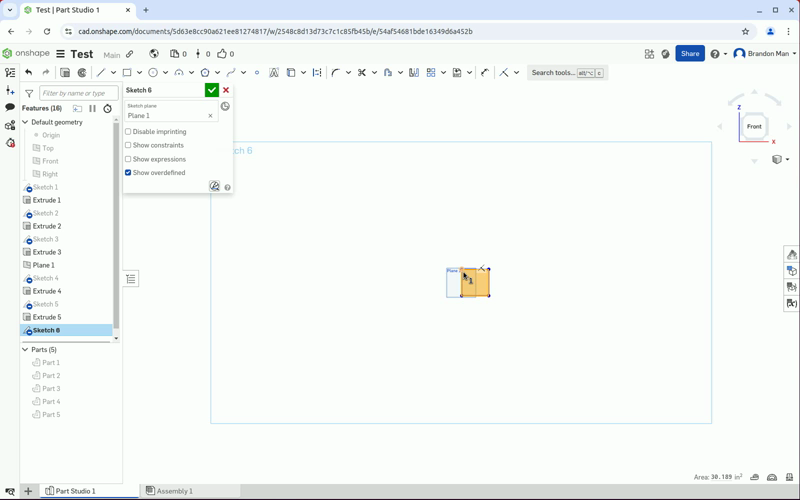
mouse_move(73, 352)
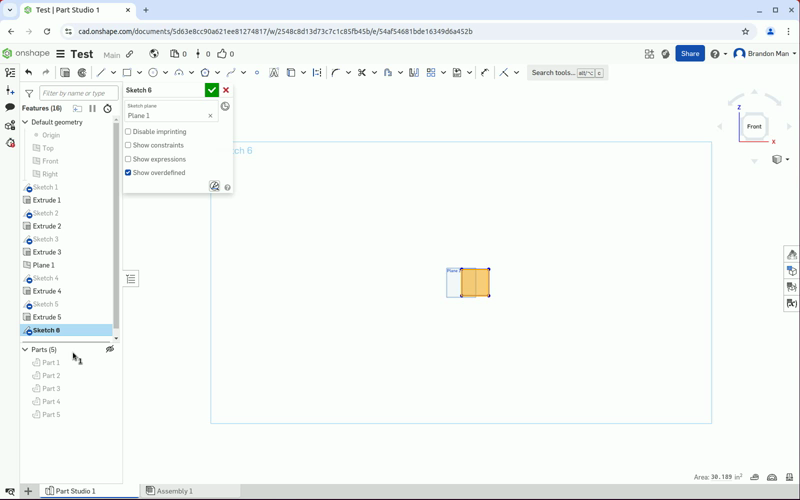
key(shift+y)
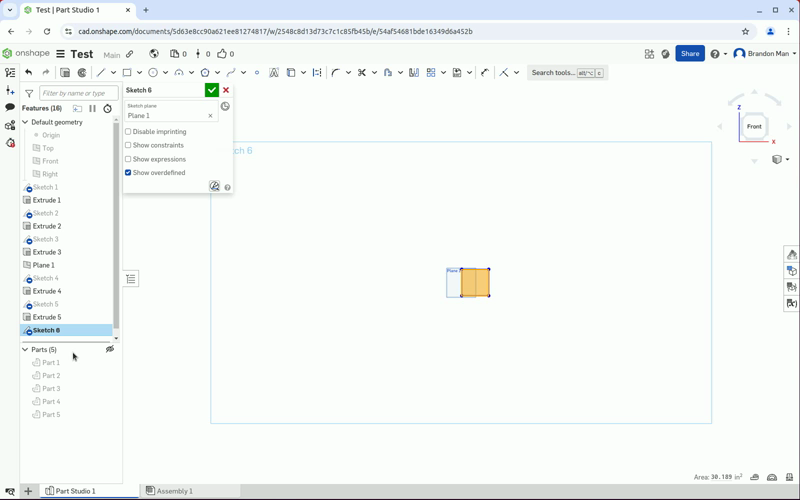
key(shift+e)
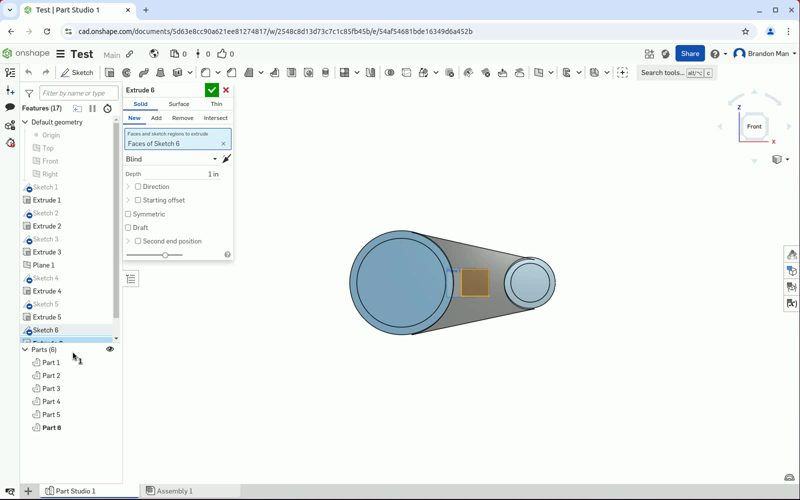
mouse_move(143, 106)
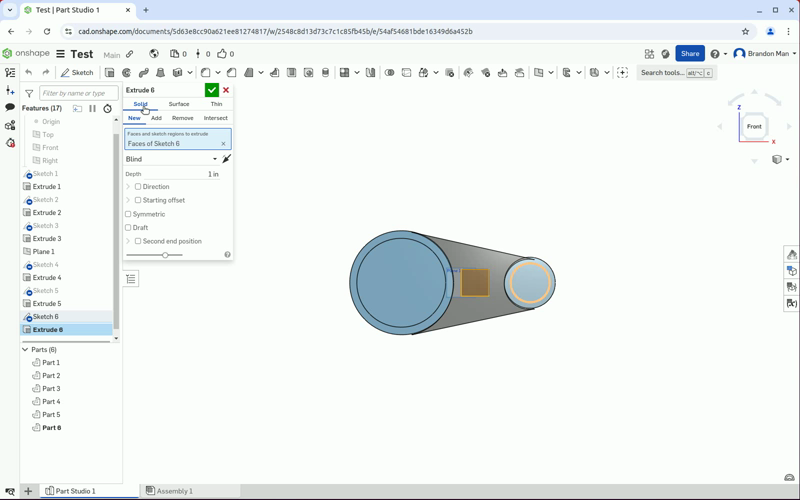
click(143, 106)
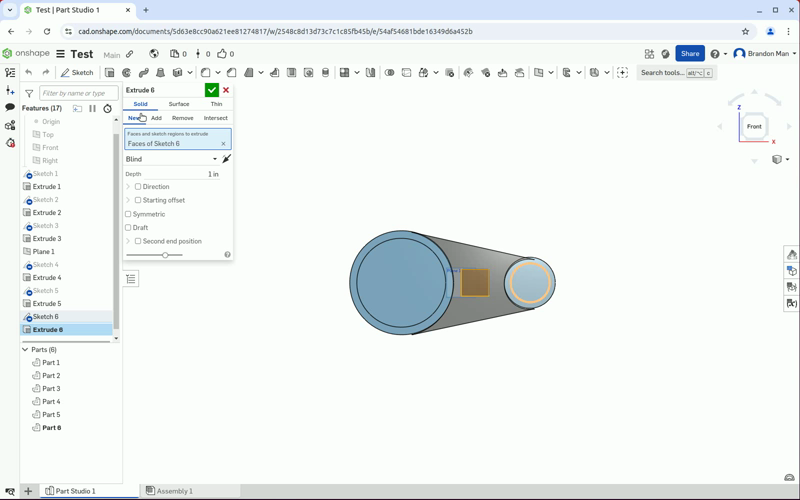
mouse_move(137, 120)
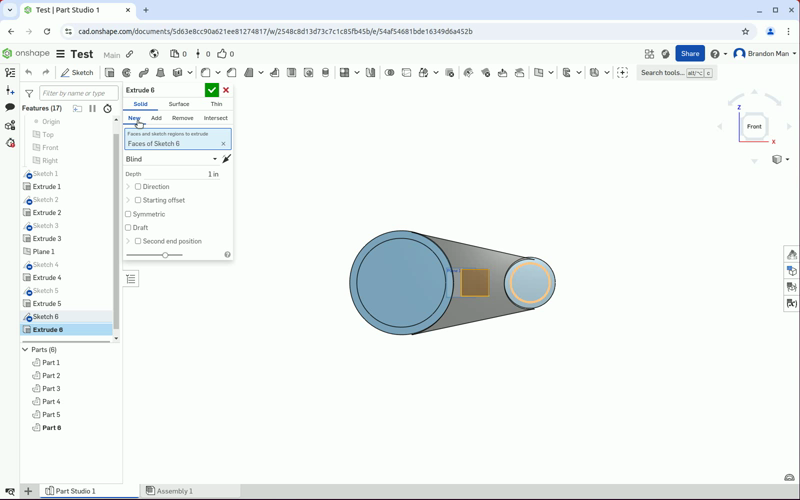
click(137, 120)
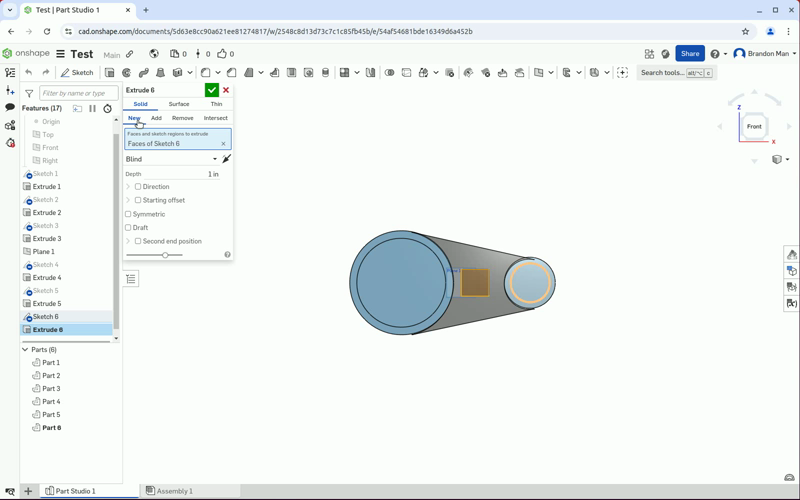
key(tab, 4)
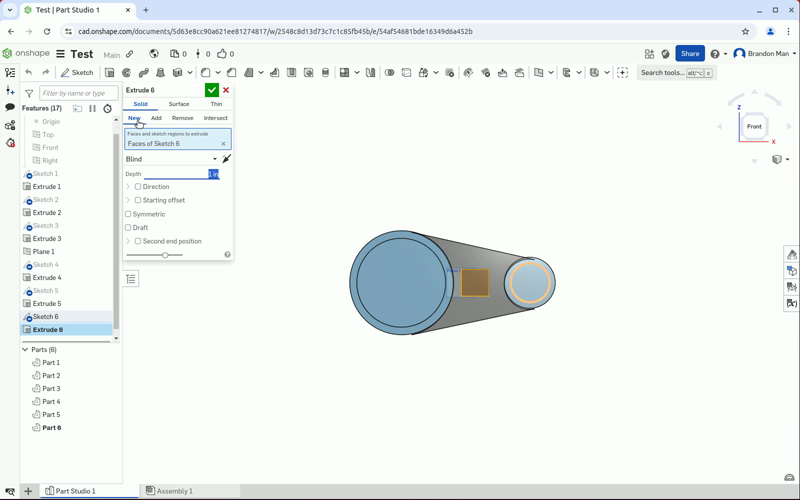
text(5.296)
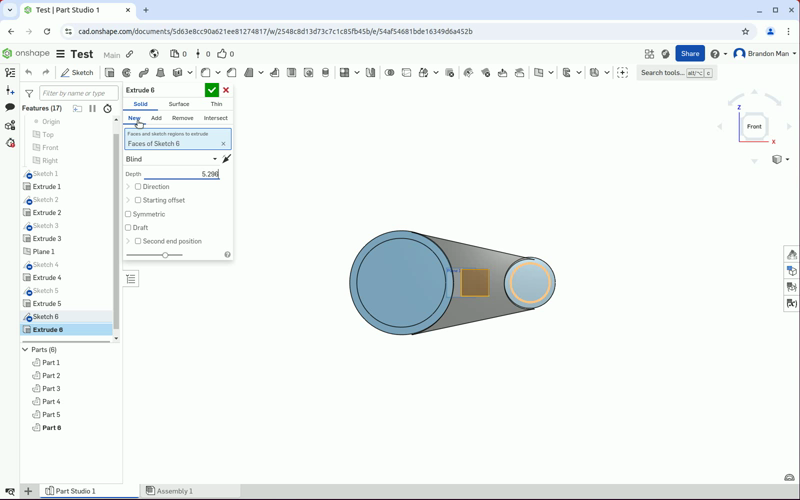
key(enter)
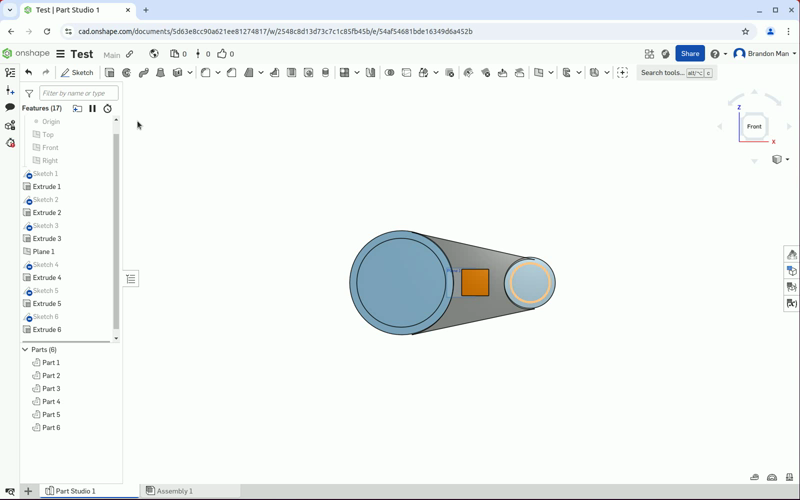
key(shift+h)
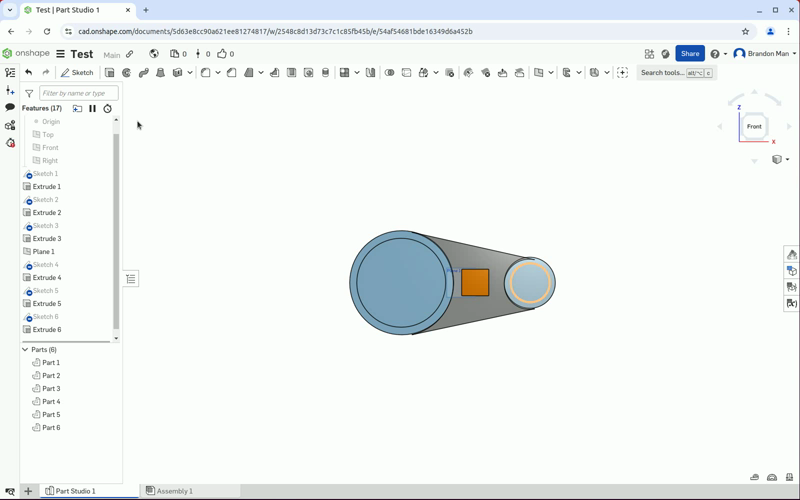
key(shift+h)
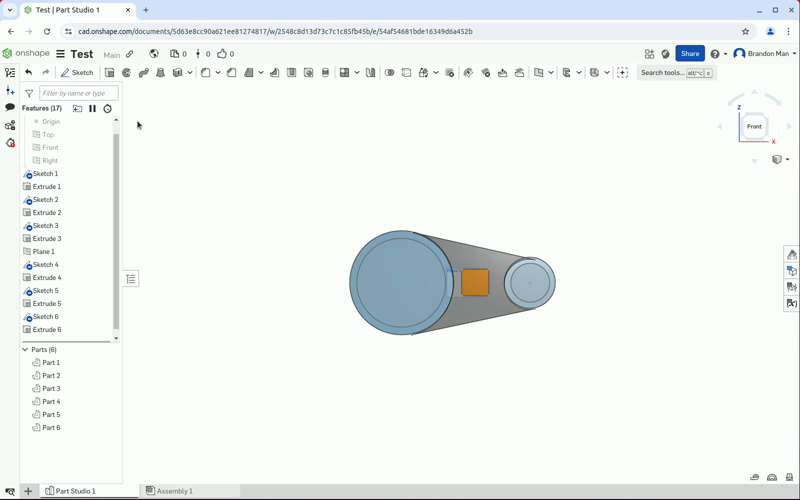
key(shift+7)
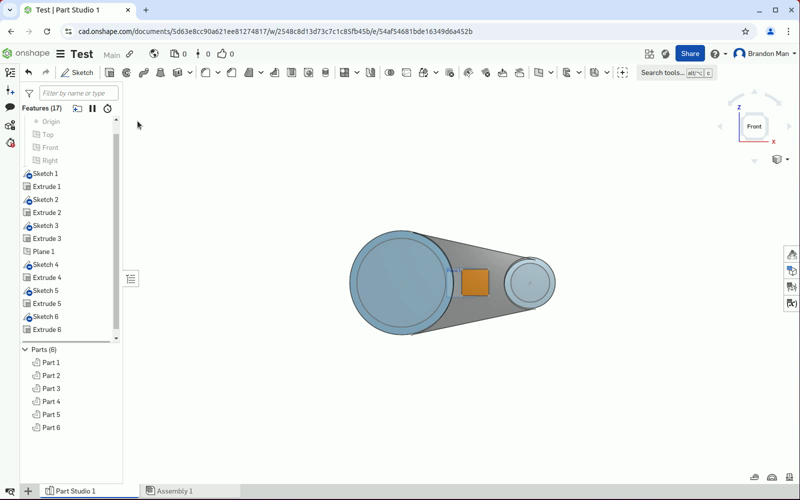
key(left, 2)
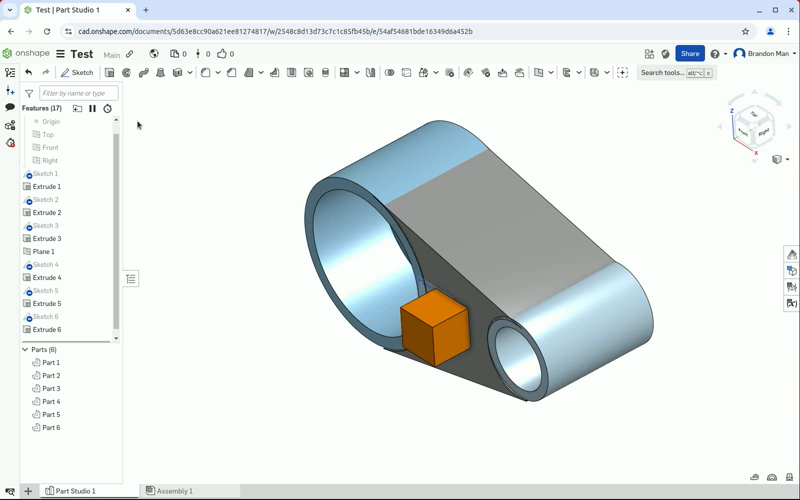
key(down, 2)
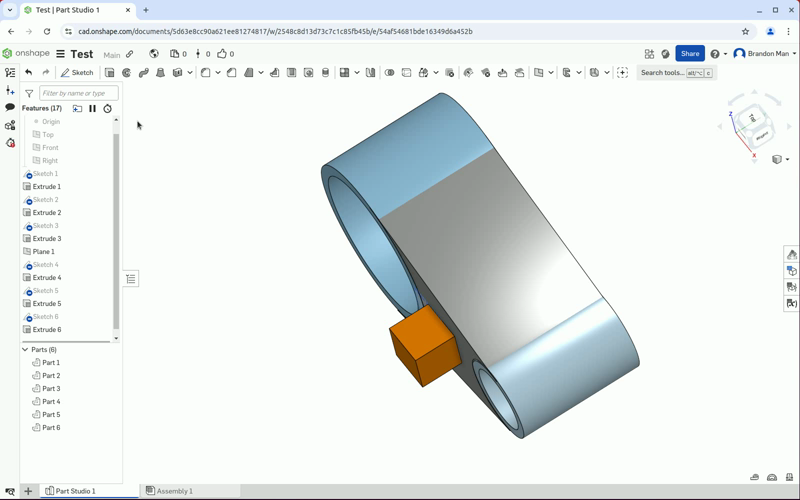
key(up, 2)
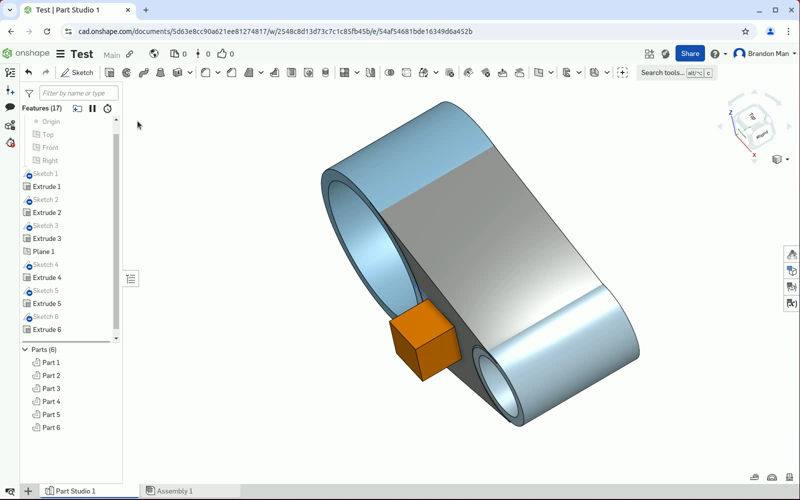
key(right, 2)
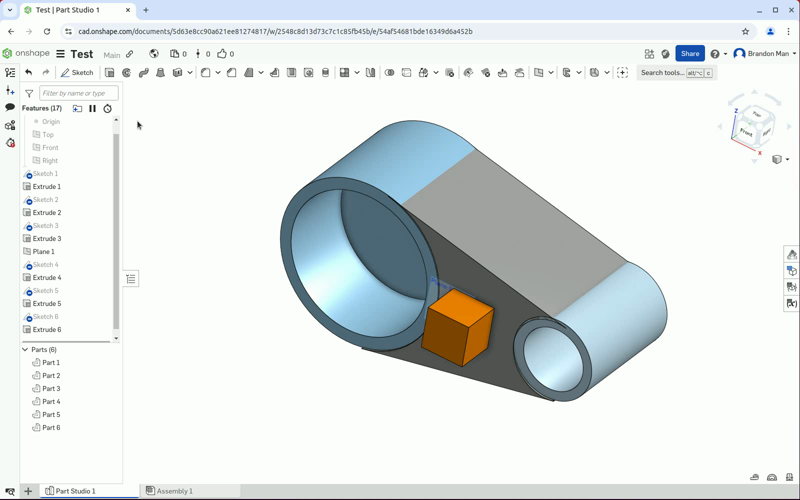
mouse_move(69, 176)
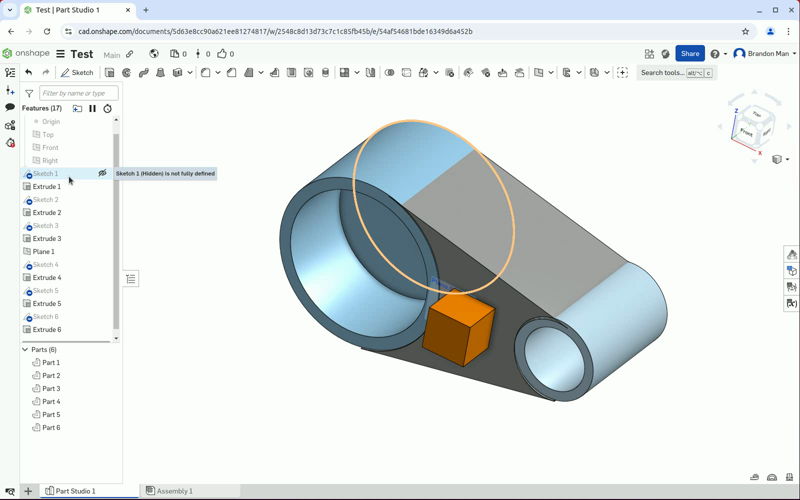
click(69, 176)